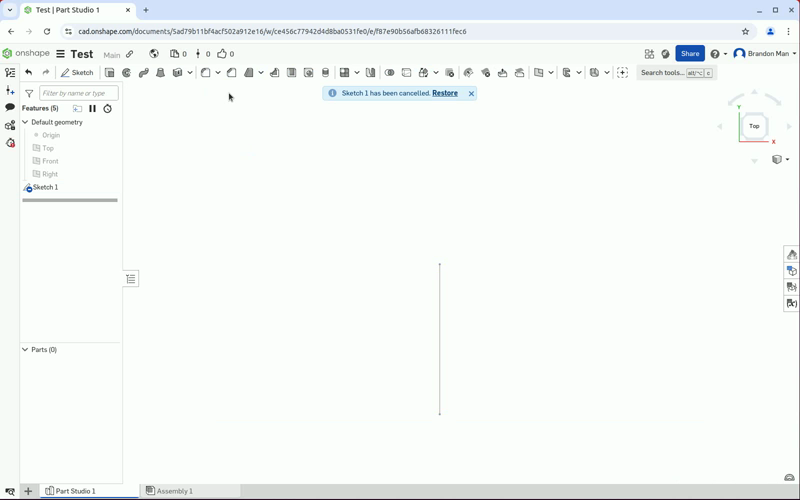
key(shift+h)
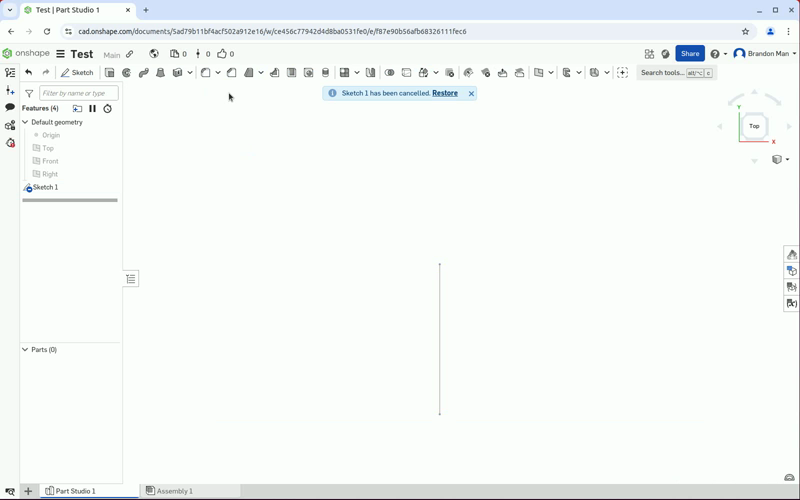
key(shift+s)
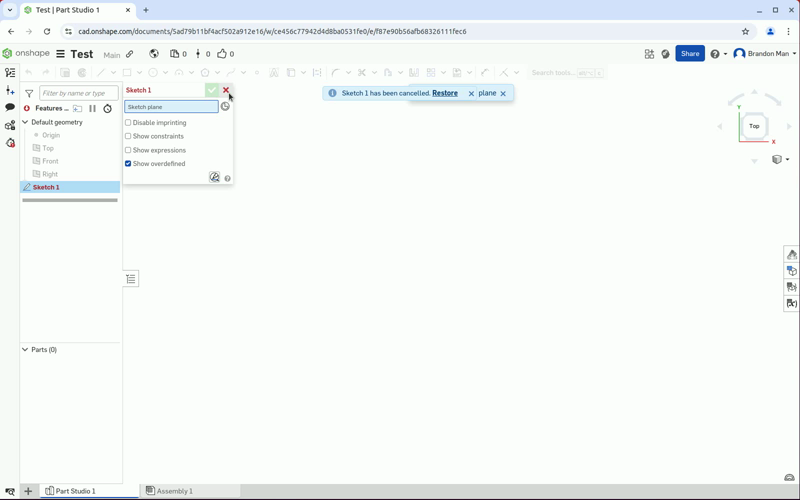
mouse_move(73, 150)
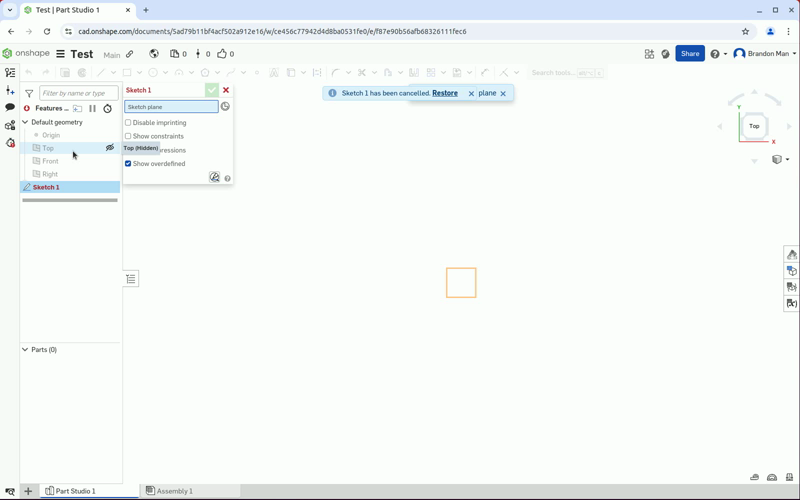
click(73, 150)
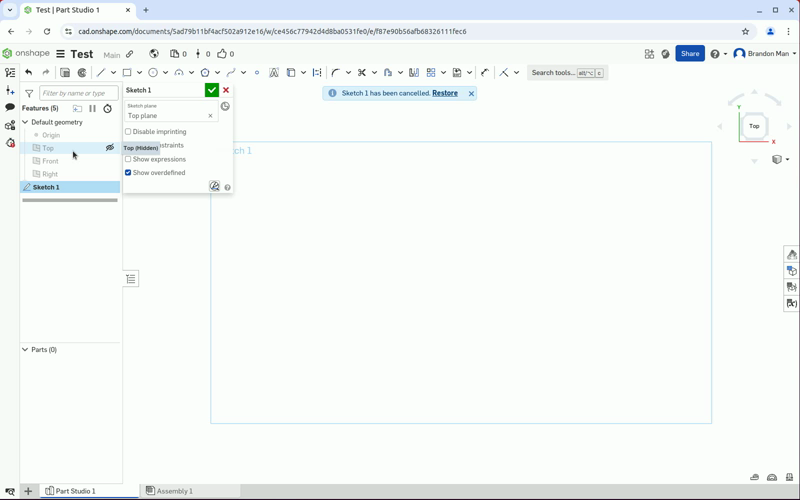
mouse_move(73, 352)
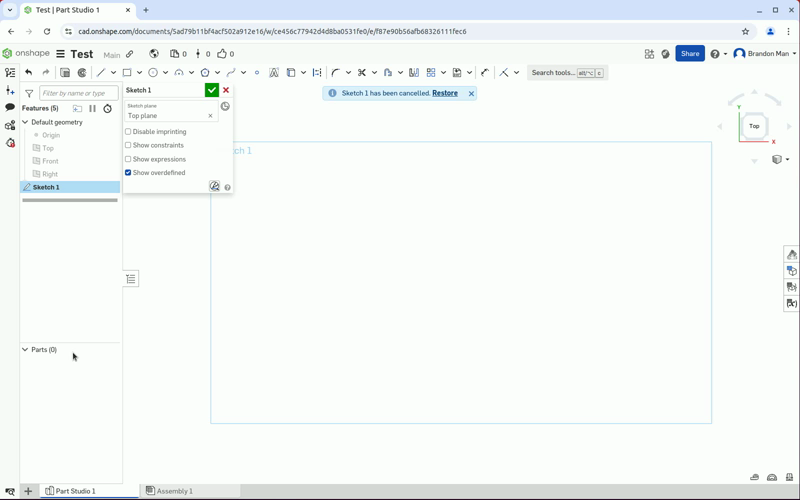
key(y)
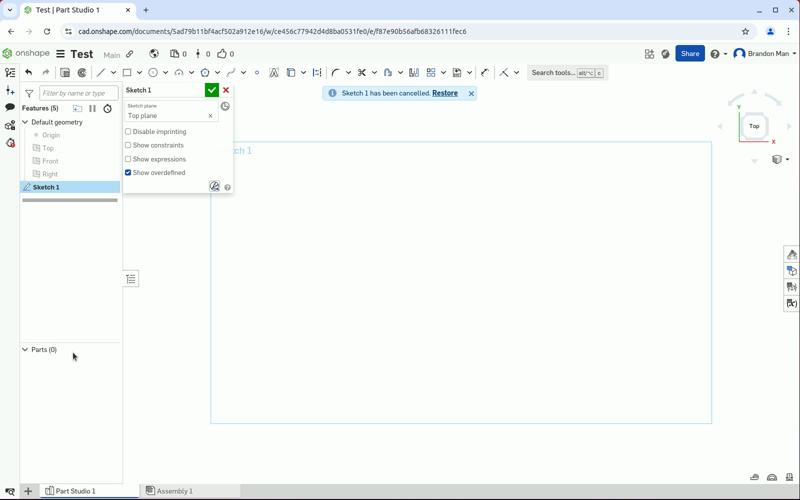
key(c)
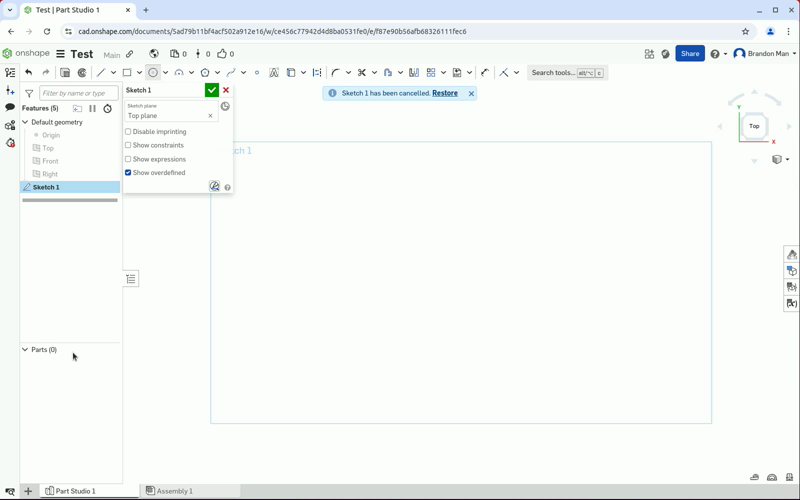
key_down(shift)
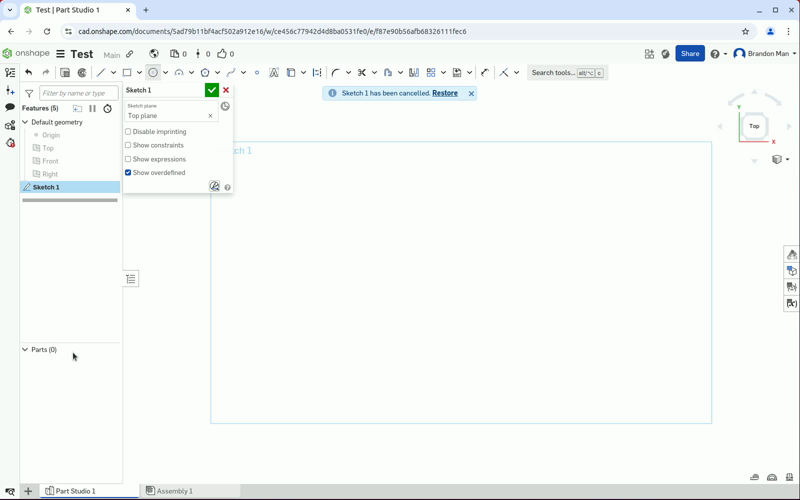
mouse_move(461, 282)
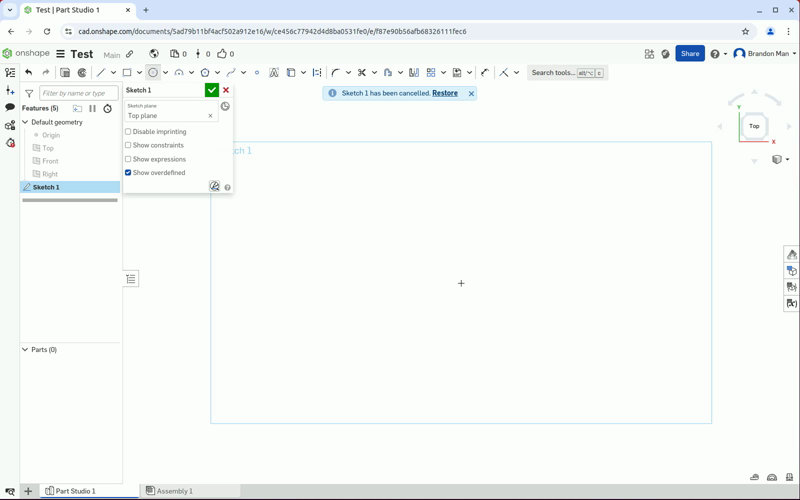
click(461, 282)
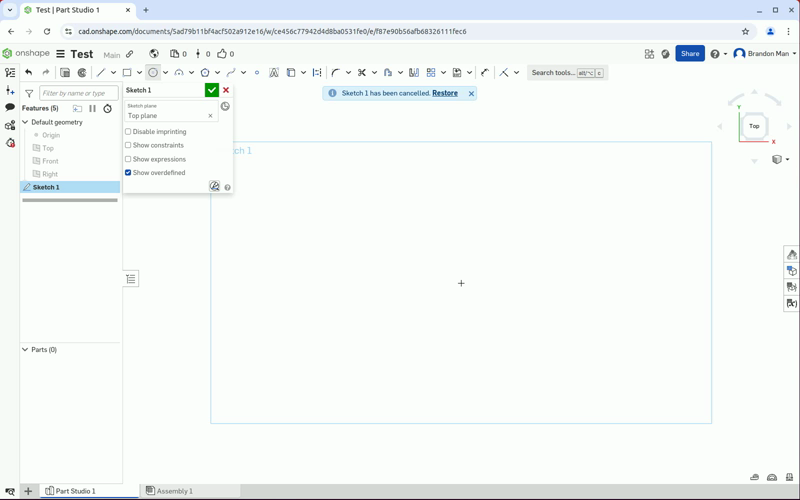
key_up(shift)
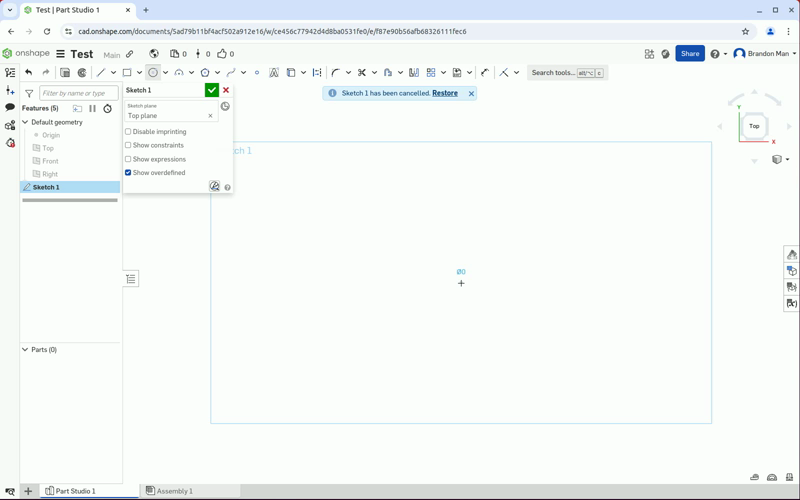
mouse_move(574, 282)
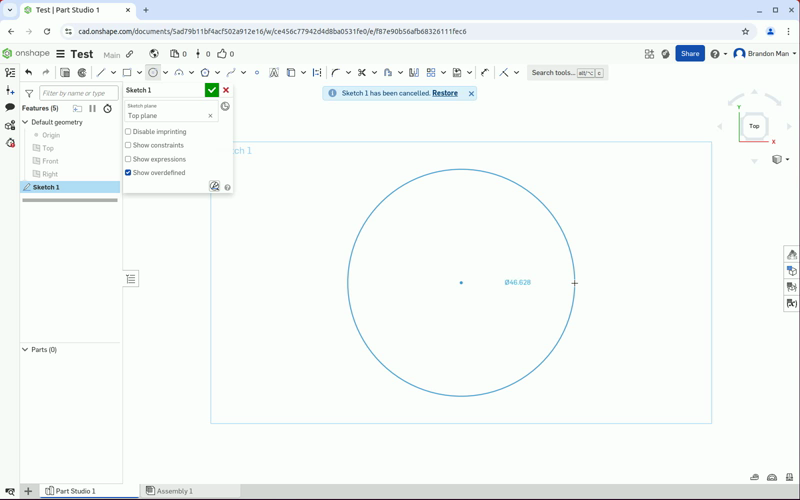
click(574, 282)
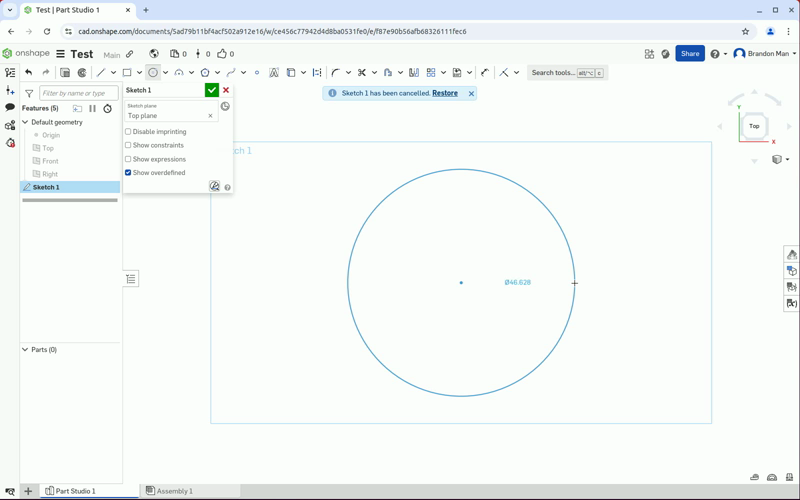
key(esc)
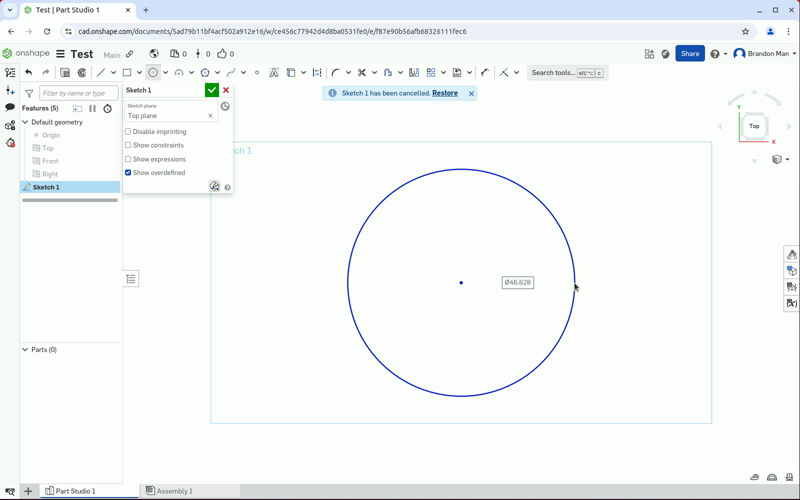
key(c)
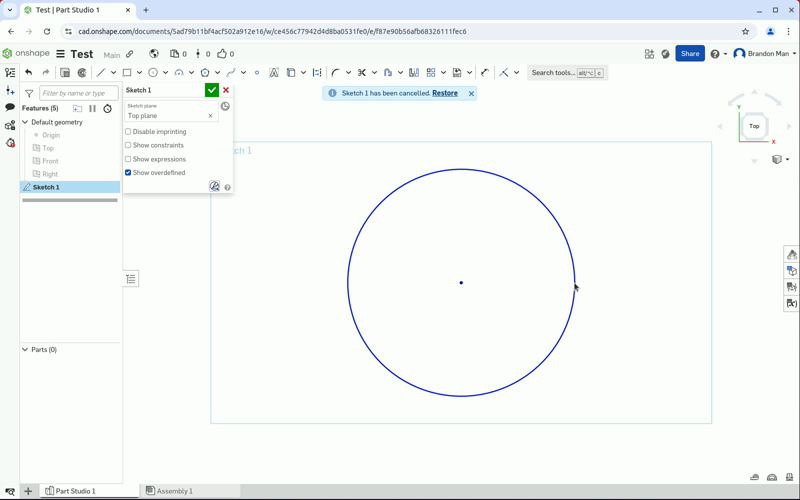
key_down(shift)
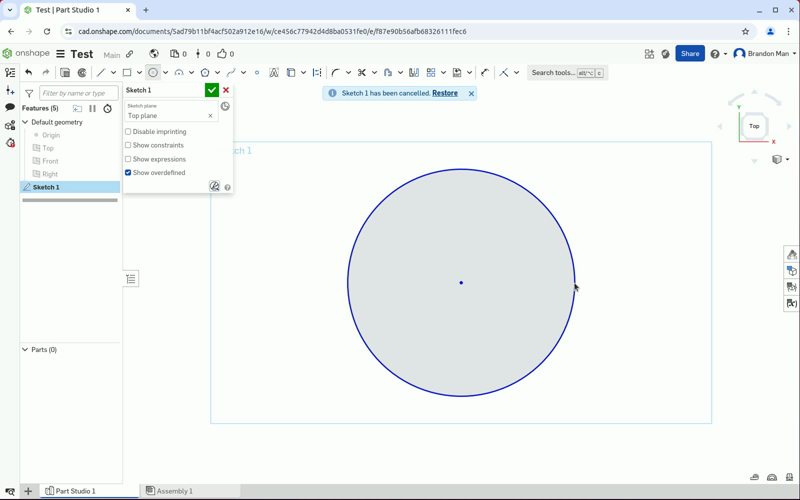
mouse_move(461, 282)
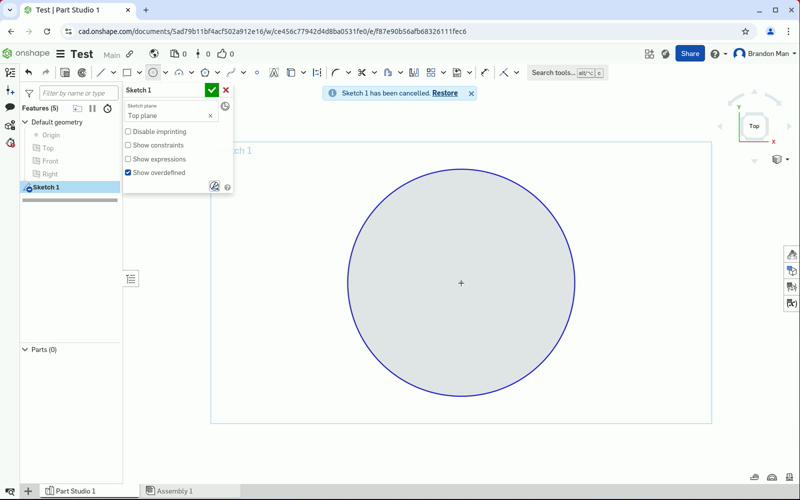
click(461, 282)
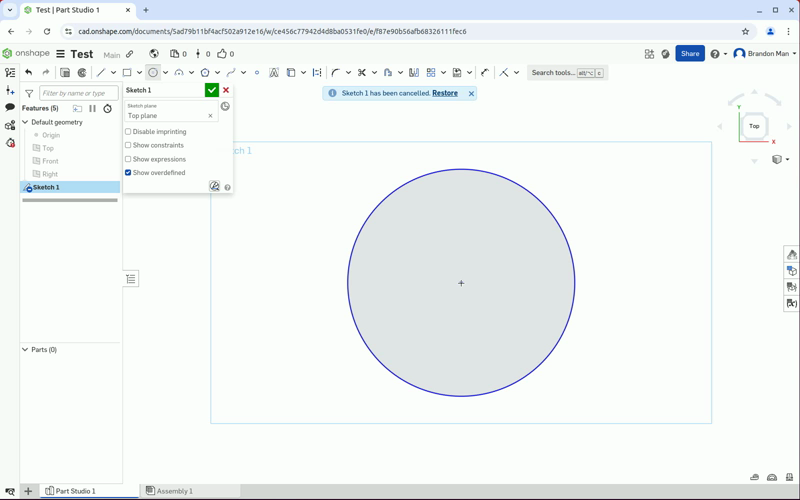
key_up(shift)
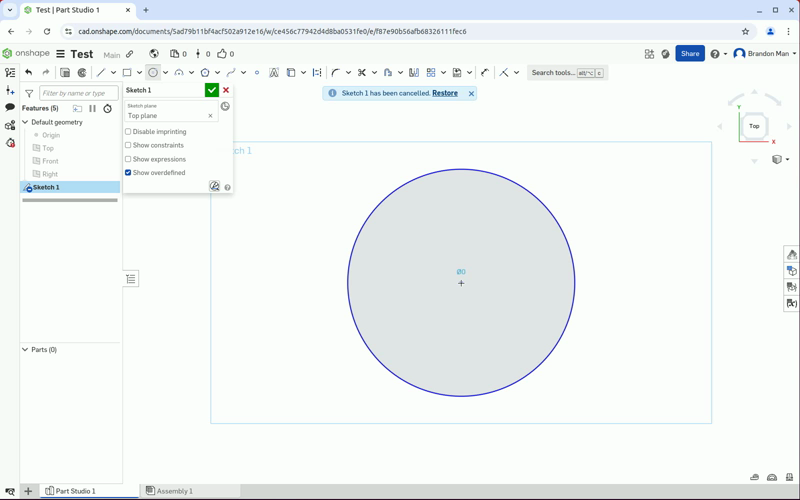
mouse_move(529, 282)
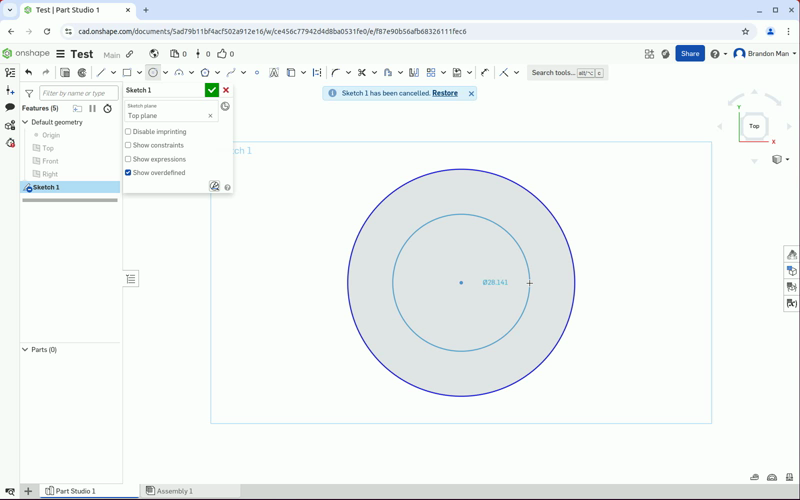
click(529, 282)
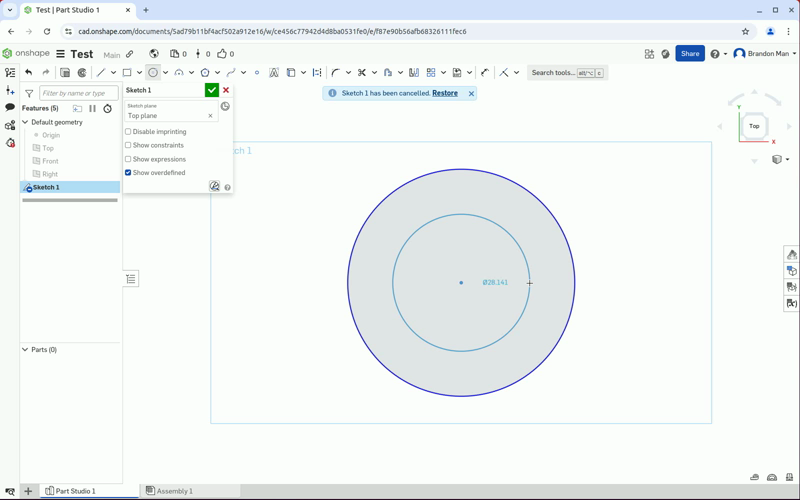
key(esc)
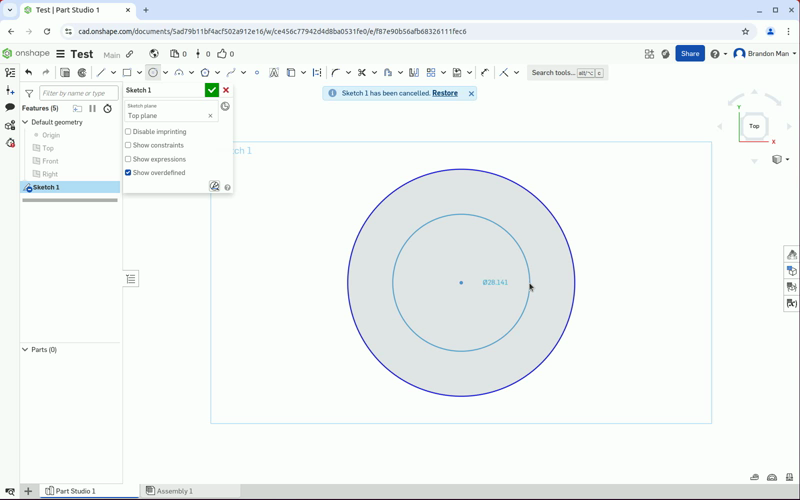
mouse_move(414, 366)
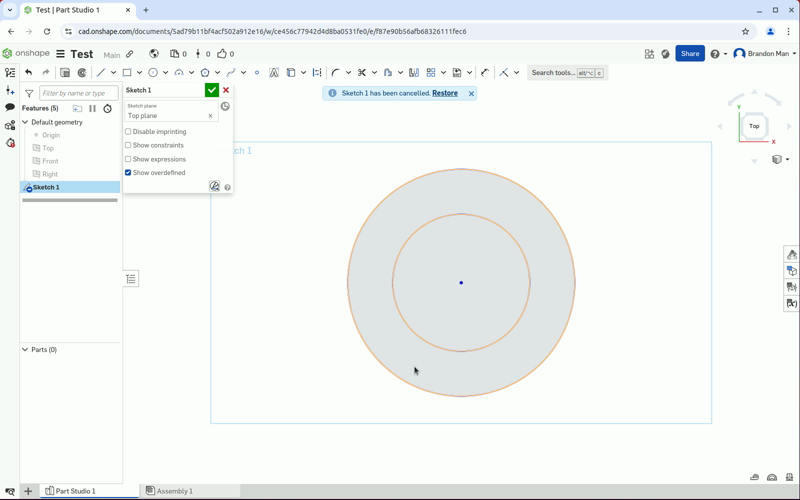
click(414, 366)
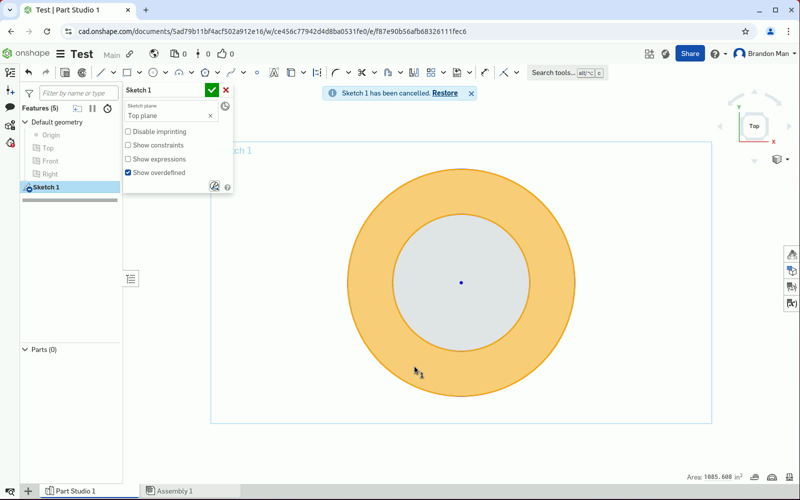
mouse_move(73, 352)
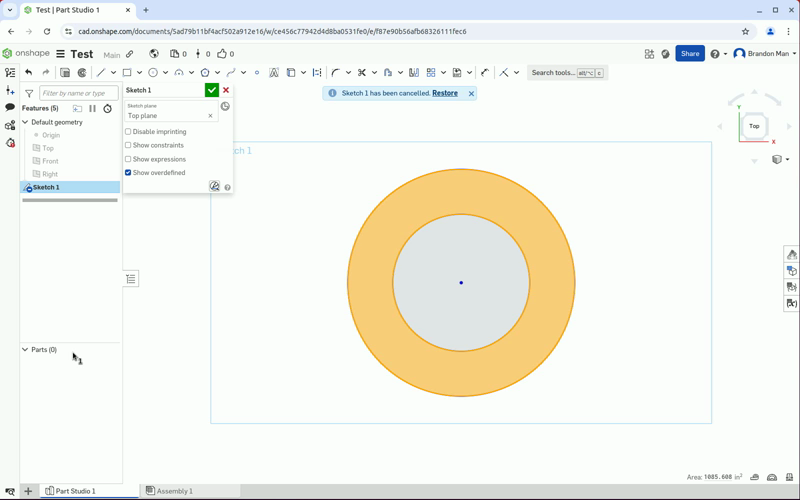
key(shift+y)
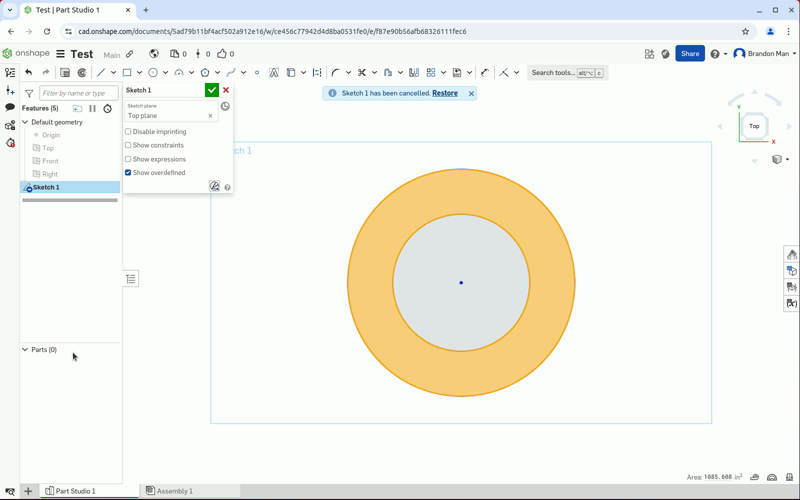
key(shift+e)
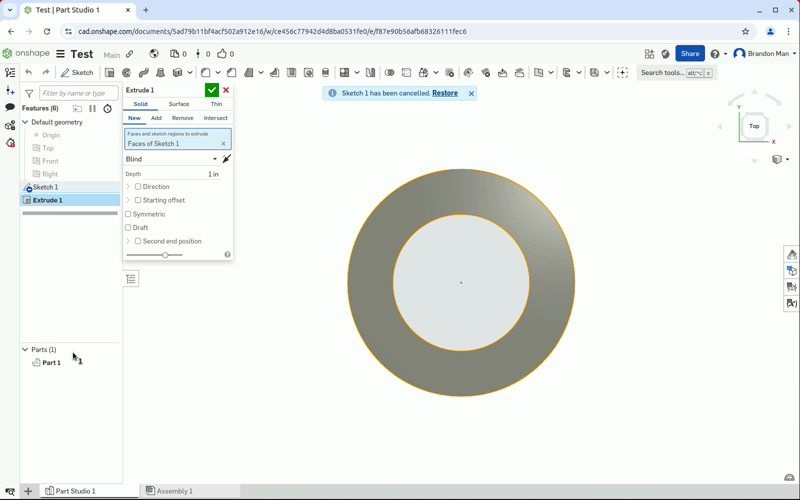
mouse_move(143, 106)
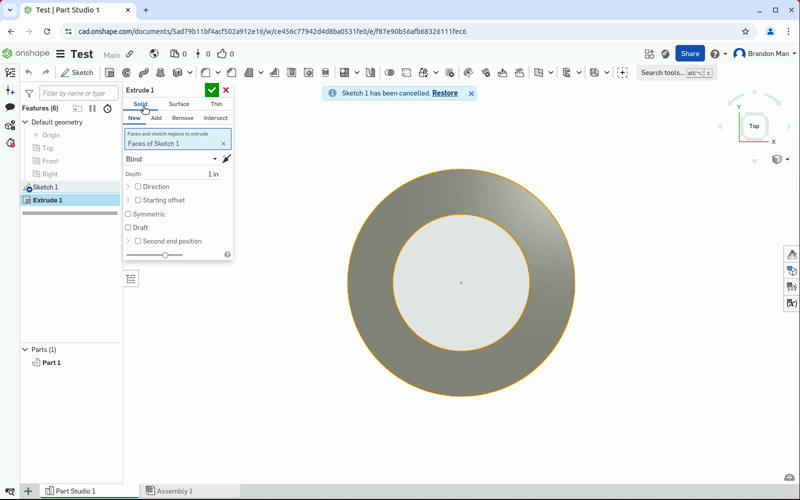
click(143, 106)
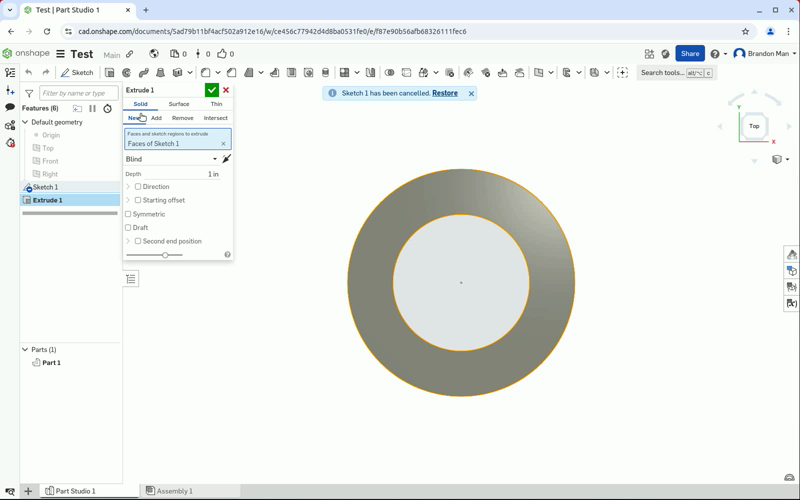
mouse_move(137, 120)
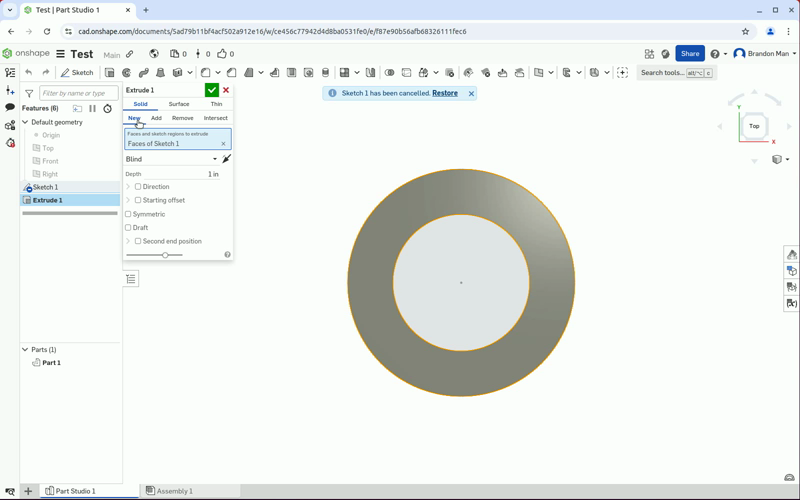
click(137, 120)
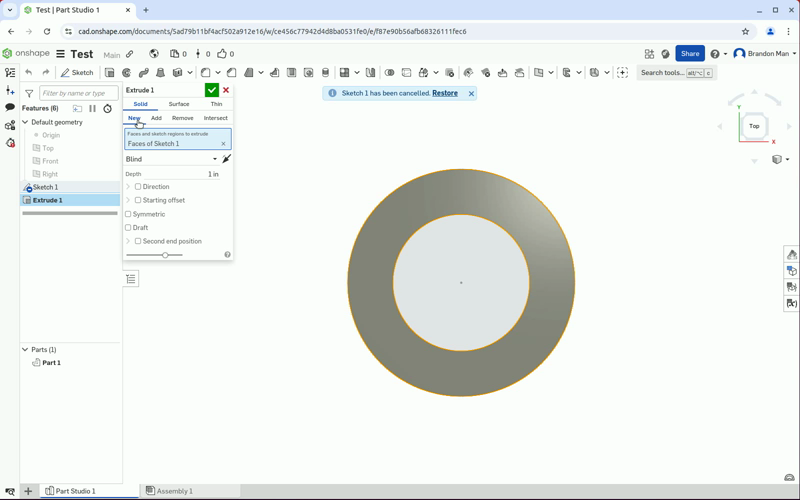
key(tab, 4)
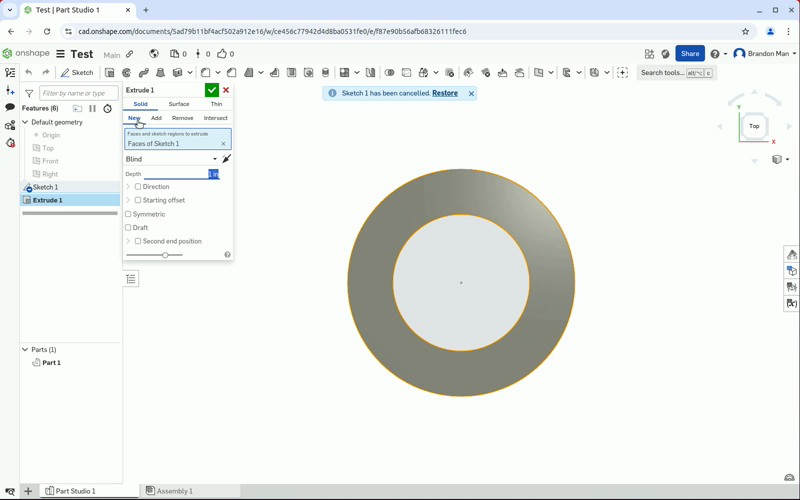
text(1.685)
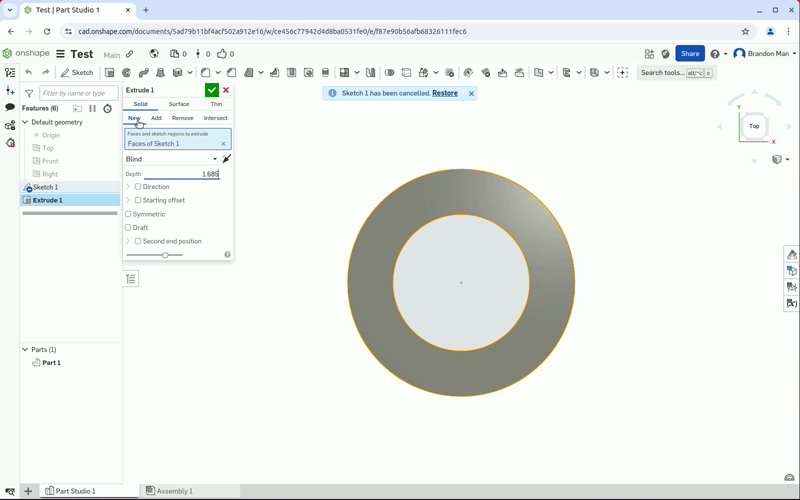
key(enter)
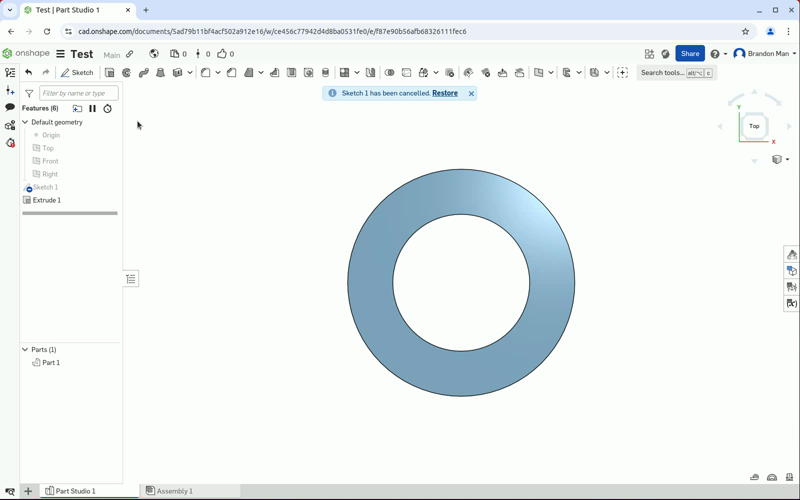
key(shift+h)
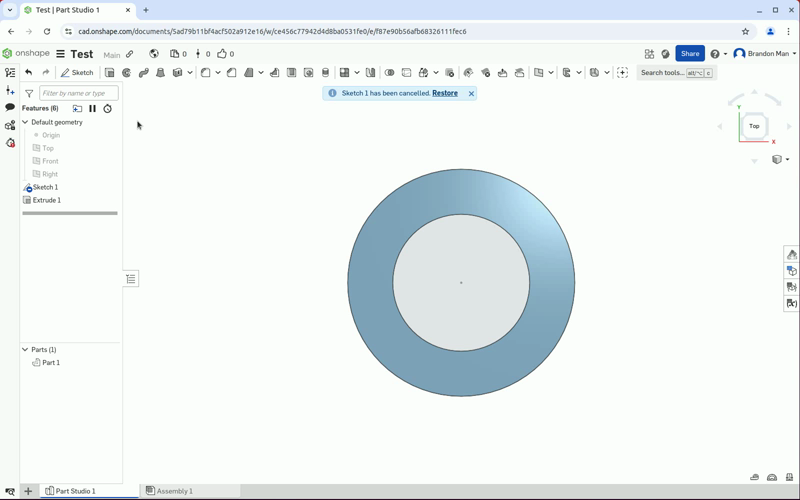
key(shift+h)
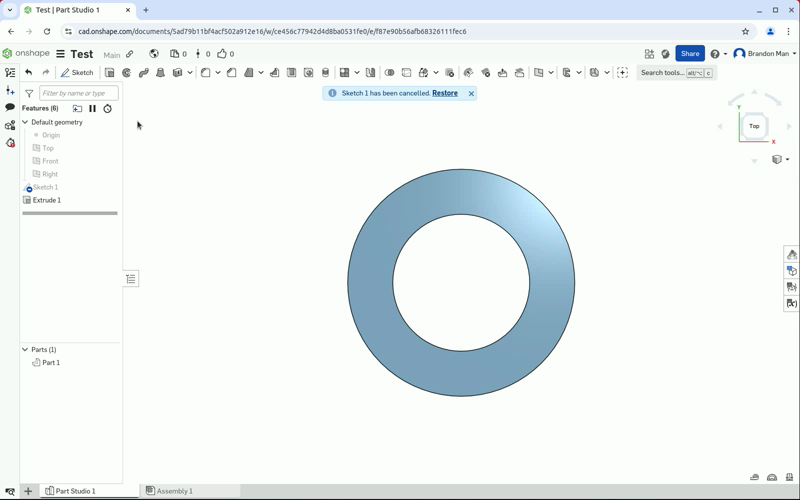
mouse_move(73, 189)
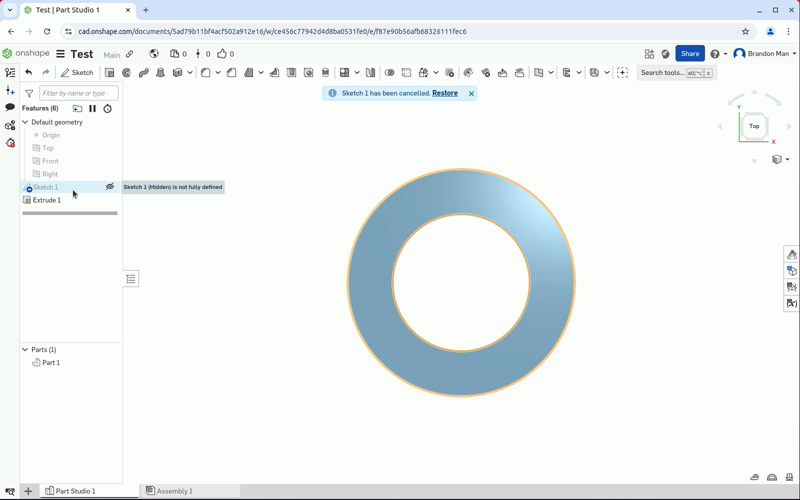
click(73, 189)
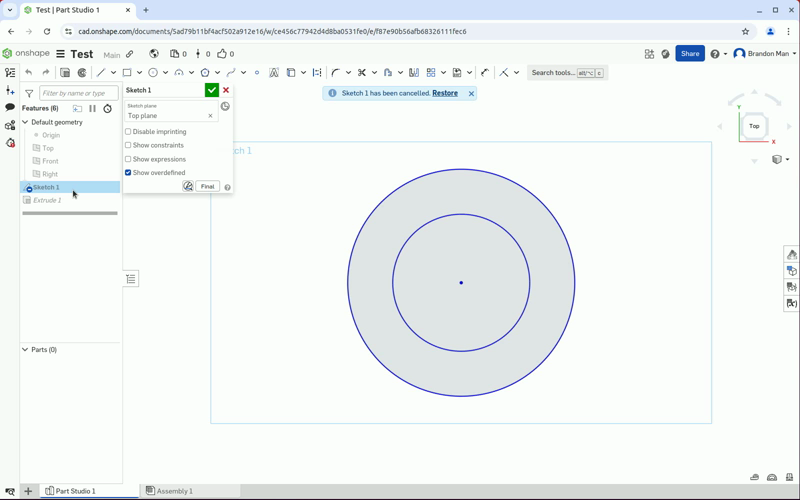
mouse_move(229, 92)
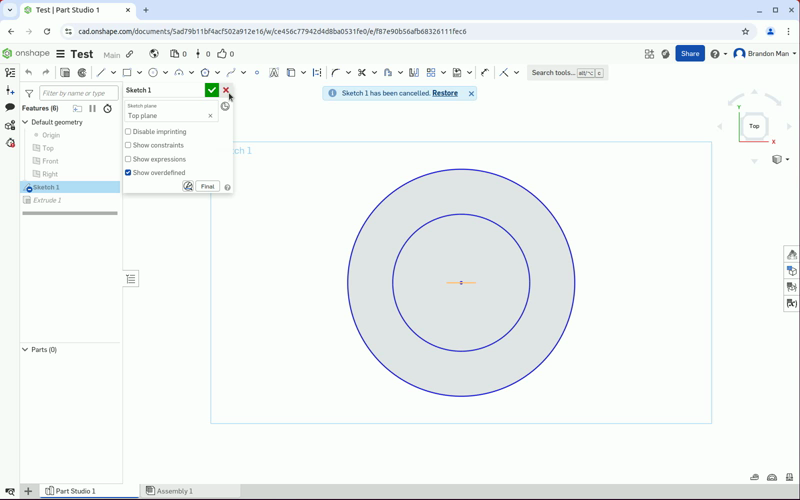
click(229, 92)
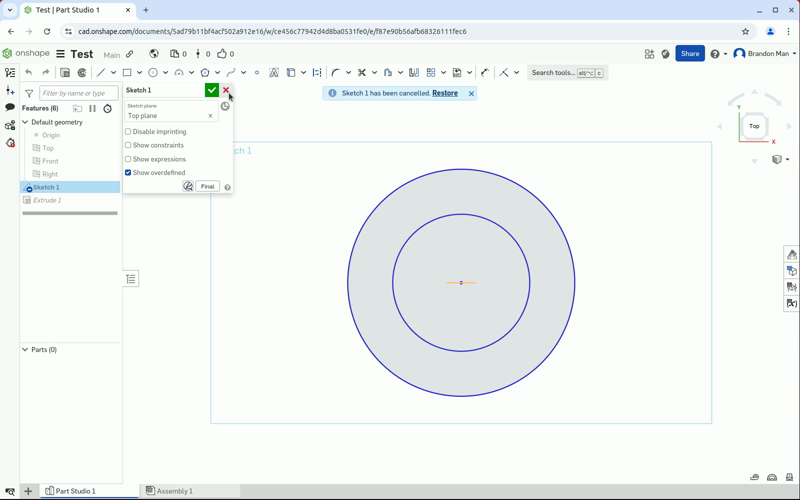
key(shift+s)
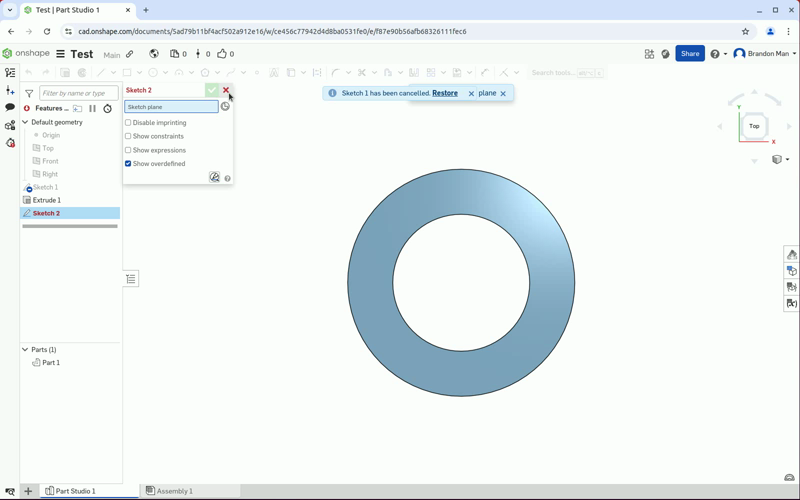
mouse_move(73, 150)
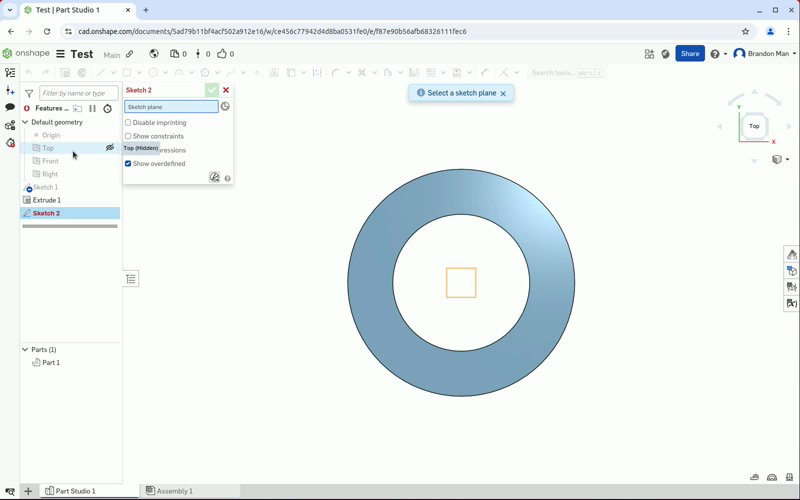
click(73, 150)
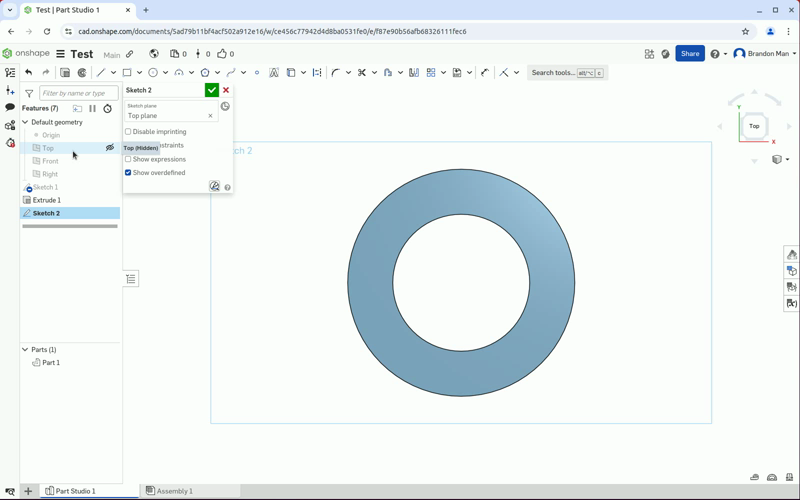
mouse_move(73, 352)
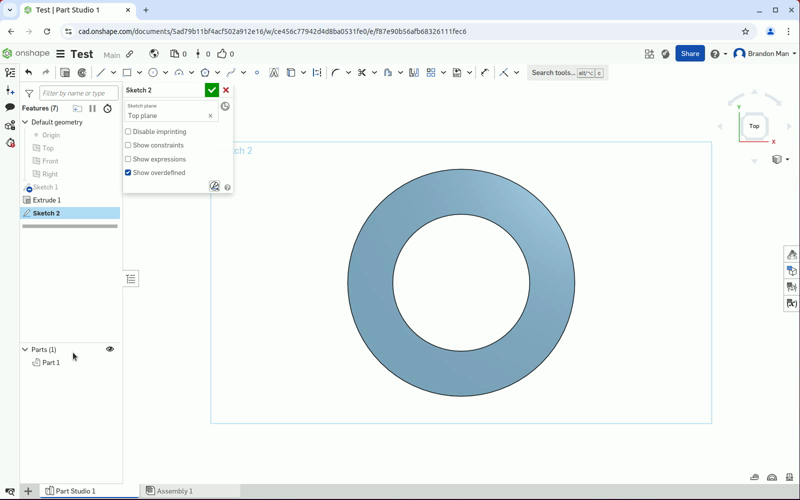
key(y)
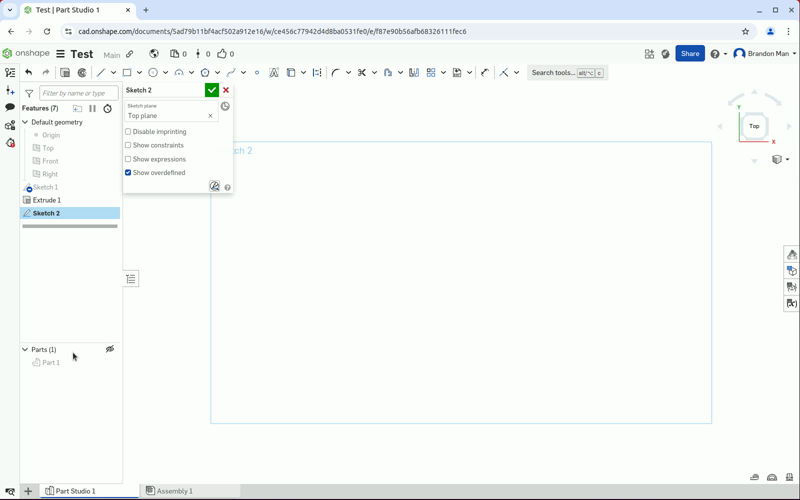
key(c)
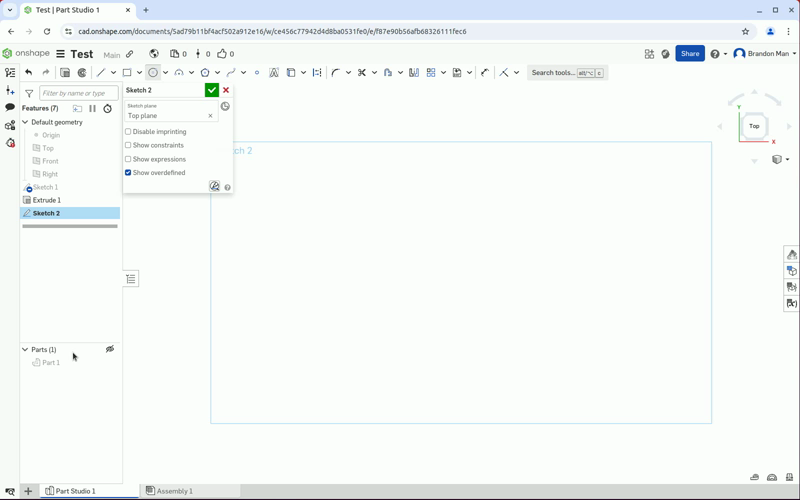
key_down(shift)
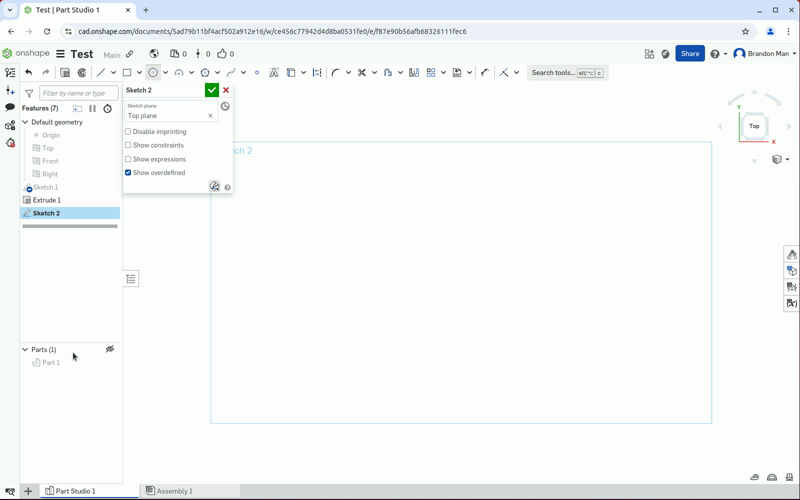
mouse_move(461, 282)
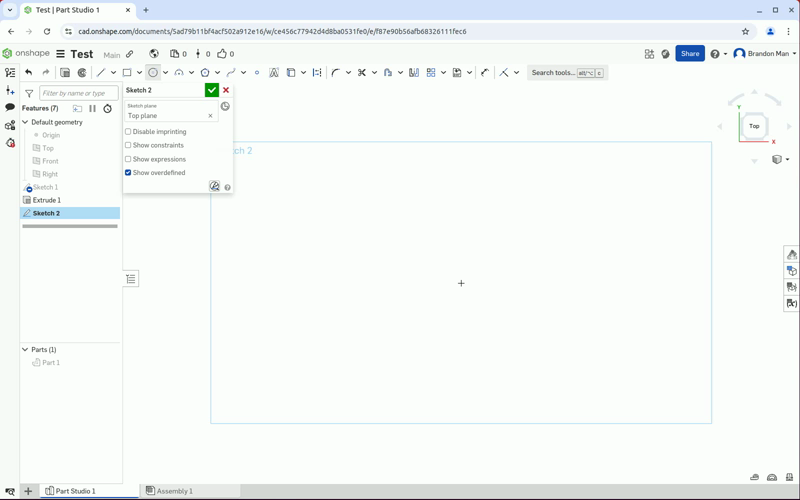
click(461, 282)
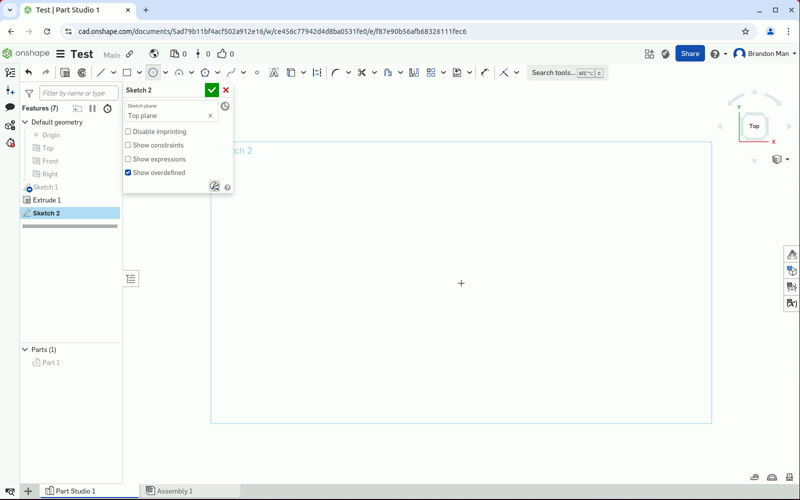
key_up(shift)
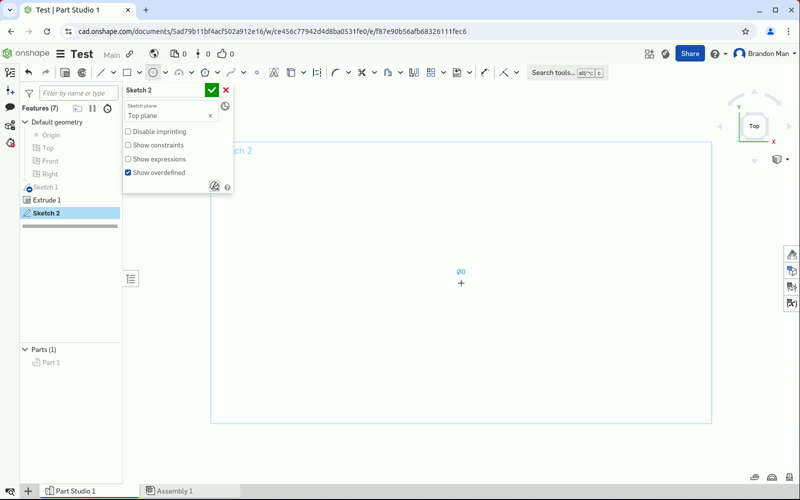
mouse_move(522, 282)
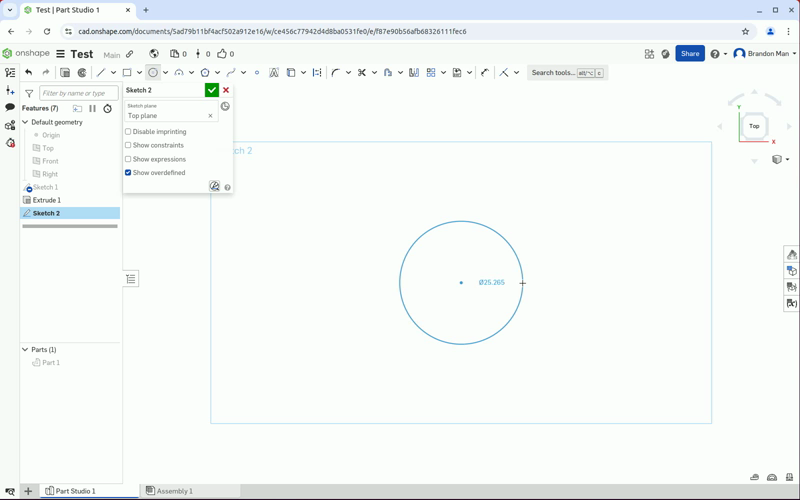
click(522, 282)
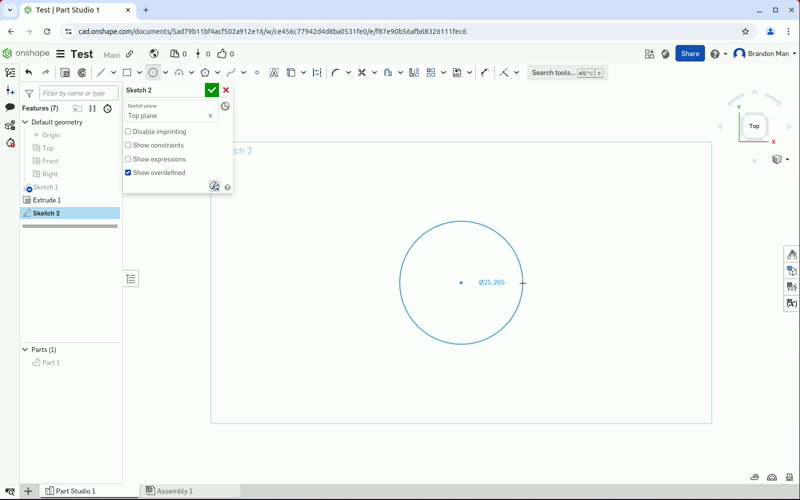
key(esc)
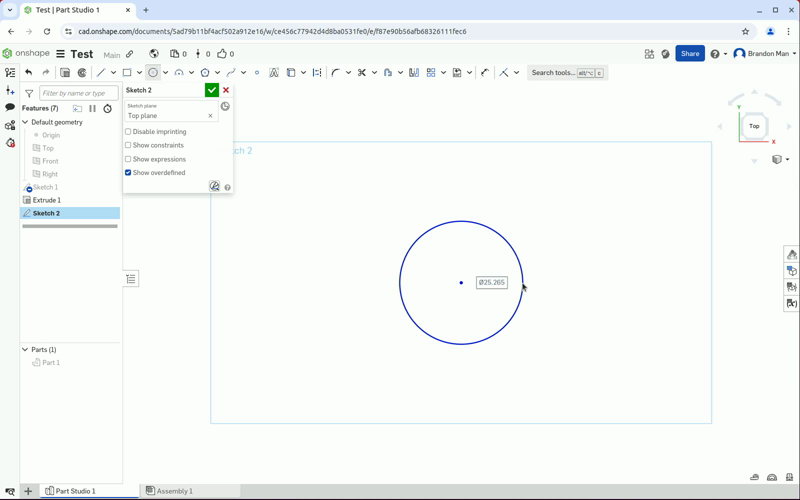
key(c)
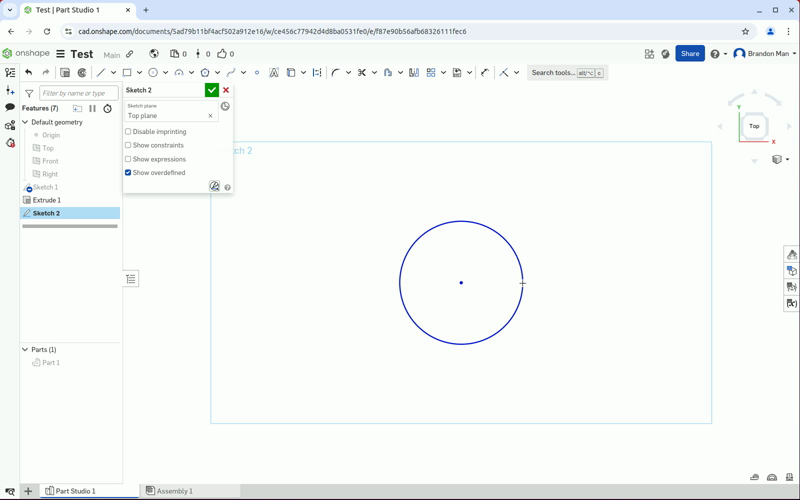
key_down(shift)
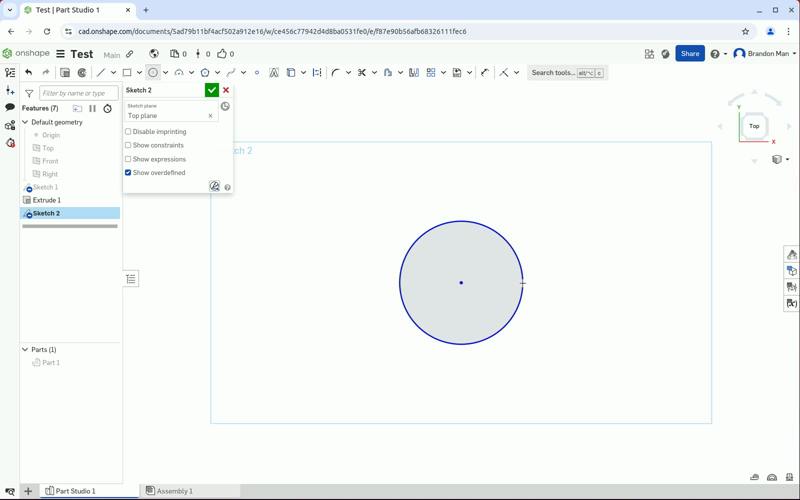
mouse_move(461, 282)
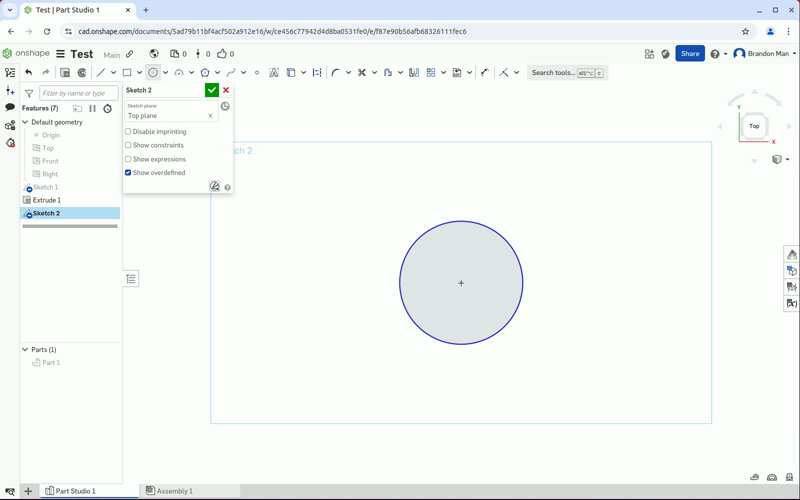
click(461, 282)
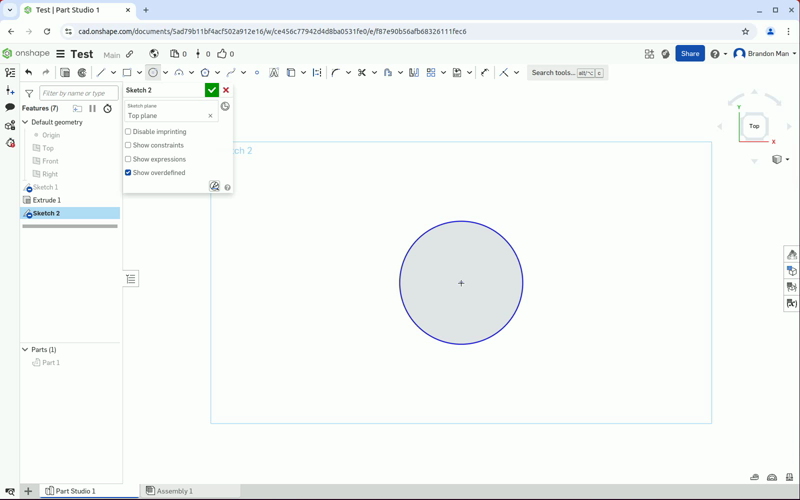
key_up(shift)
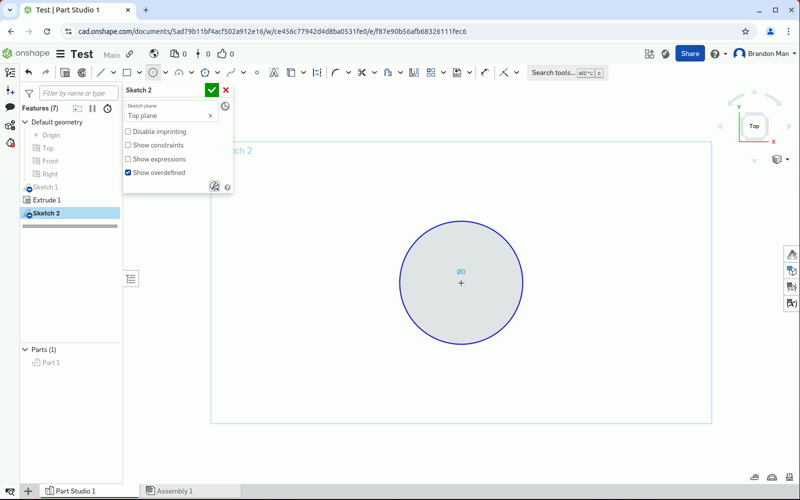
mouse_move(467, 282)
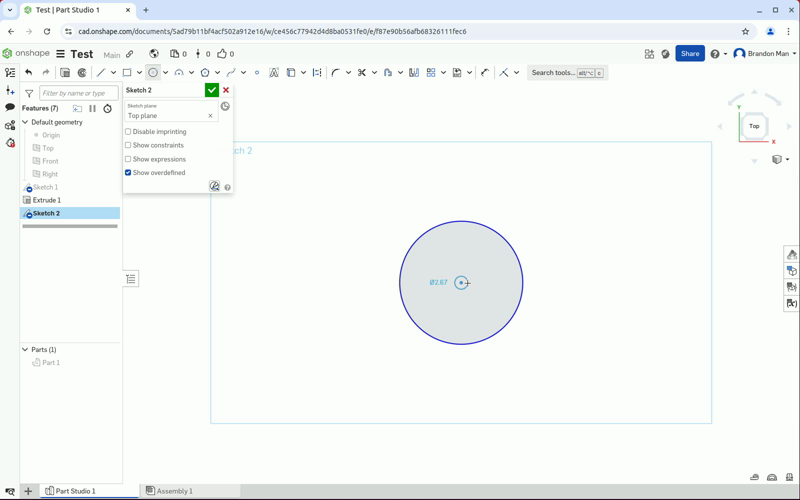
click(467, 282)
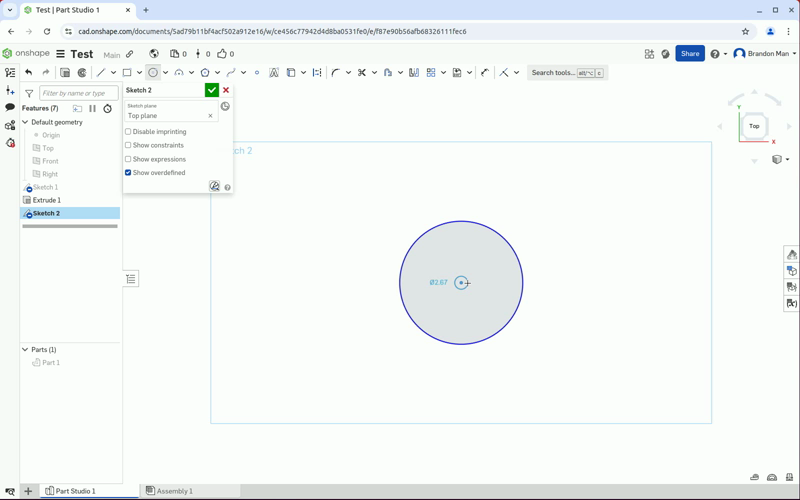
key(esc)
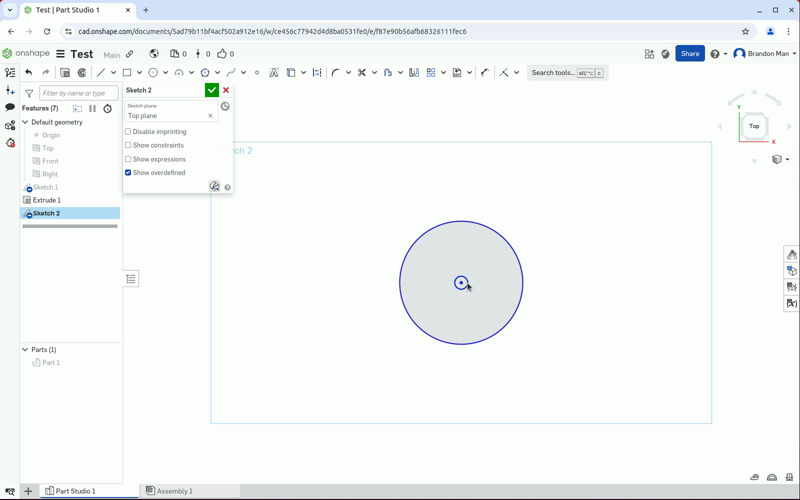
mouse_move(482, 298)
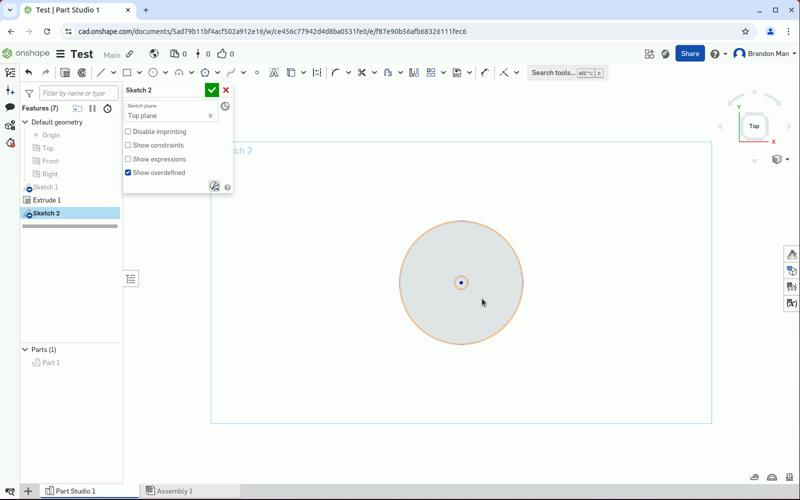
click(482, 298)
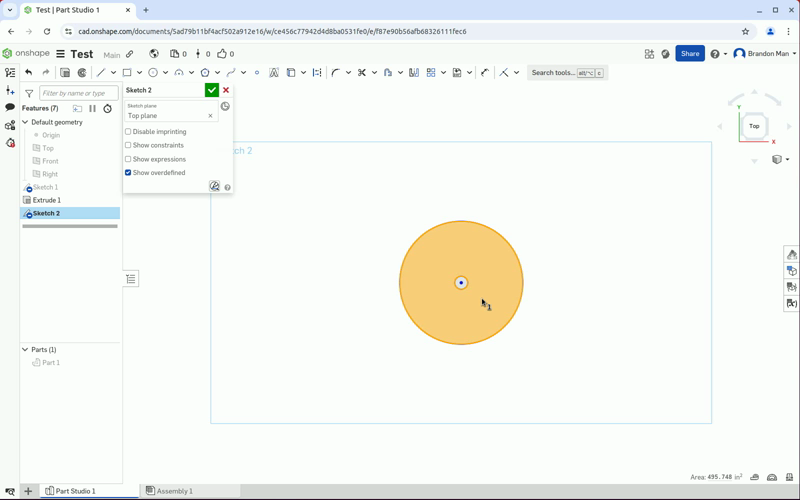
mouse_move(73, 352)
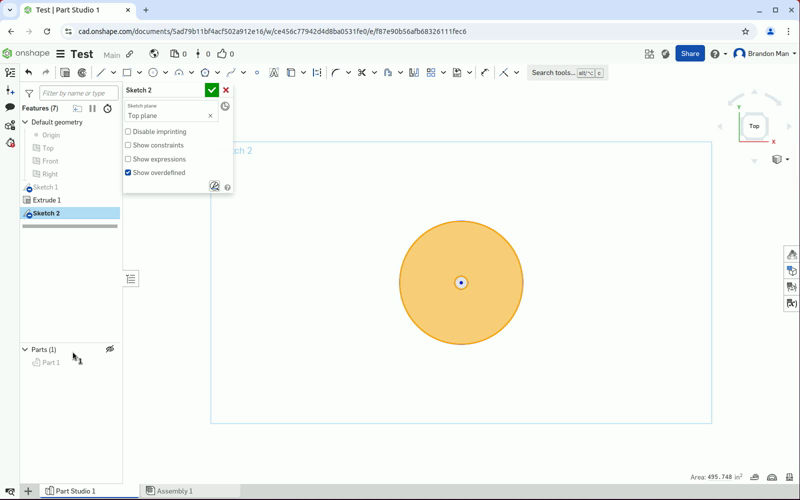
key(shift+y)
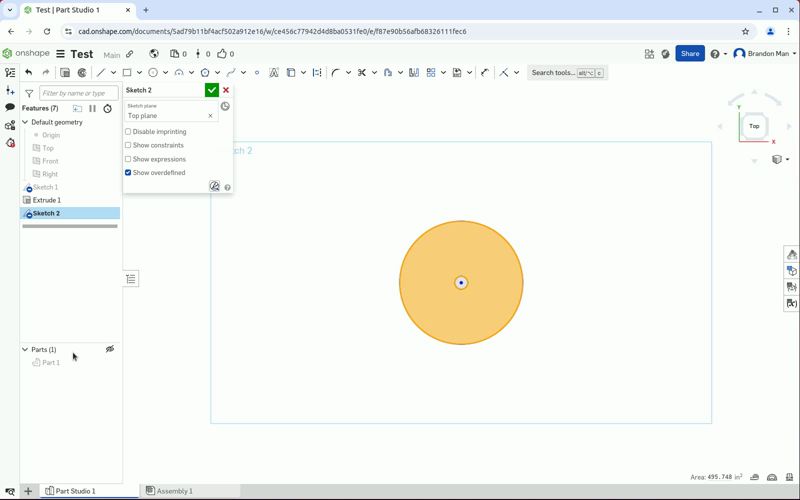
key(shift+e)
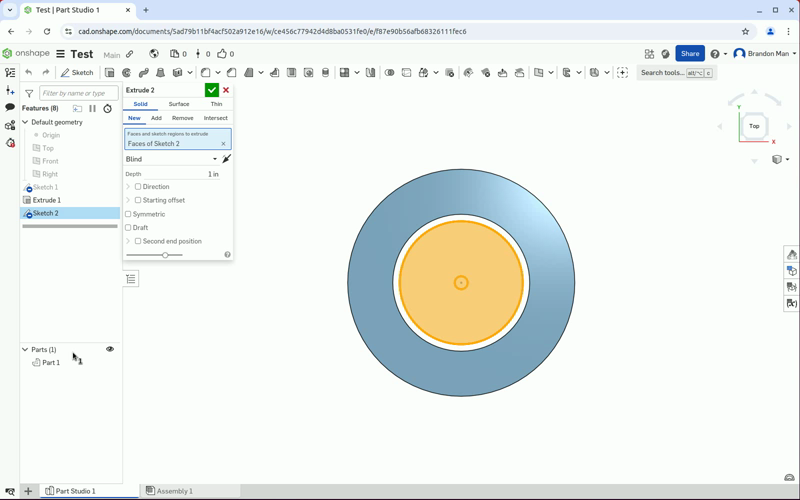
mouse_move(143, 106)
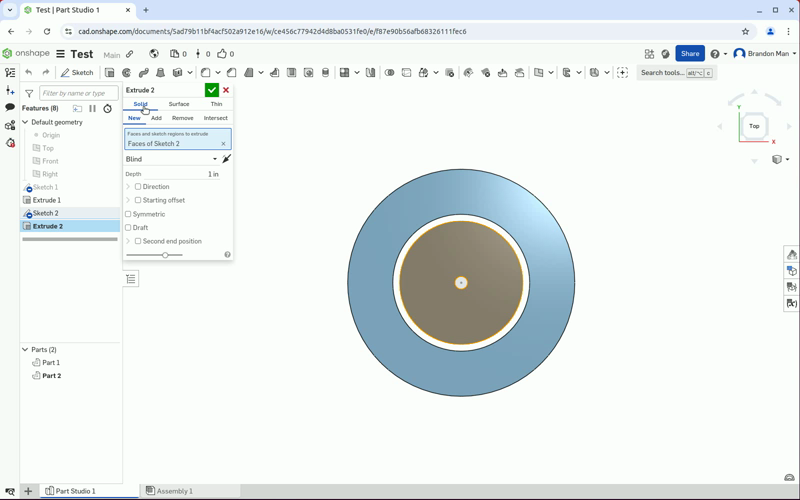
click(143, 106)
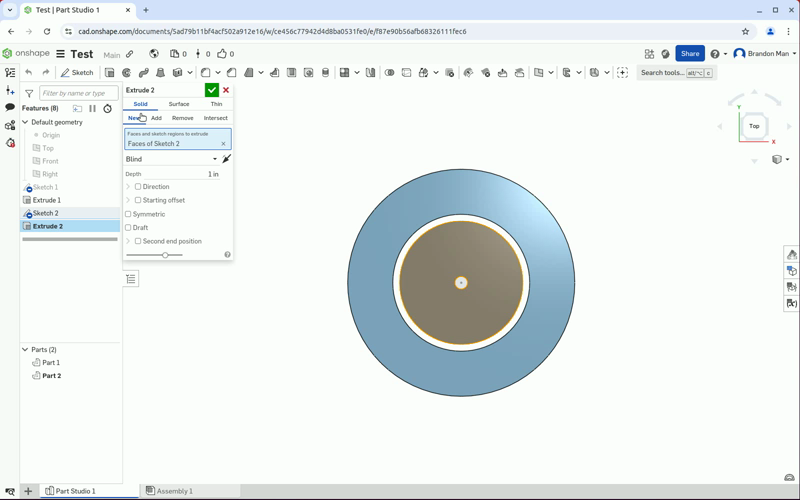
mouse_move(137, 120)
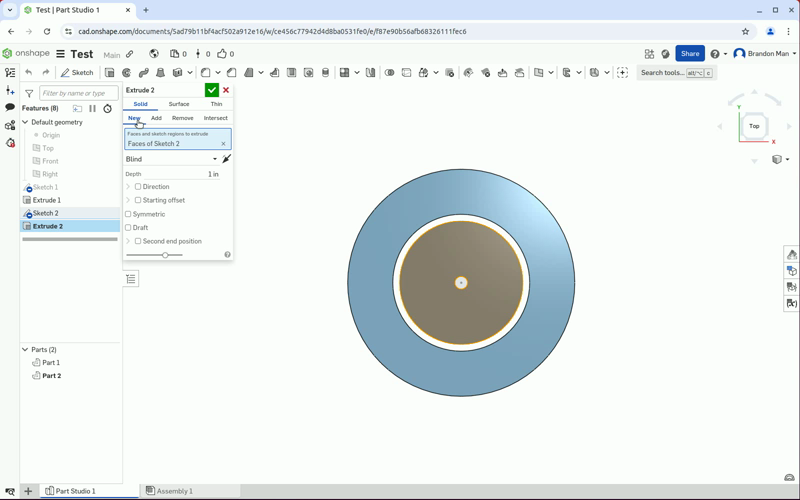
click(137, 120)
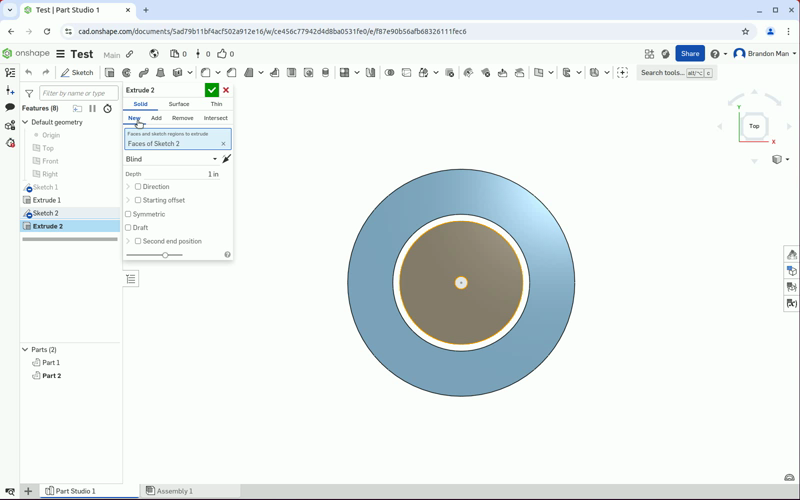
key(tab, 4)
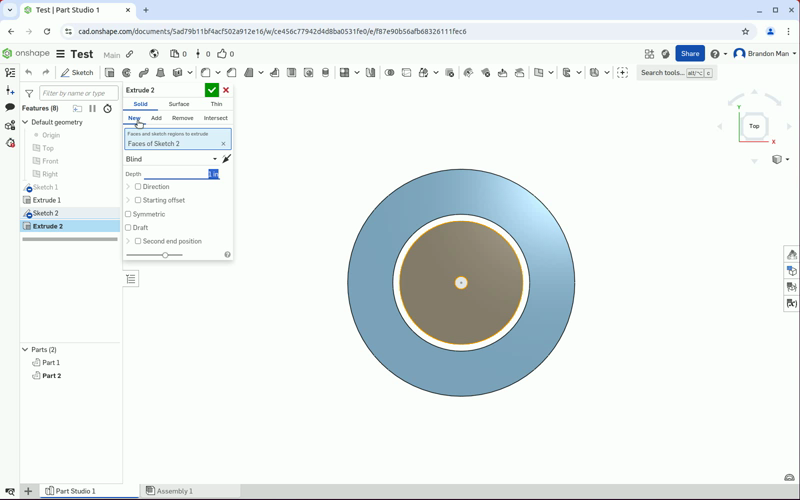
text(1.685)
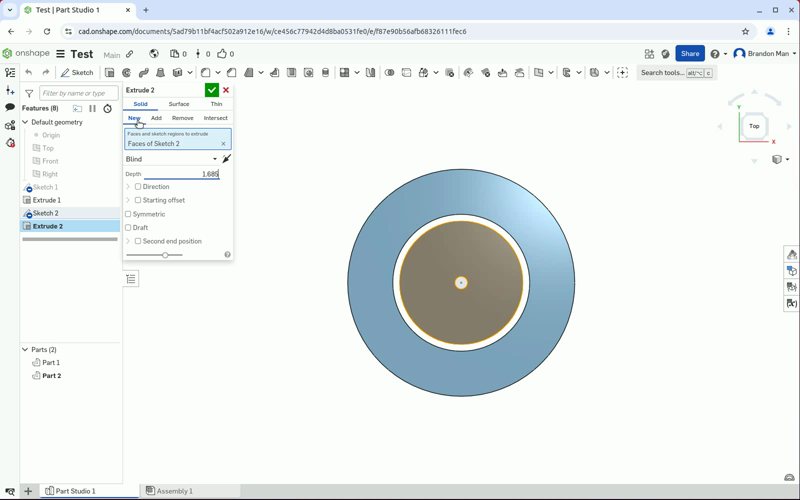
key(enter)
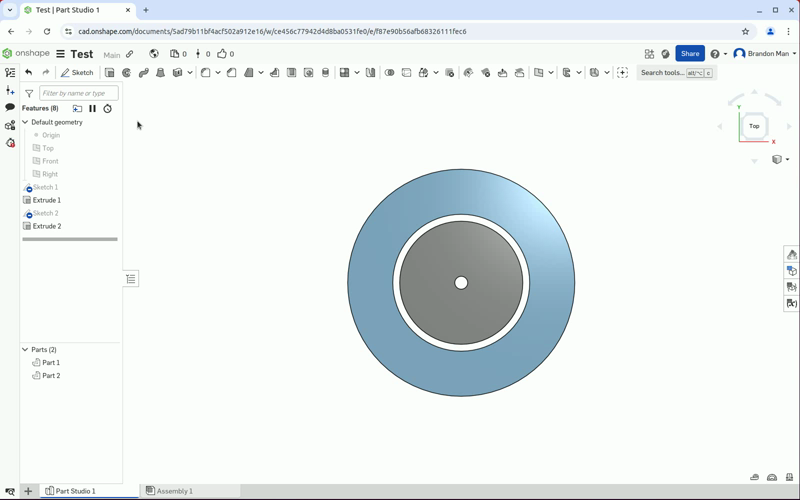
key(shift+h)
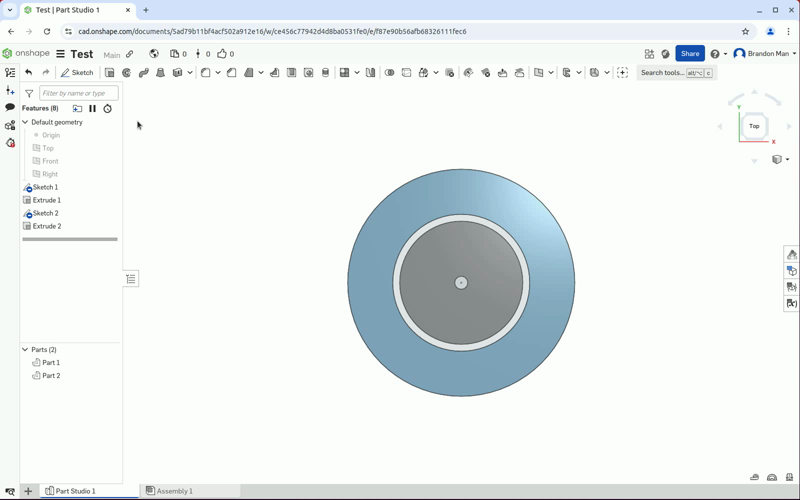
key(shift+h)
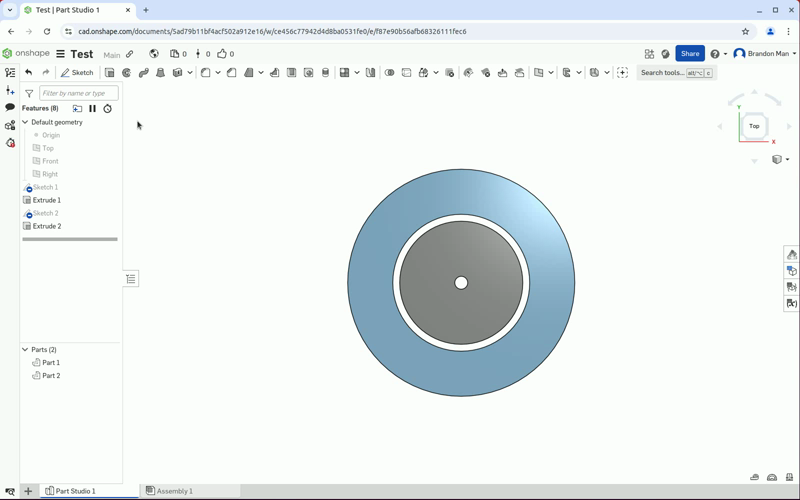
mouse_move(73, 189)
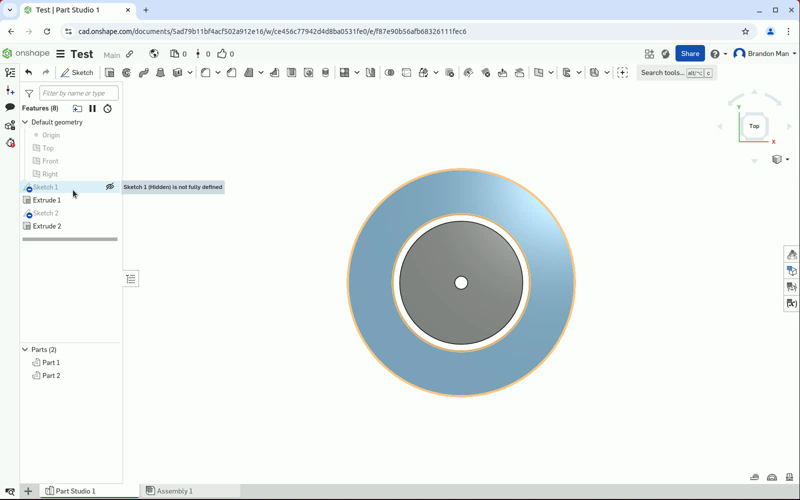
click(73, 189)
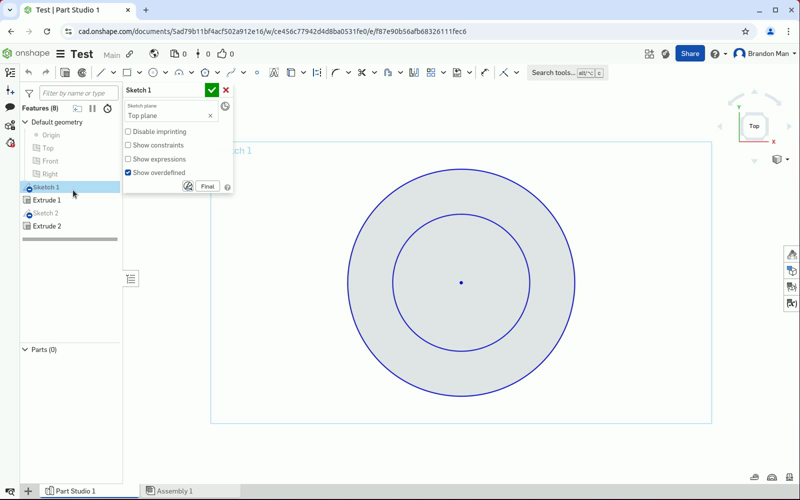
mouse_move(229, 92)
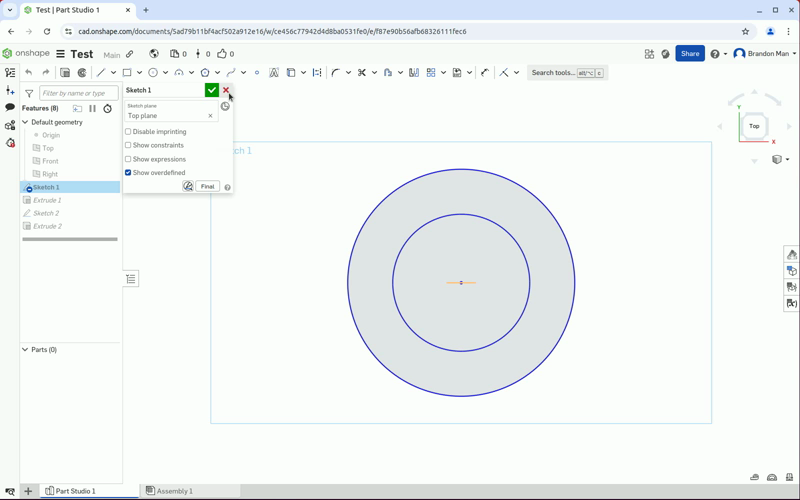
click(229, 92)
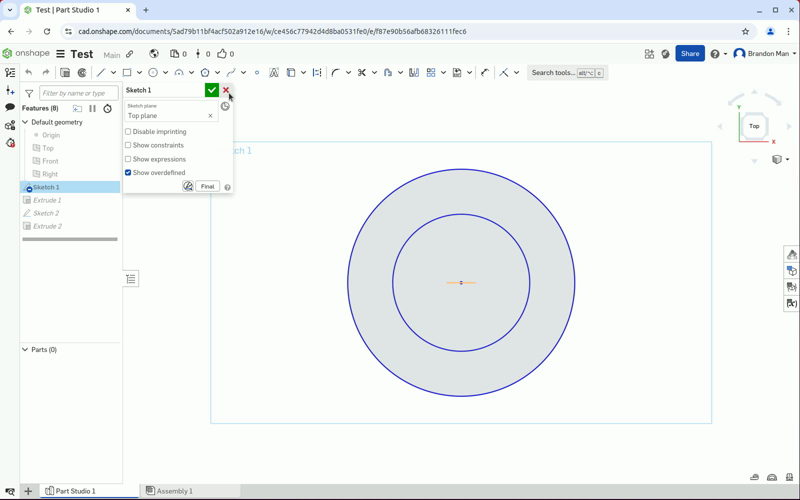
key(shift+s)
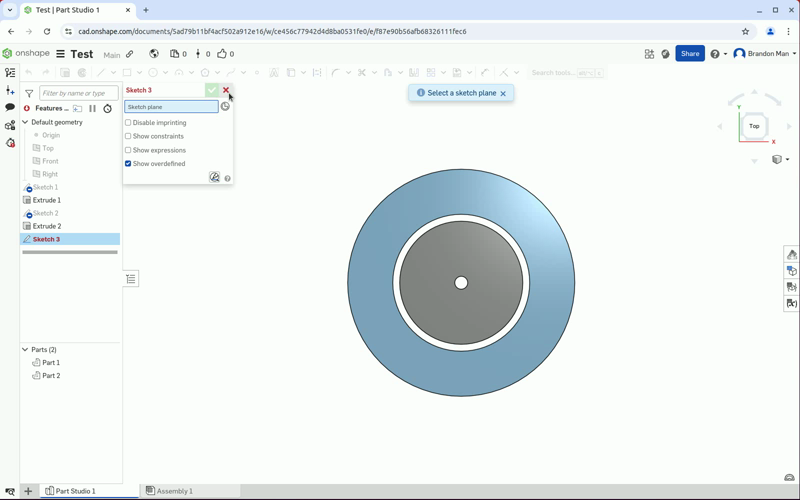
mouse_move(73, 150)
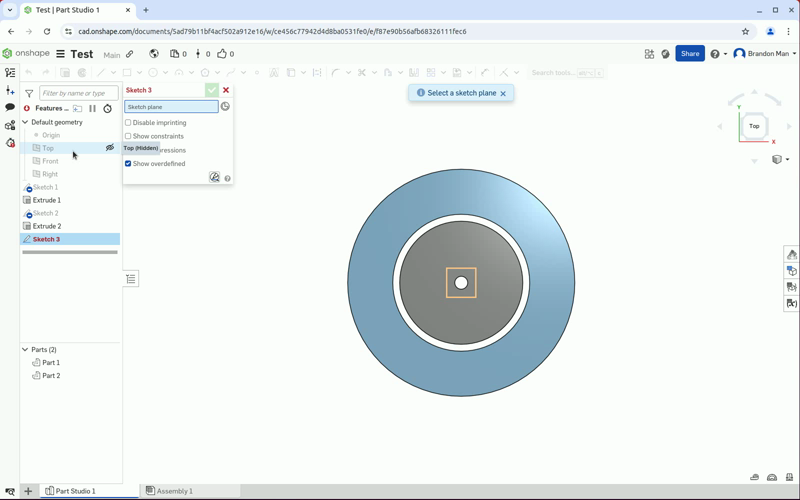
click(73, 150)
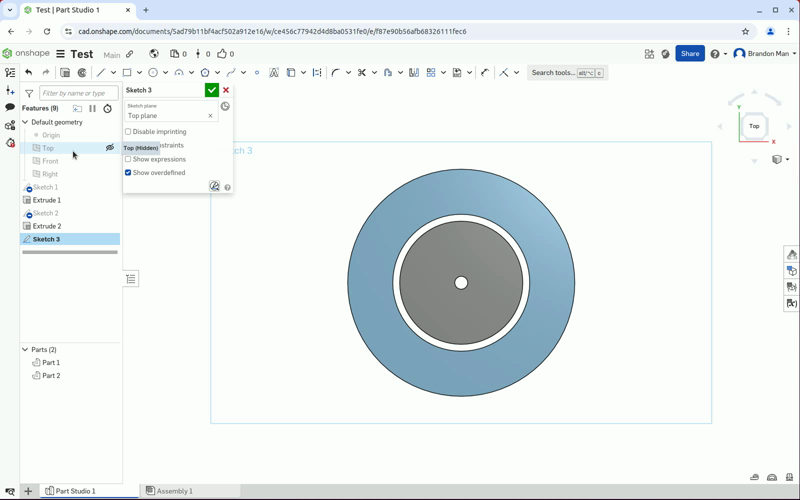
mouse_move(73, 352)
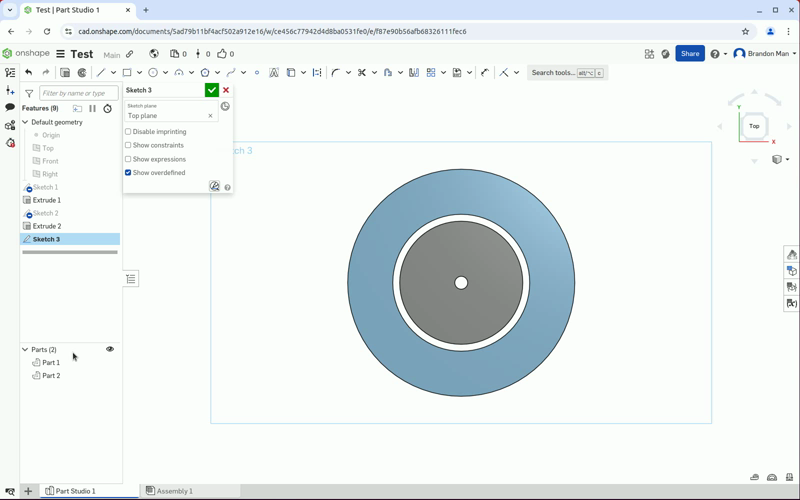
key(y)
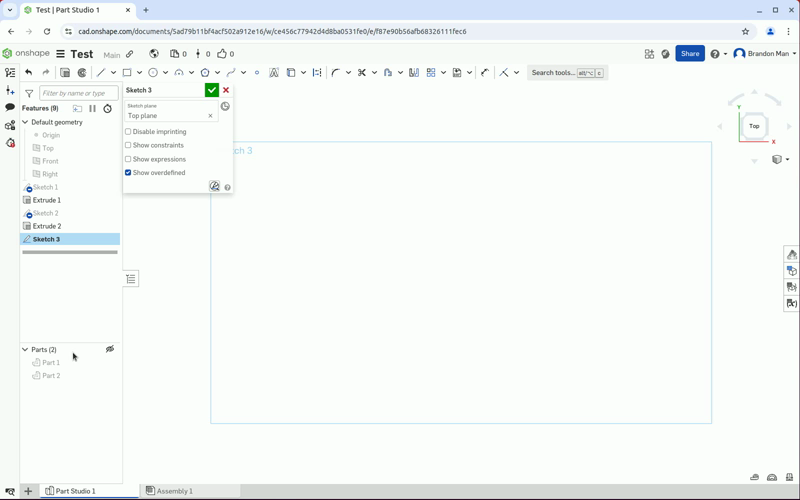
key(c)
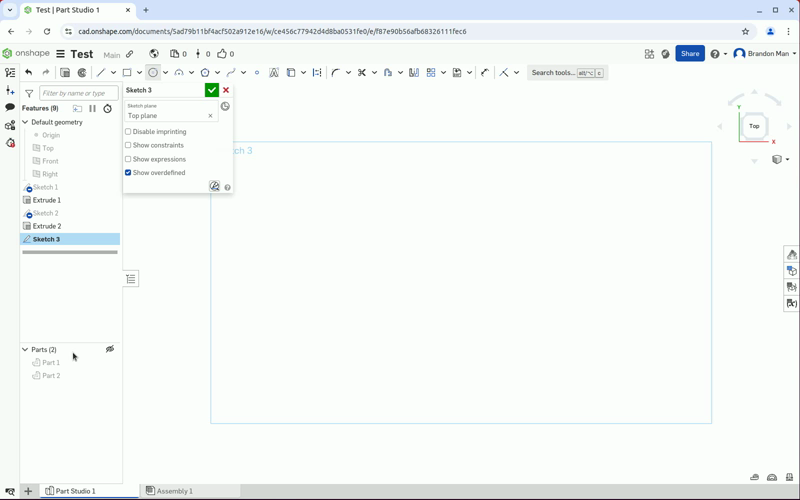
key_down(shift)
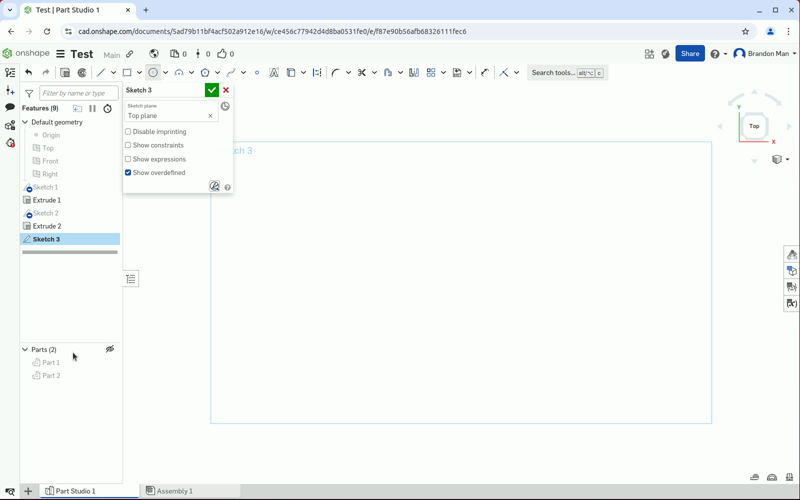
mouse_move(461, 282)
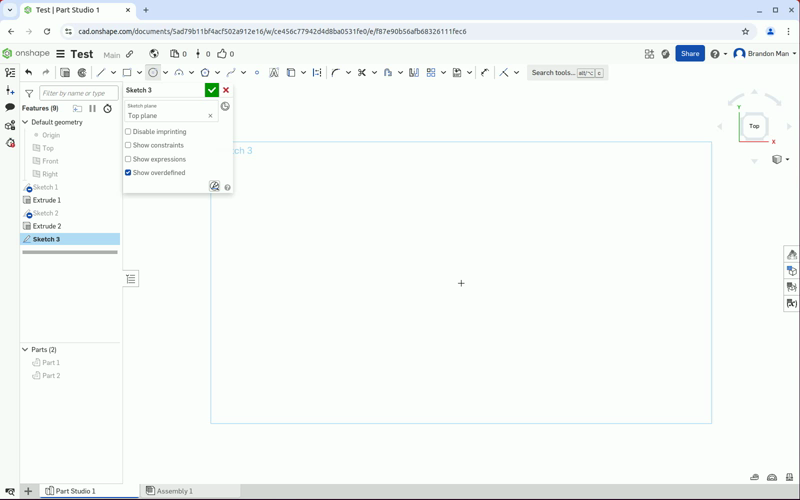
click(461, 282)
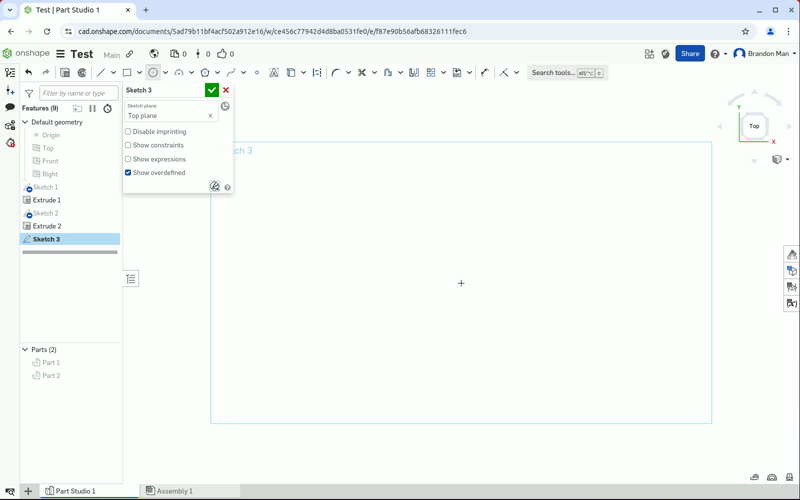
key_up(shift)
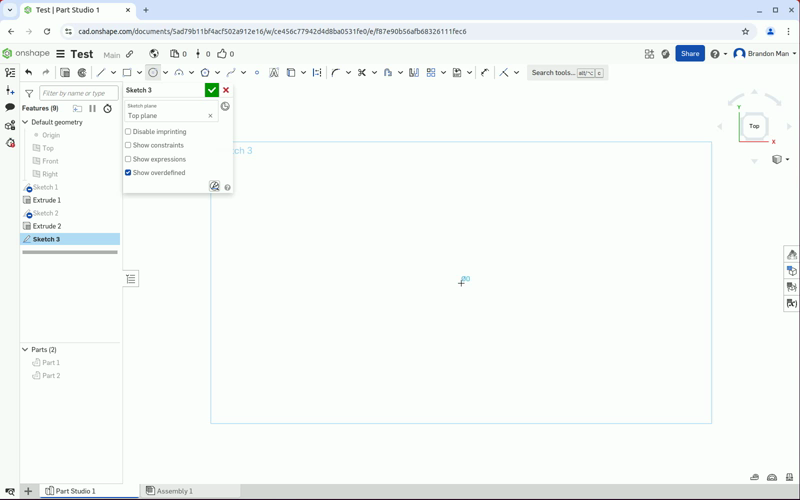
mouse_move(531, 282)
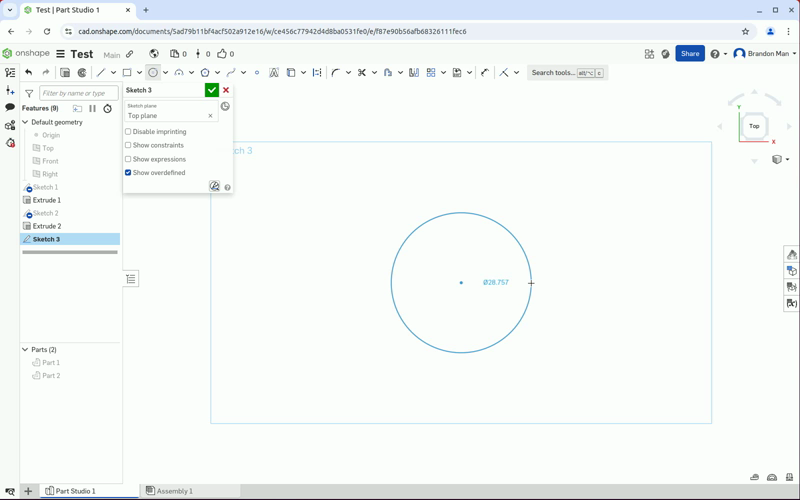
click(531, 282)
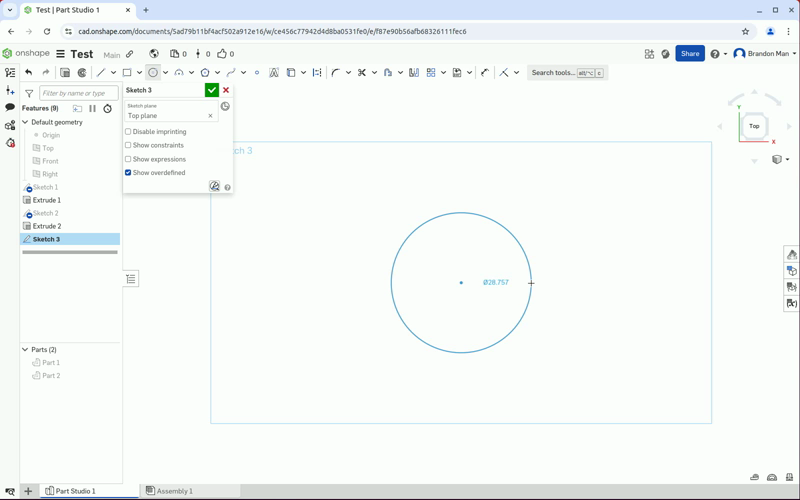
key(esc)
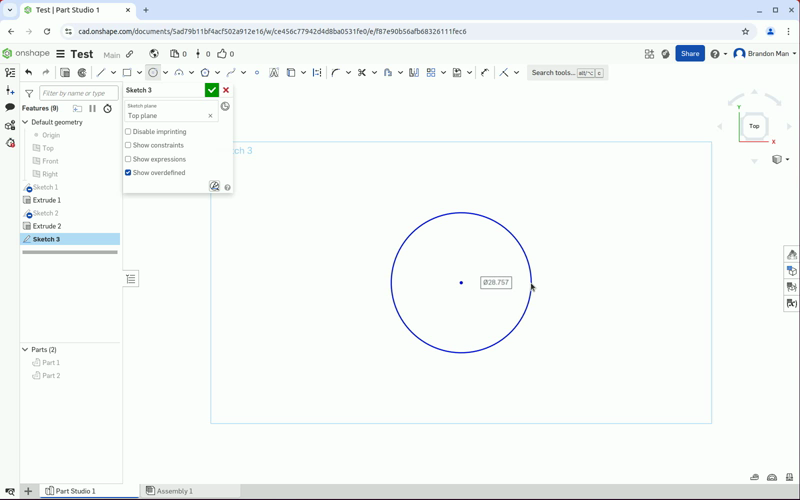
key(c)
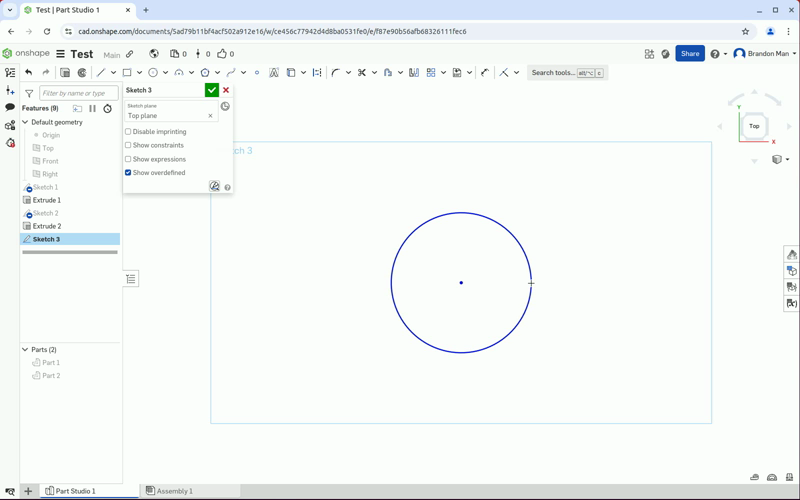
key_down(shift)
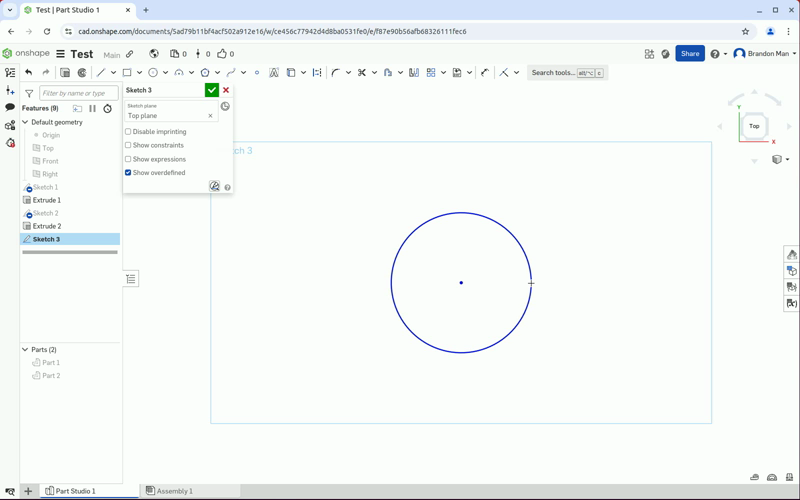
mouse_move(461, 282)
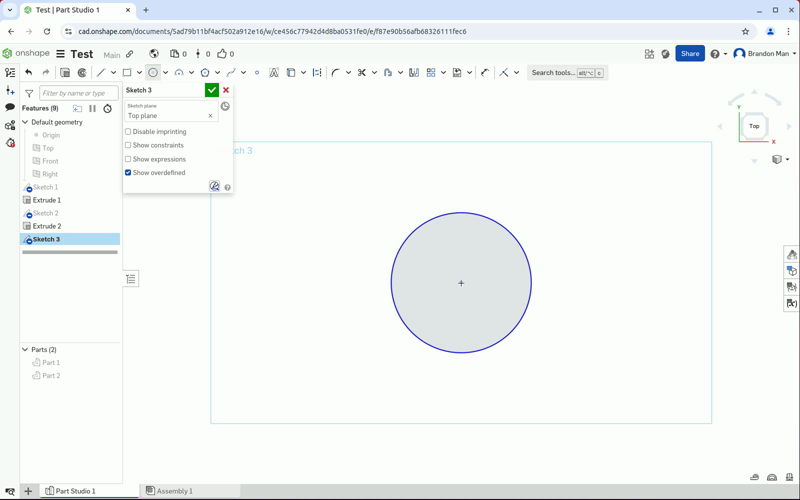
click(461, 282)
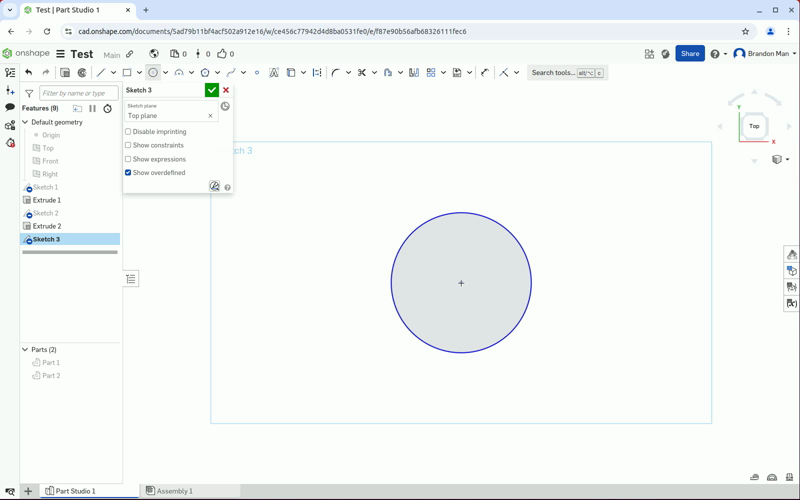
key_up(shift)
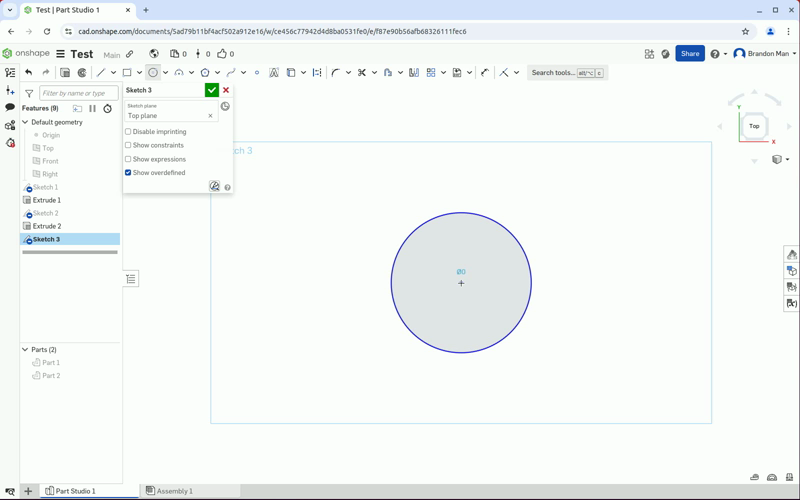
mouse_move(523, 282)
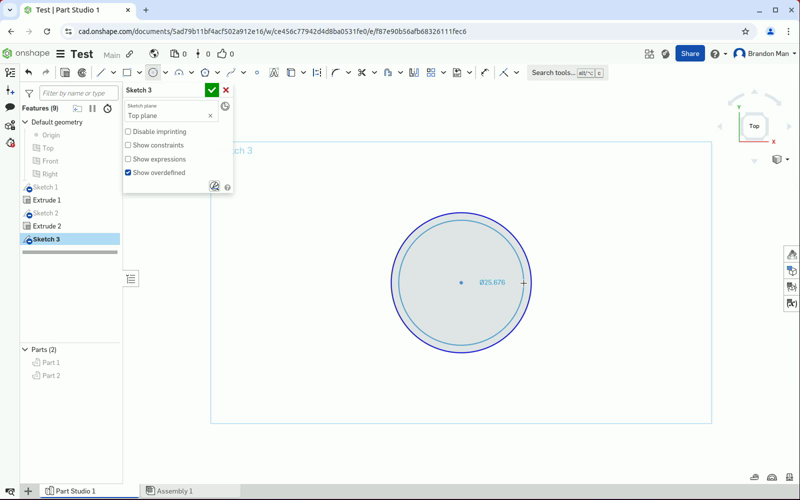
click(523, 282)
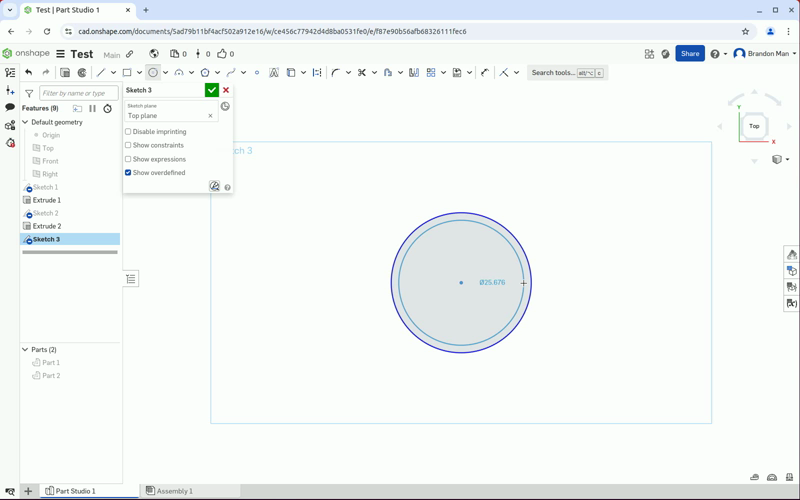
key(esc)
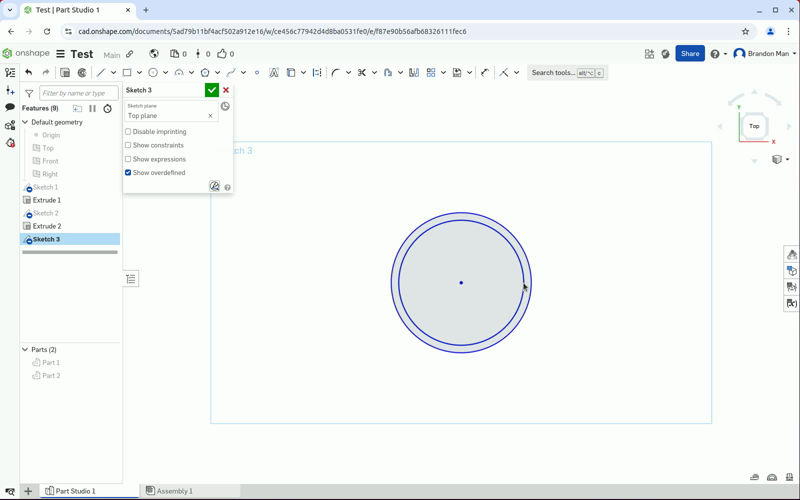
mouse_move(395, 288)
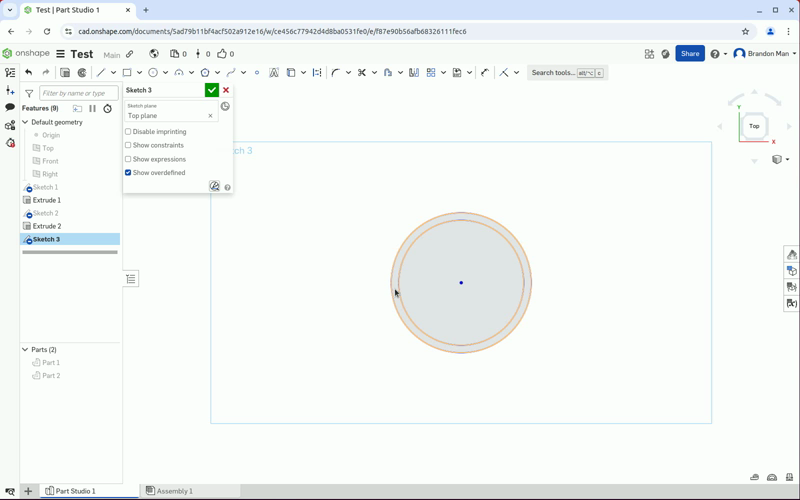
click(395, 288)
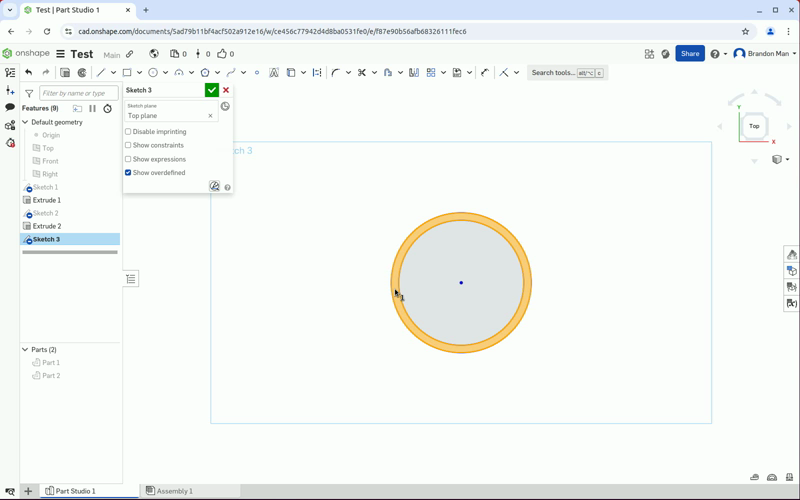
mouse_move(73, 352)
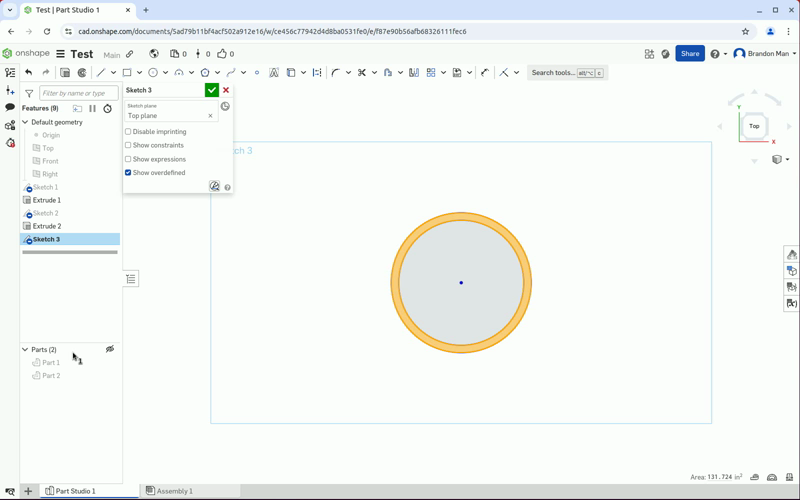
key(shift+y)
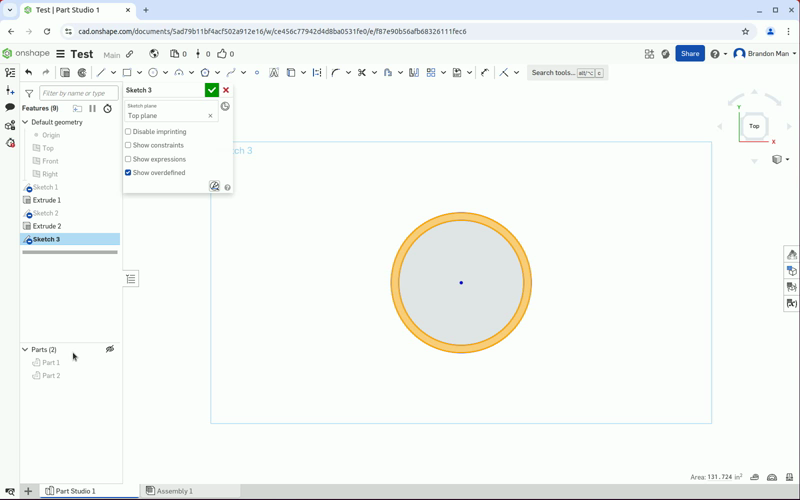
key(shift+e)
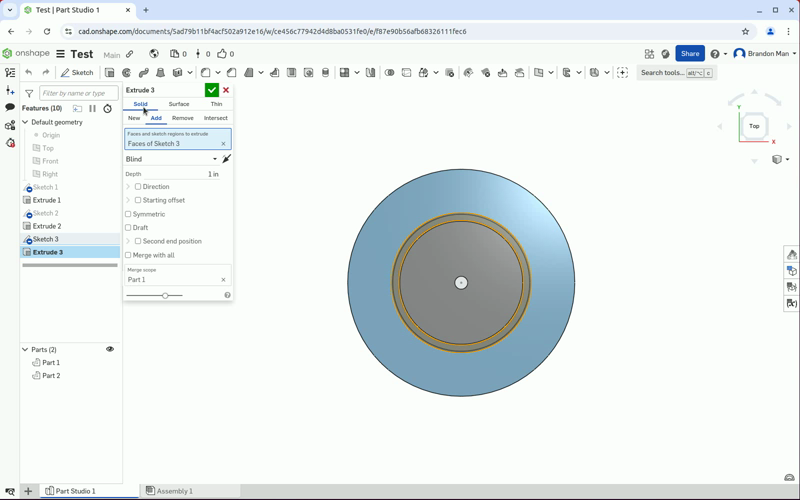
mouse_move(143, 106)
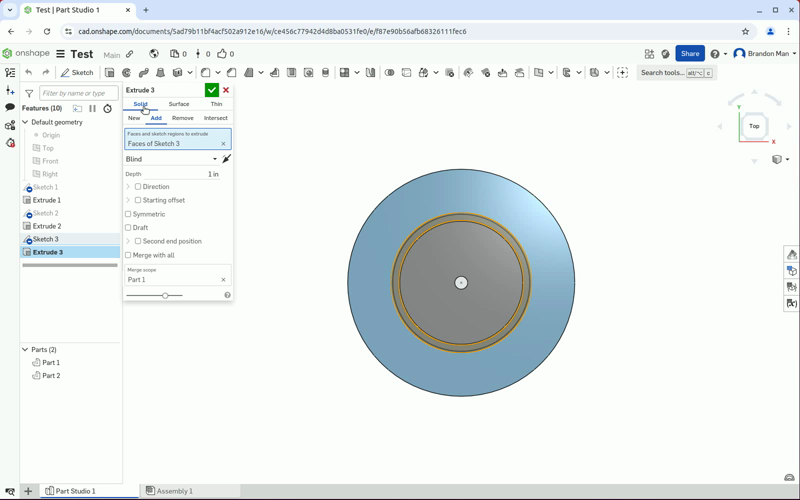
click(143, 106)
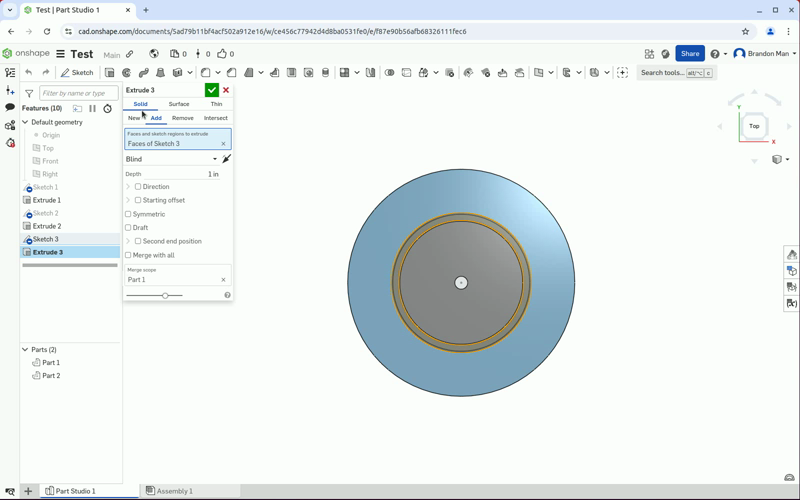
mouse_move(137, 120)
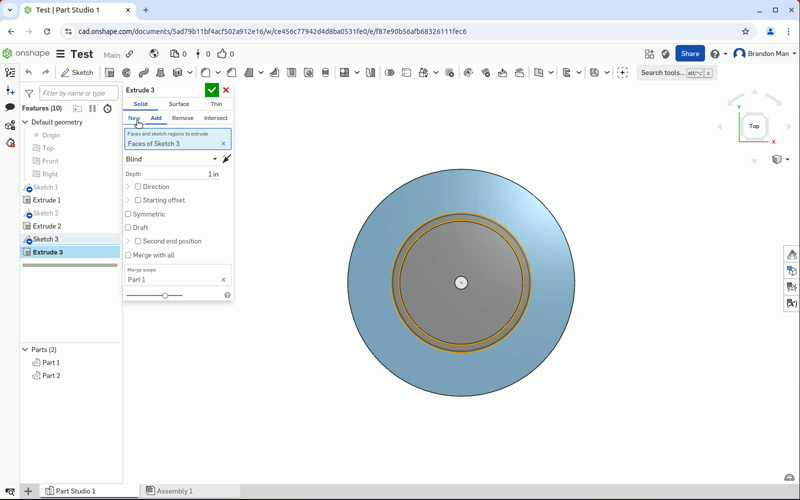
click(137, 120)
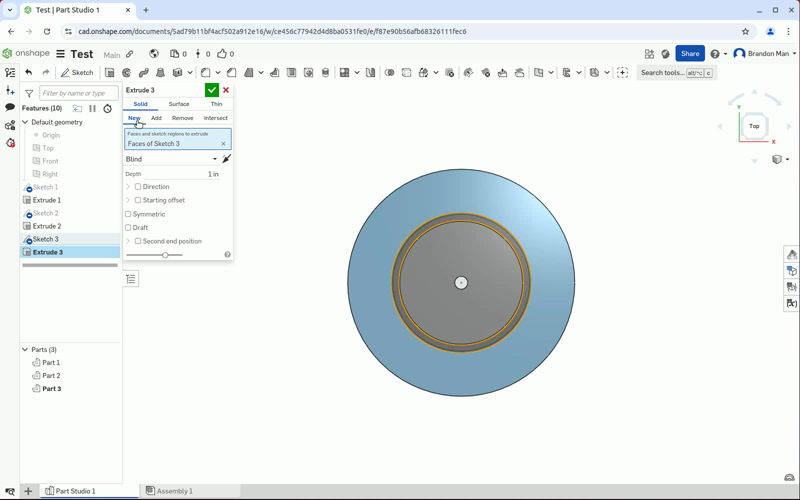
key(tab, 4)
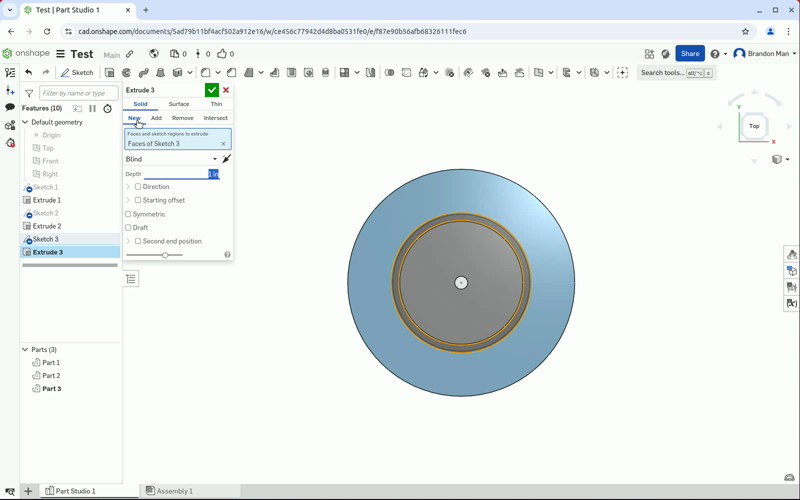
text(1.685)
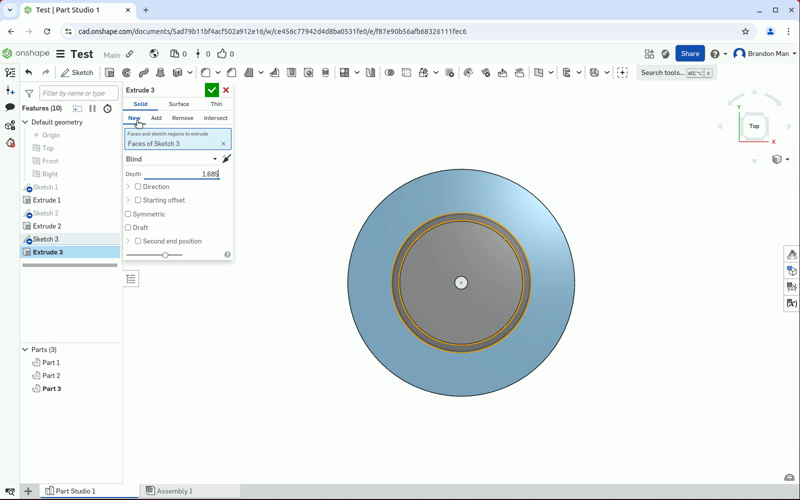
key(enter)
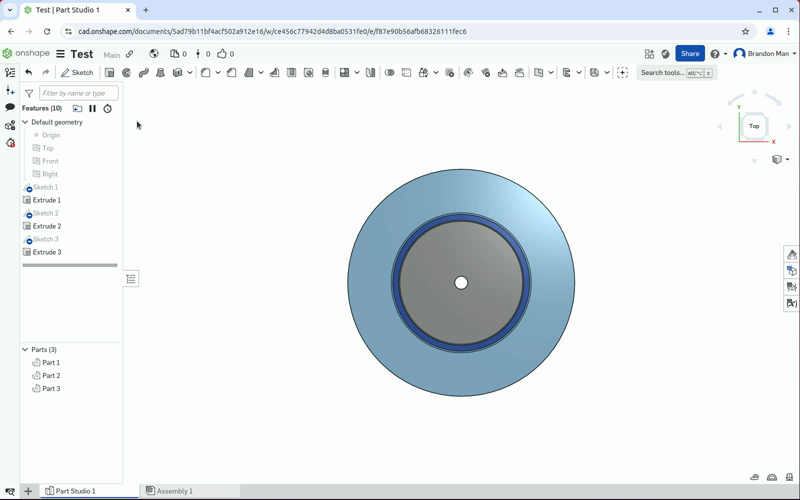
key(shift+h)
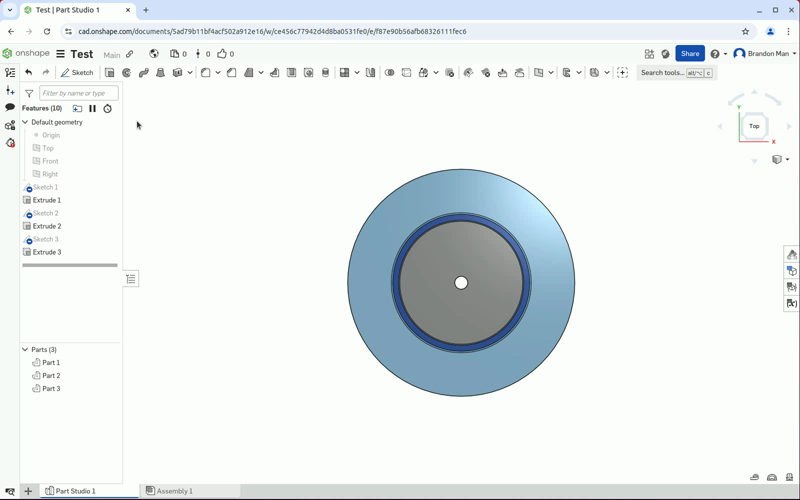
key(shift+h)
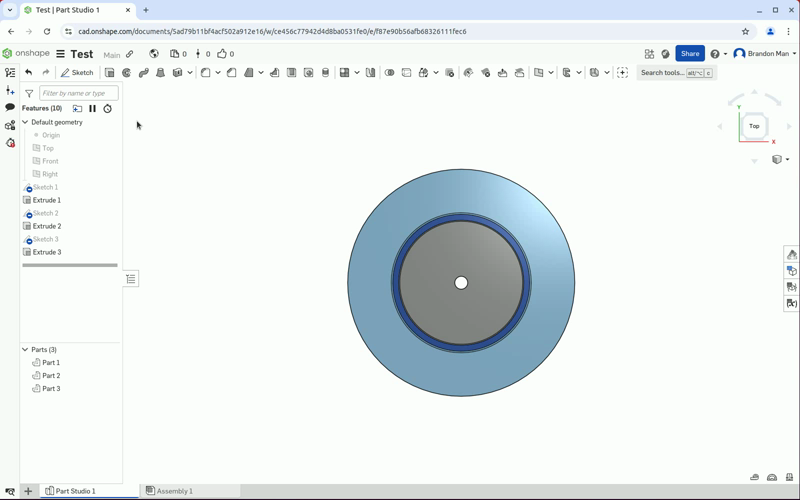
mouse_move(73, 189)
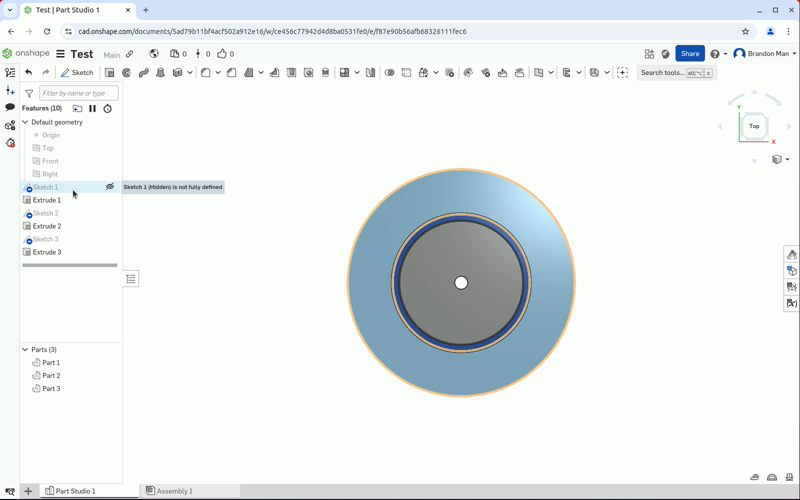
click(73, 189)
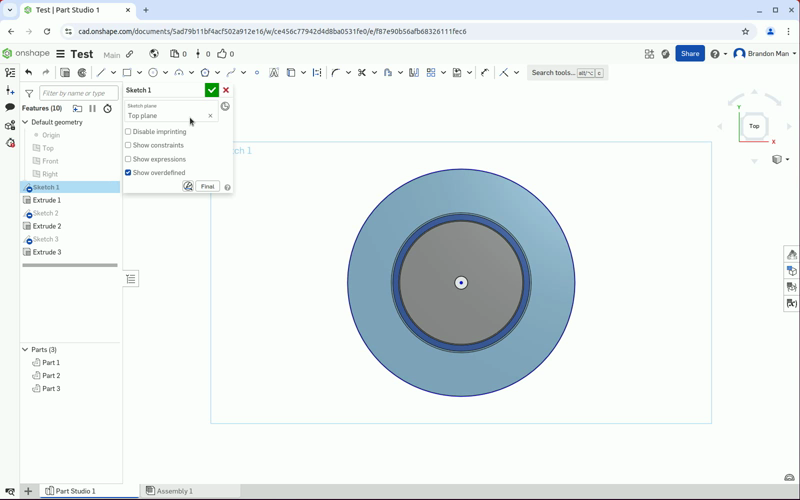
mouse_move(229, 92)
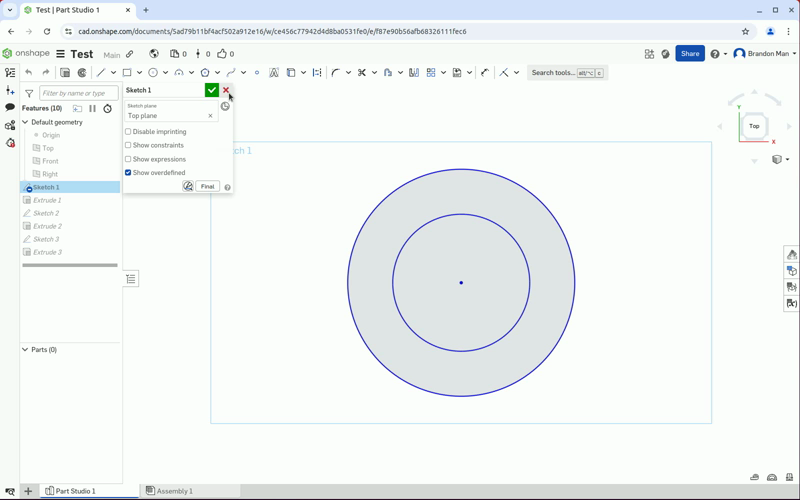
click(229, 92)
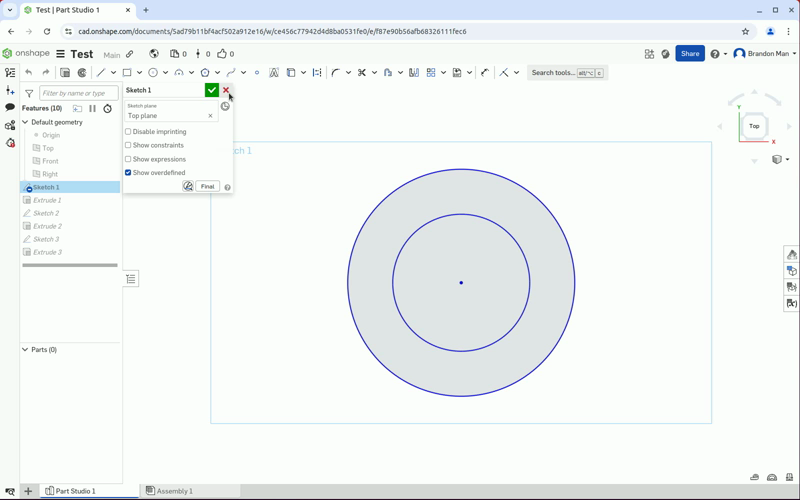
key(shift+s)
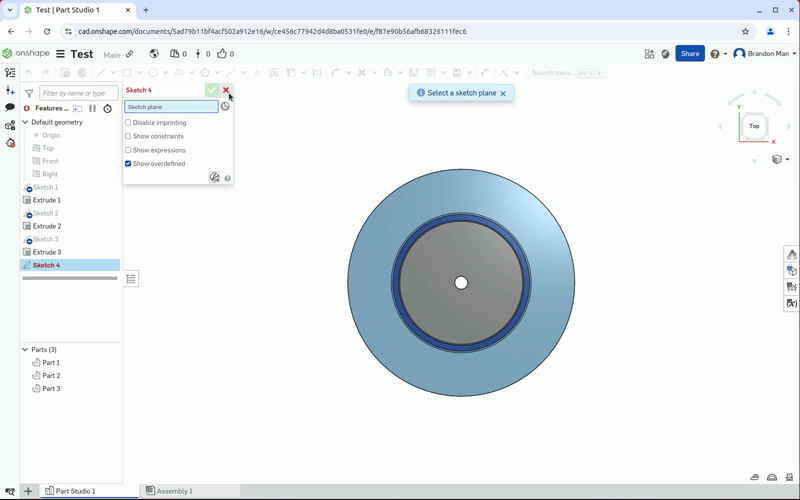
mouse_move(73, 150)
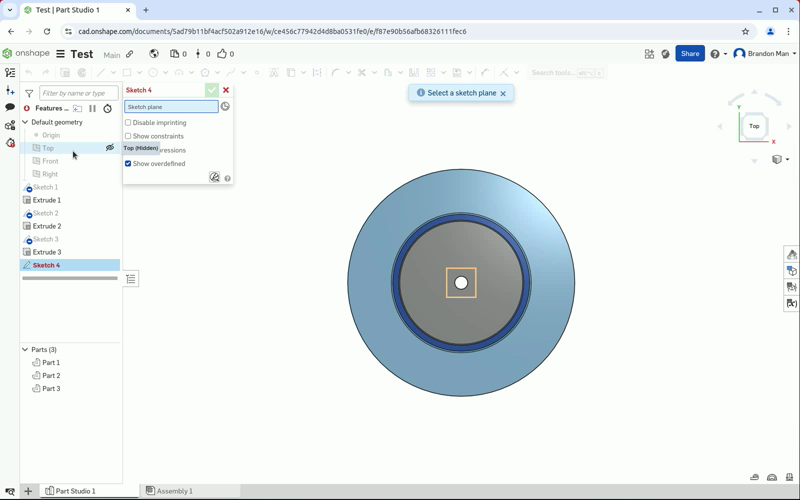
click(73, 150)
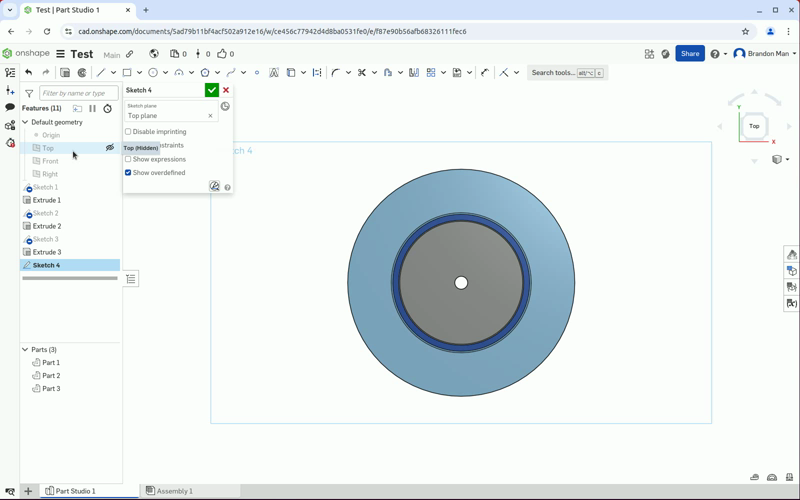
mouse_move(73, 352)
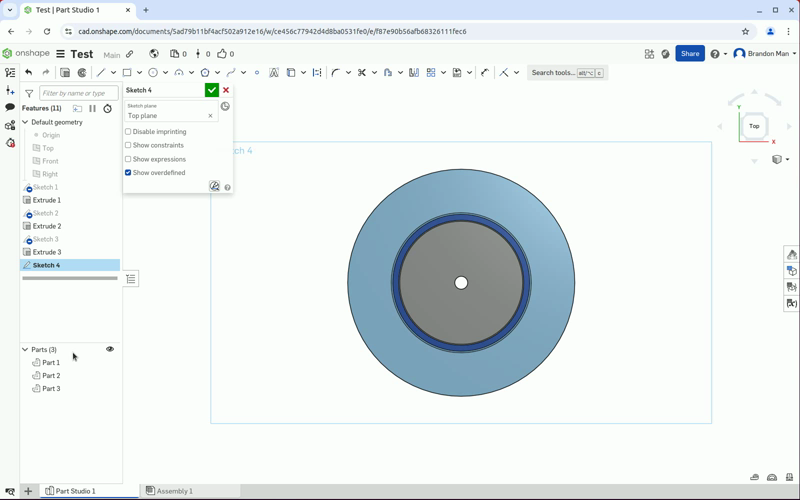
key(y)
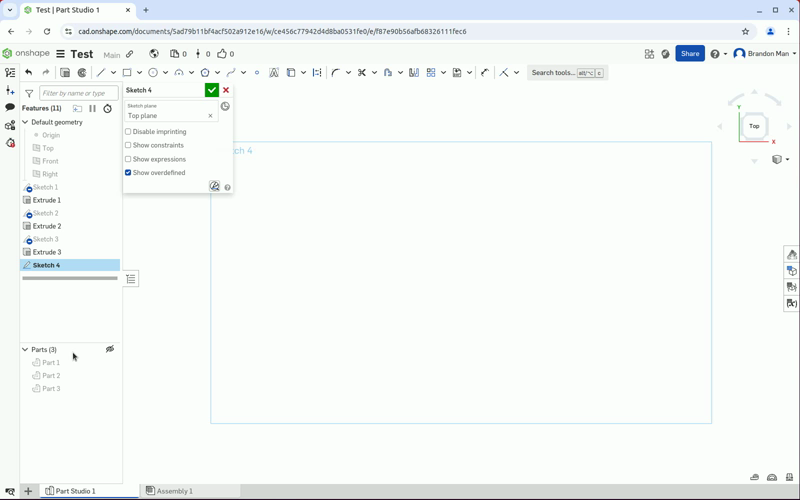
key(c)
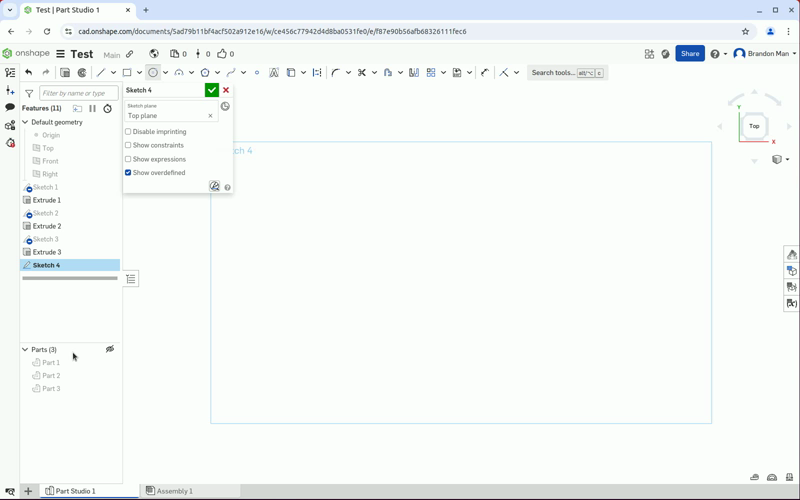
key_down(shift)
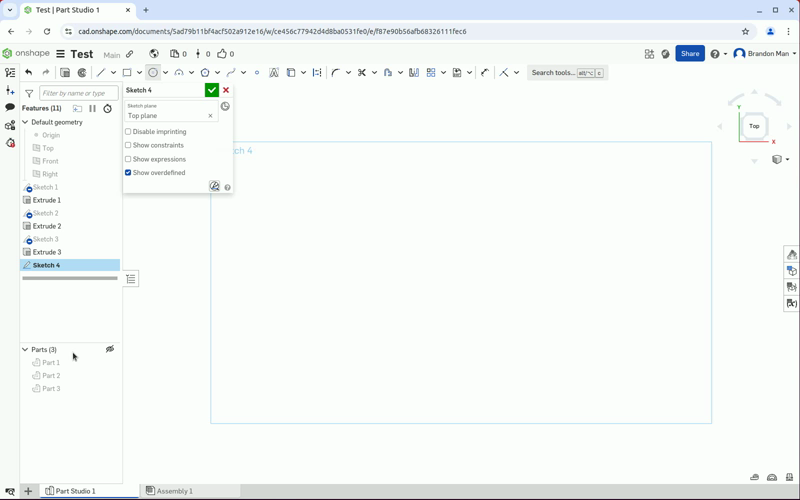
mouse_move(461, 282)
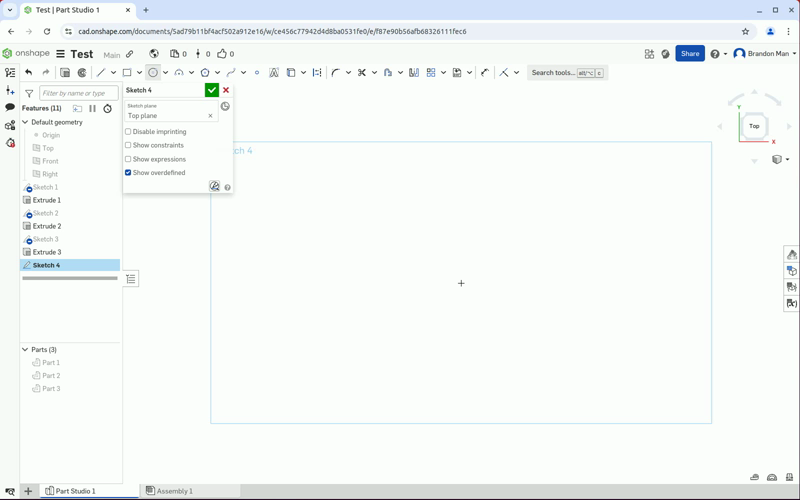
click(461, 282)
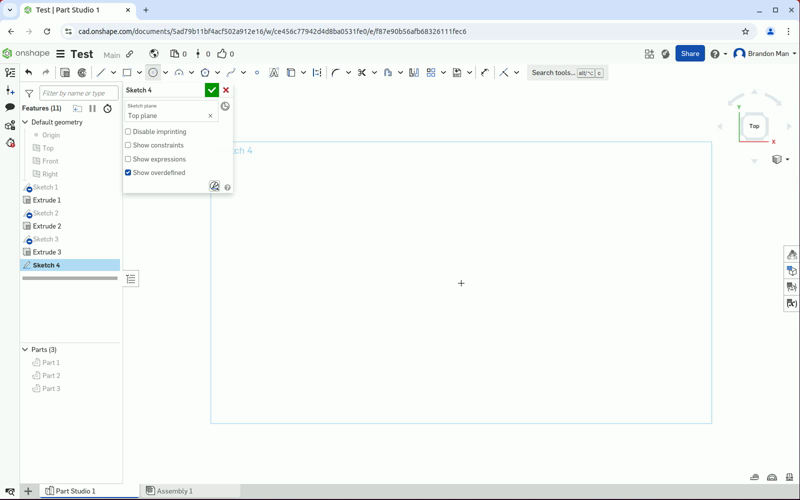
key_up(shift)
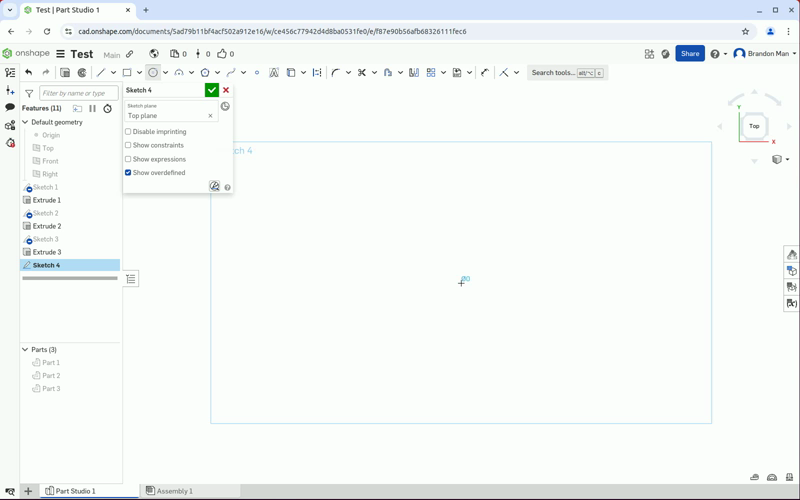
mouse_move(531, 282)
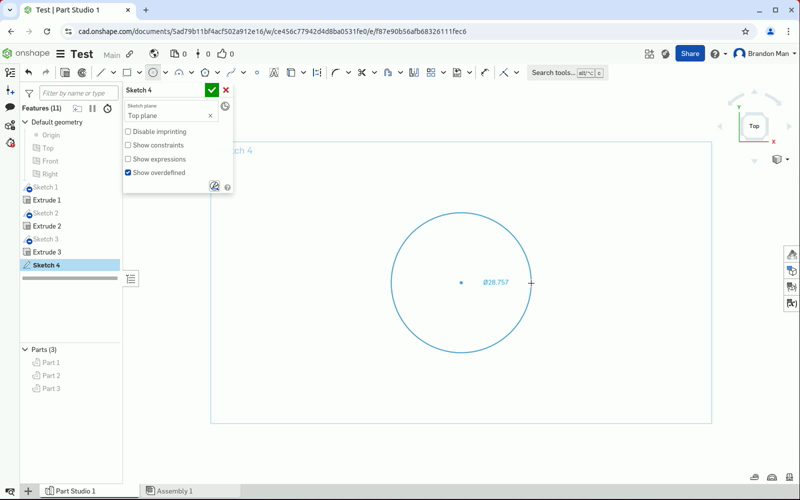
click(531, 282)
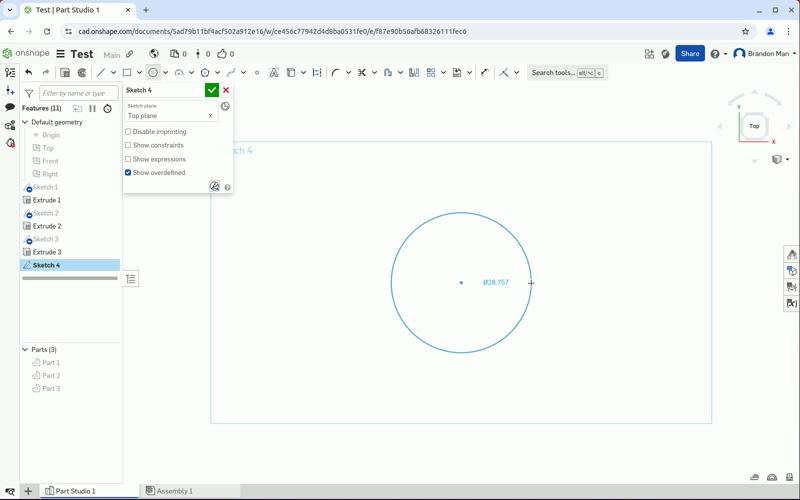
key(esc)
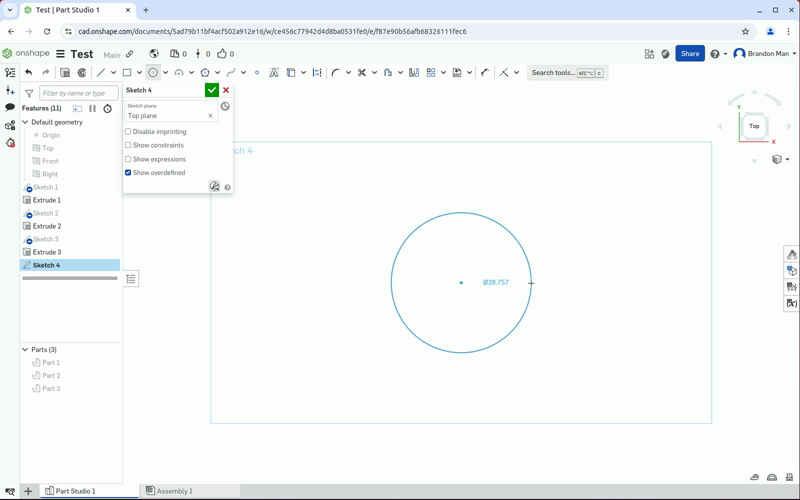
key(c)
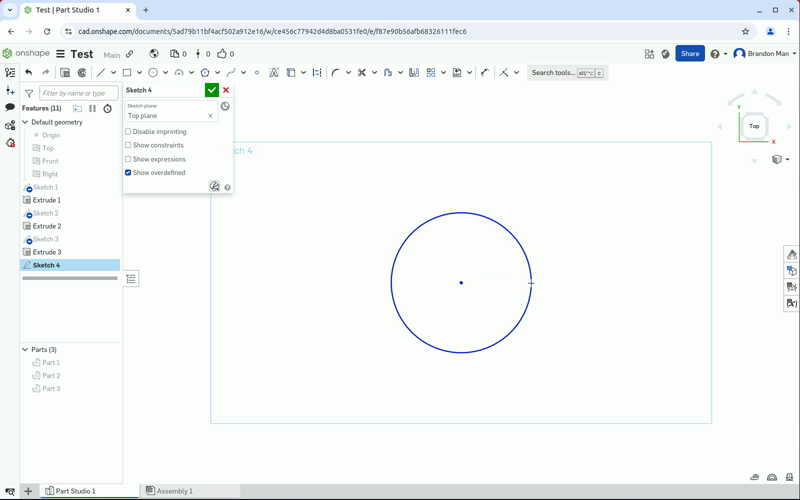
key_down(shift)
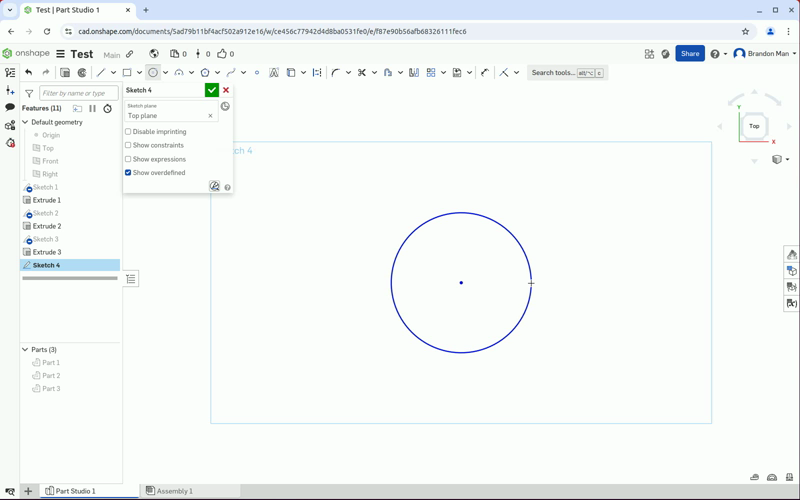
mouse_move(461, 282)
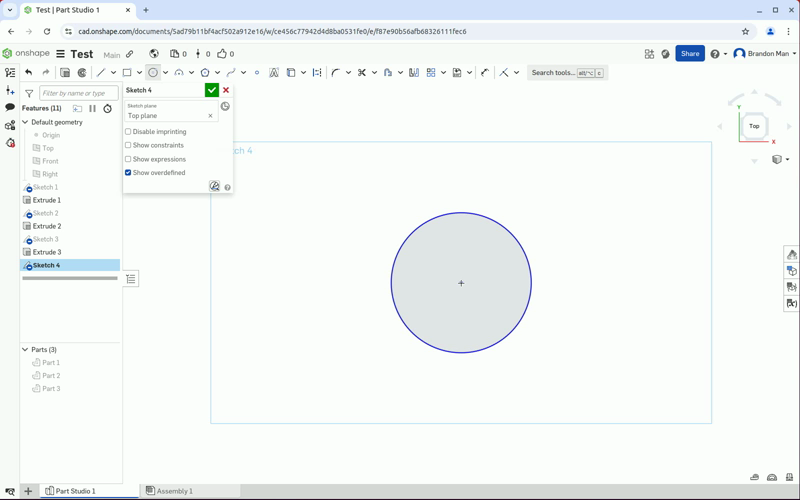
click(461, 282)
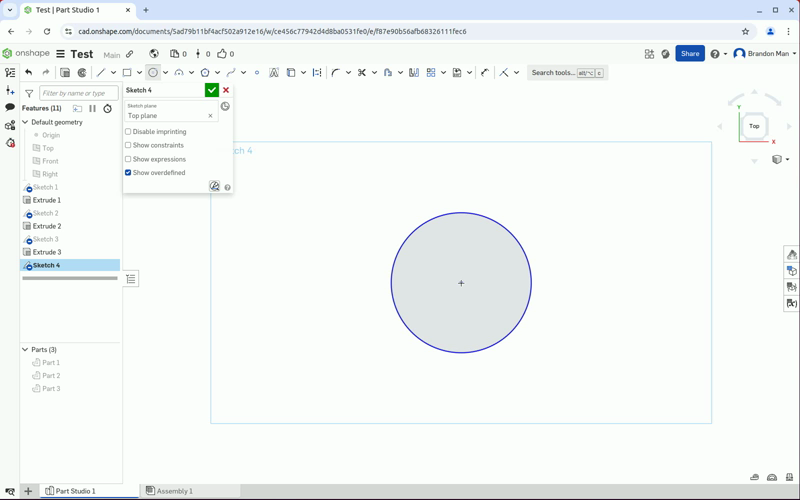
key_up(shift)
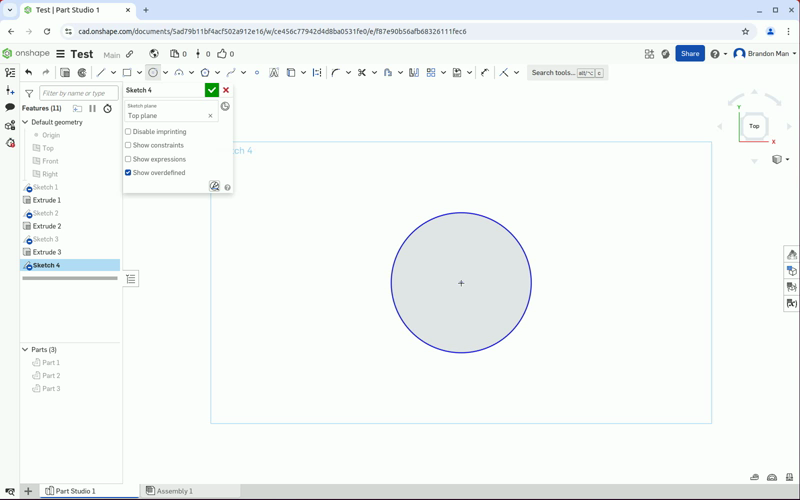
mouse_move(523, 282)
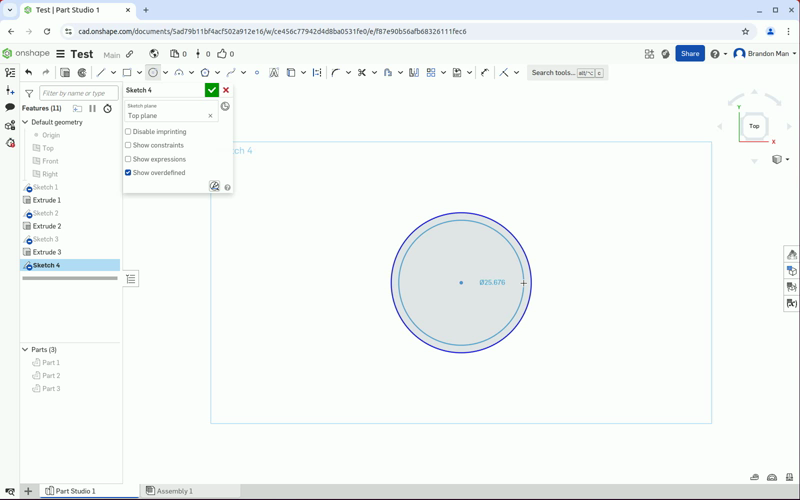
click(523, 282)
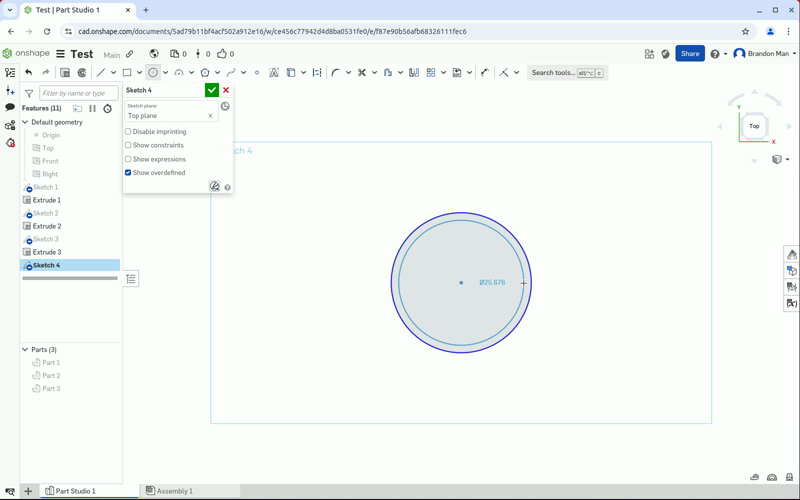
key(esc)
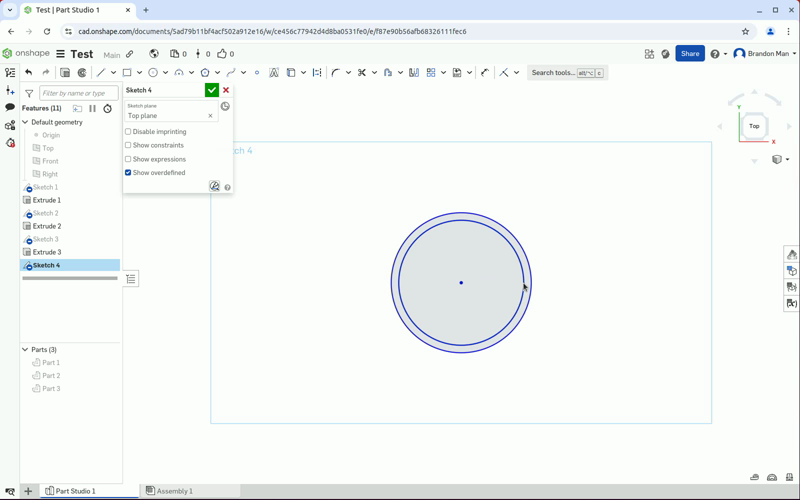
mouse_move(448, 219)
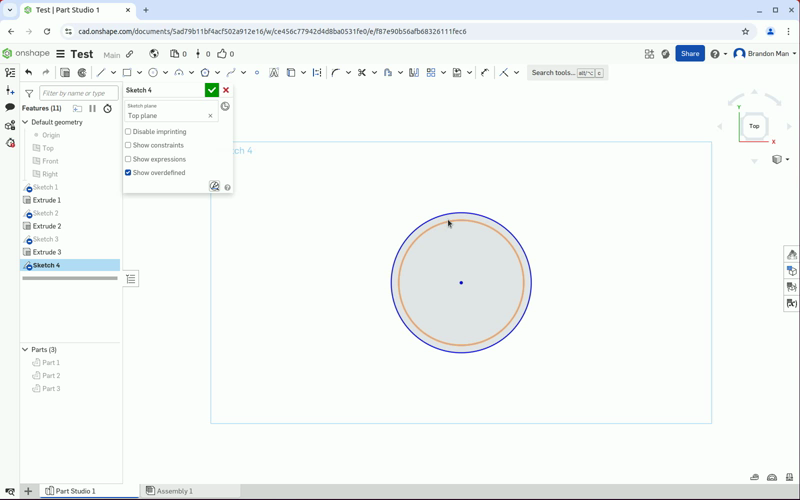
click(448, 219)
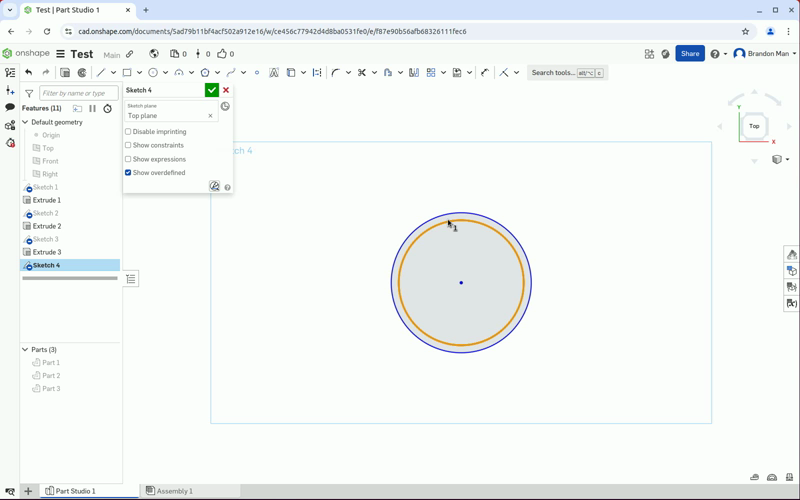
mouse_move(73, 352)
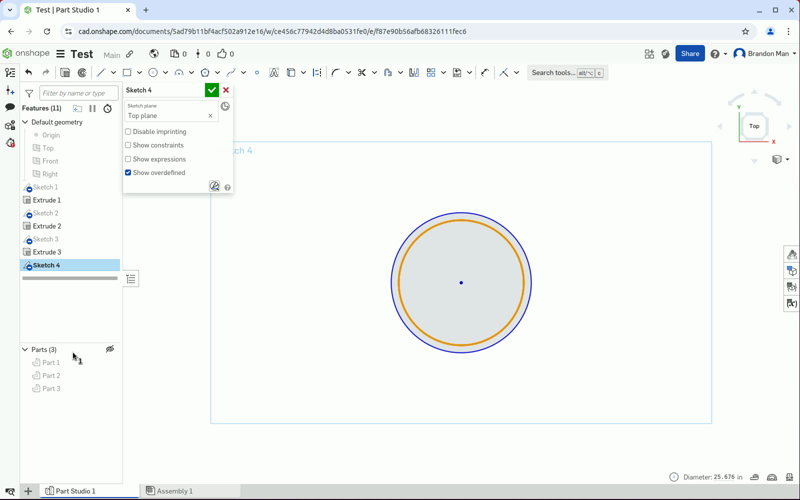
key(shift+y)
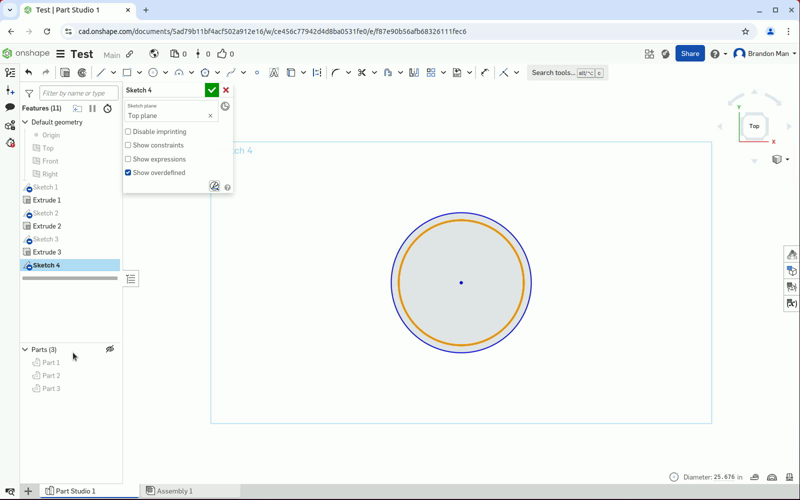
key(shift+e)
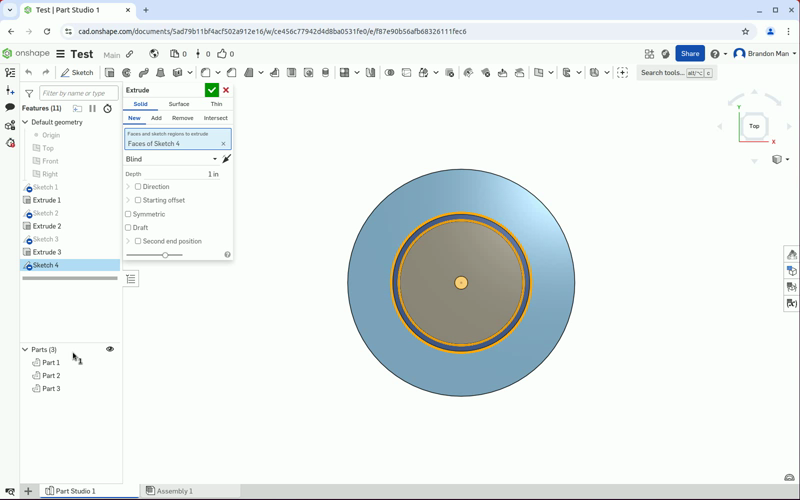
mouse_move(143, 106)
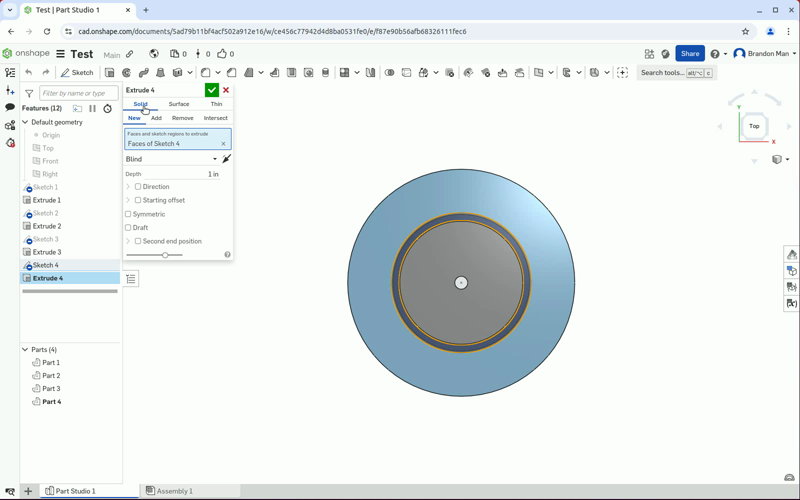
click(143, 106)
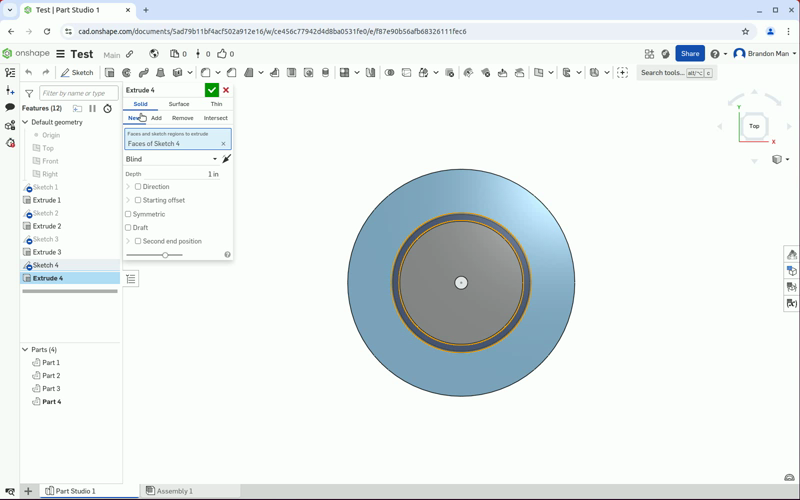
mouse_move(137, 120)
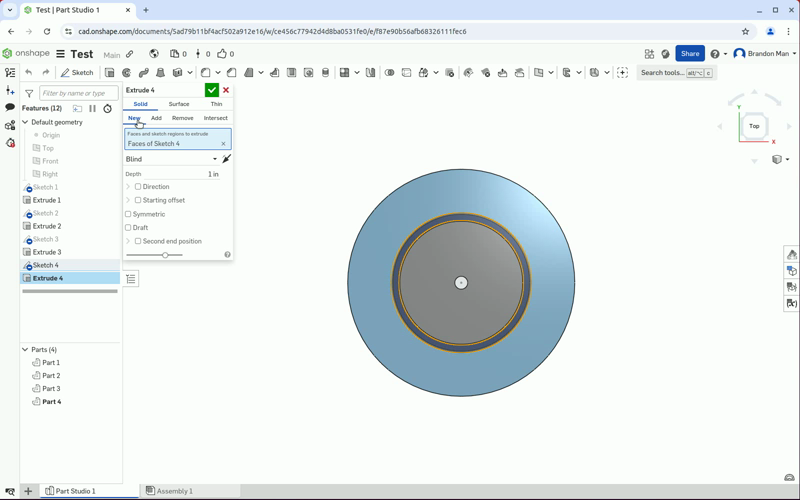
click(137, 120)
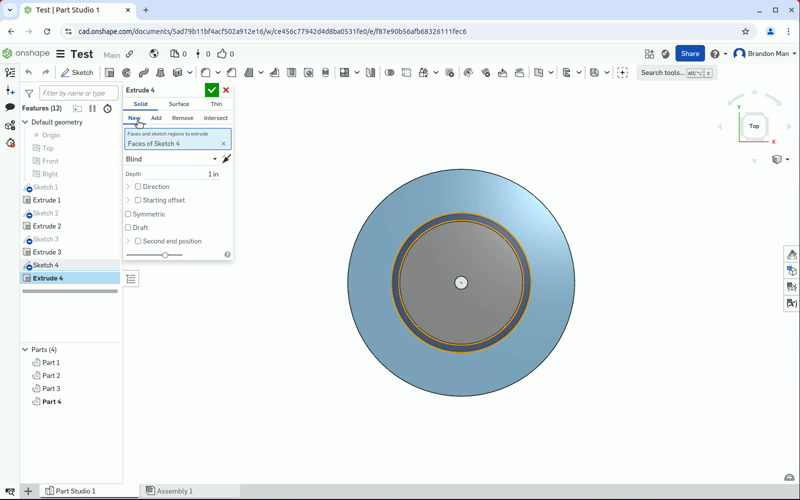
key(tab, 4)
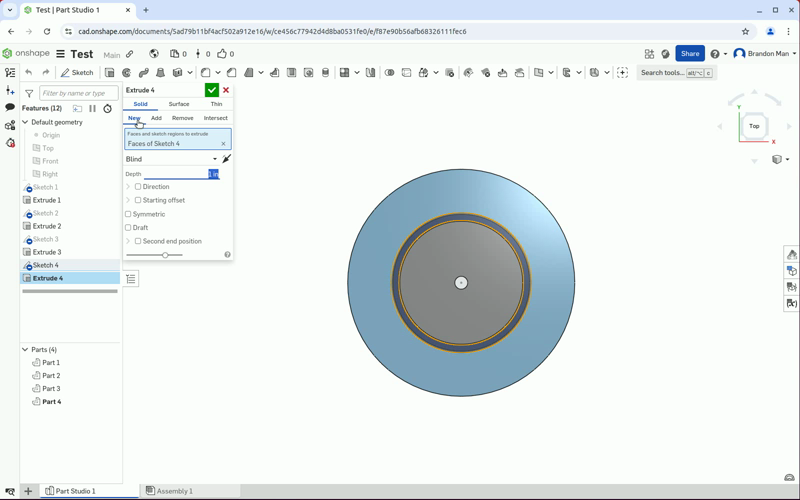
text(17.331)
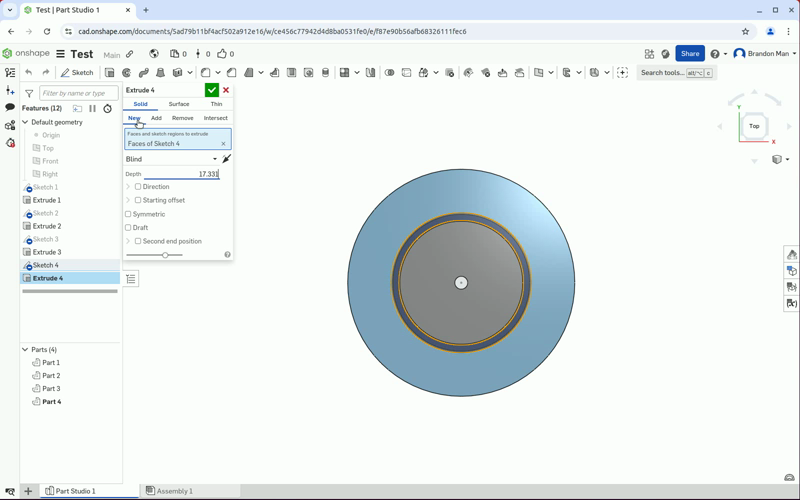
key(enter)
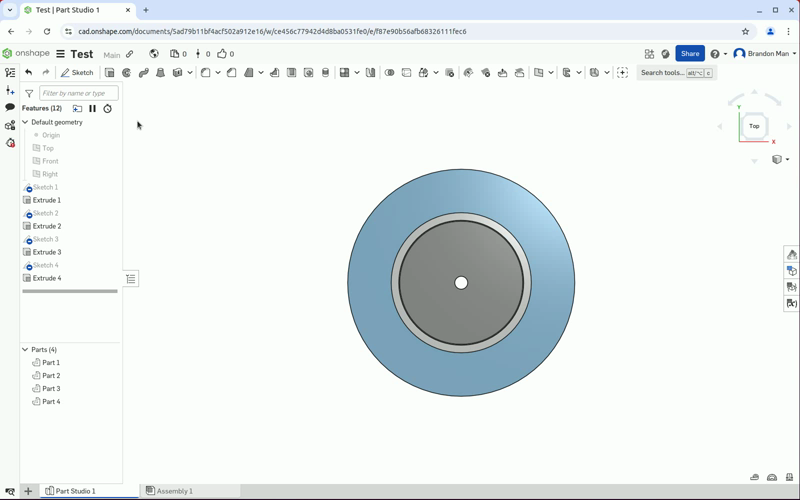
key(shift+h)
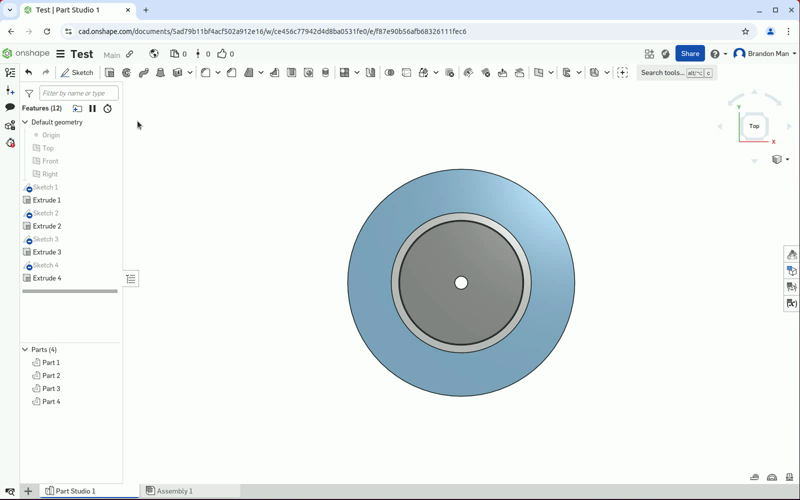
key(shift+h)
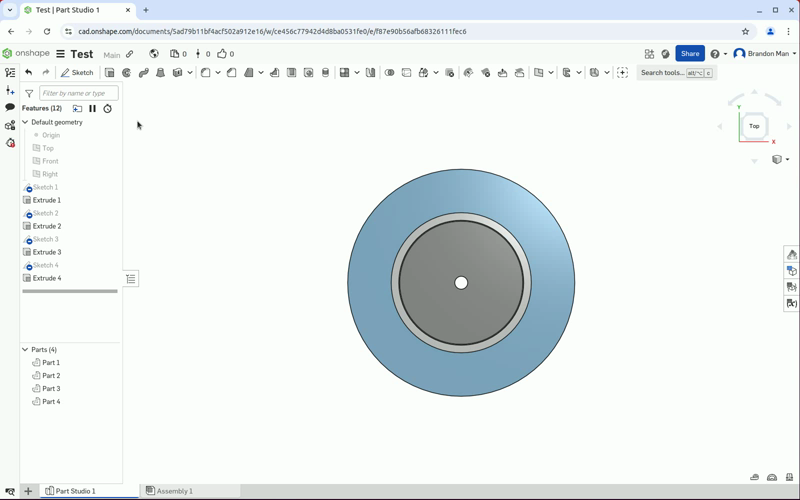
mouse_move(73, 189)
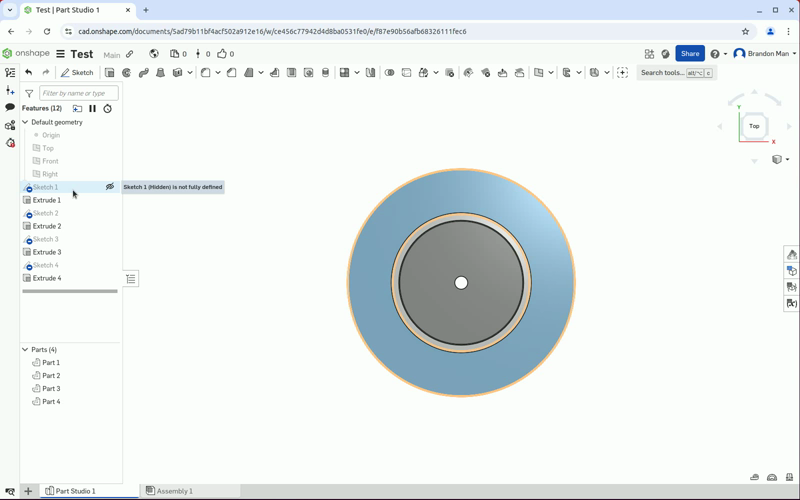
click(73, 189)
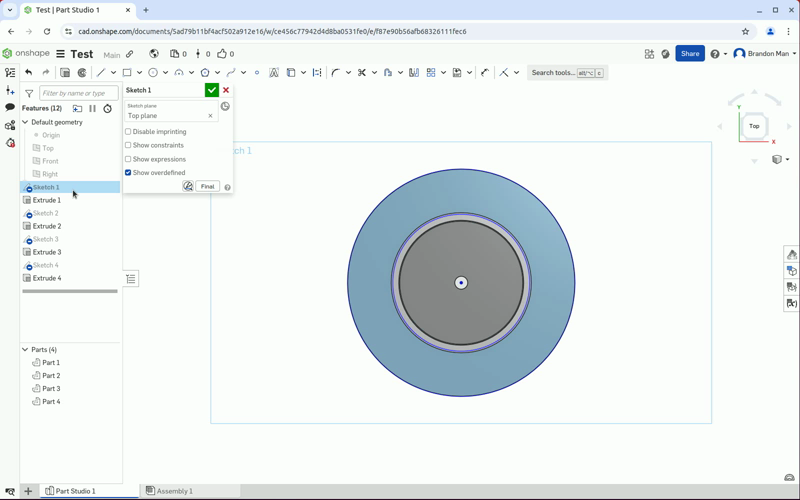
mouse_move(229, 92)
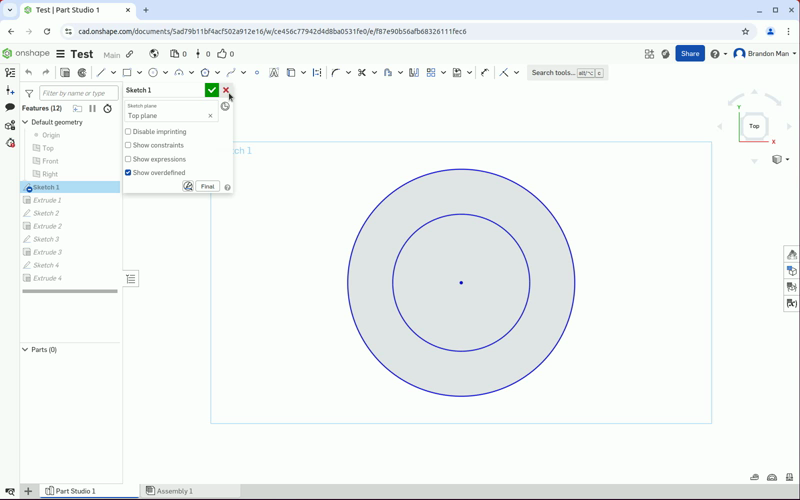
click(229, 92)
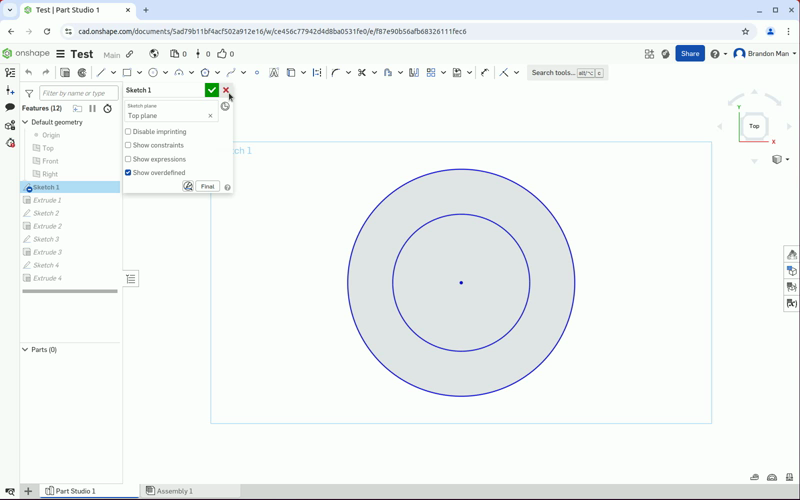
key(shift+s)
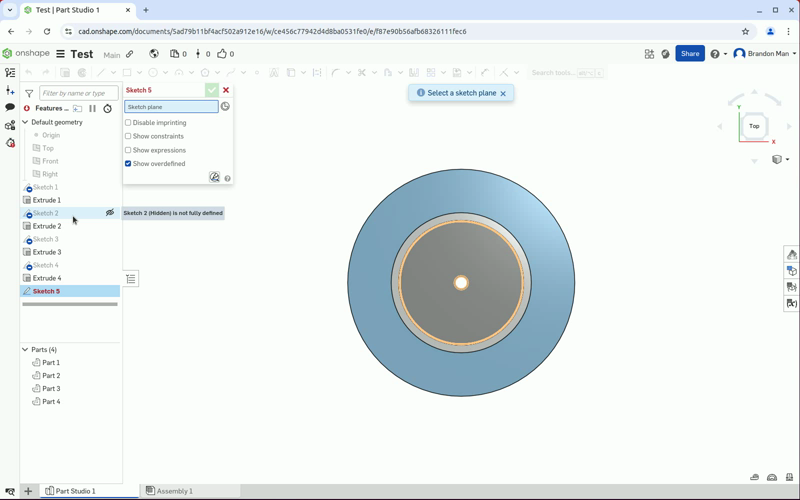
scroll(3)
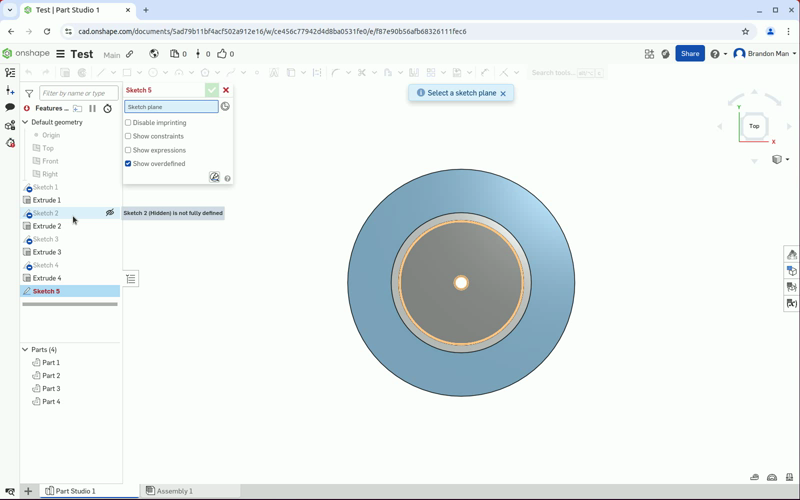
mouse_move(73, 150)
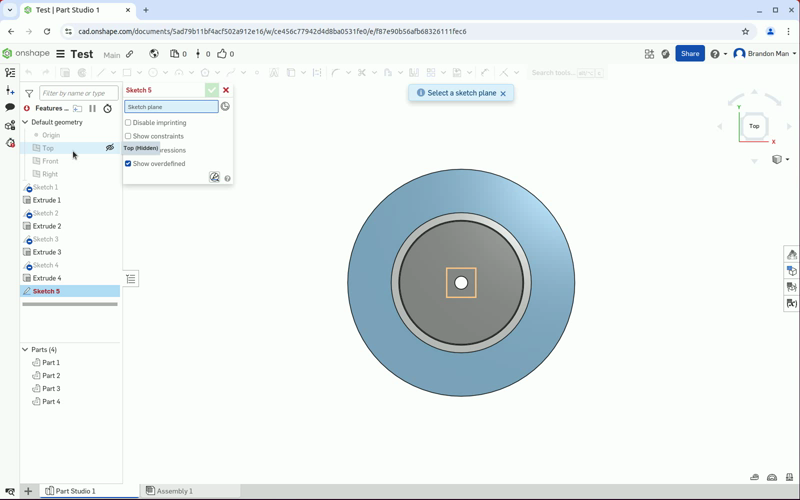
click(73, 150)
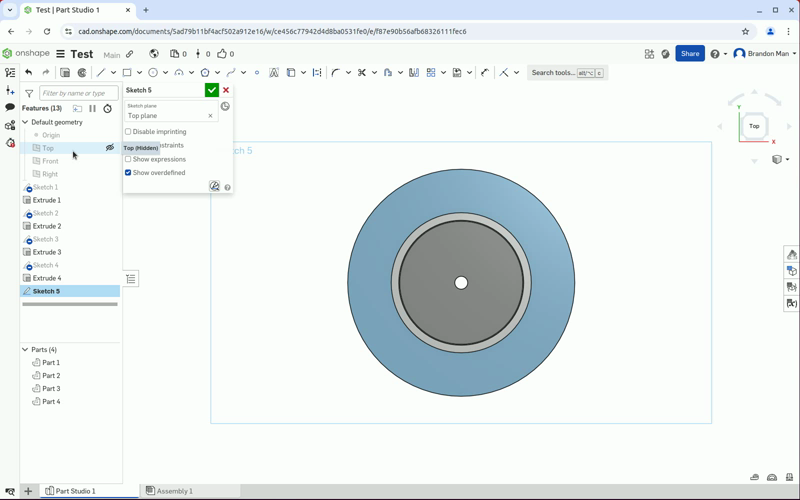
mouse_move(73, 352)
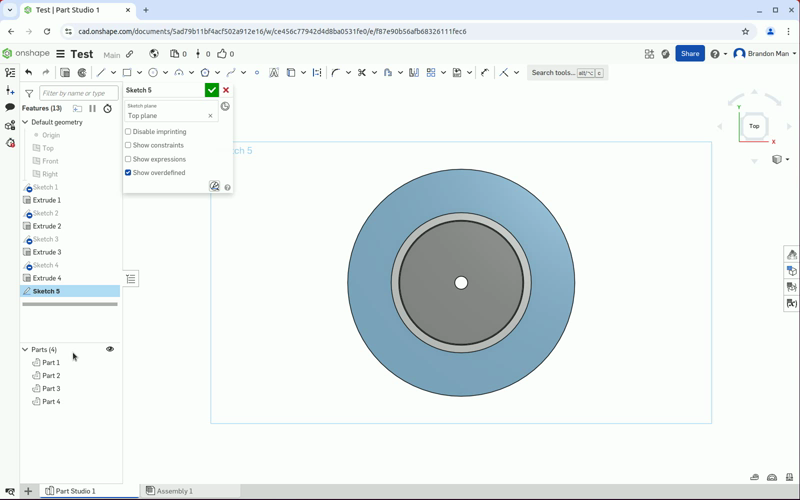
key(y)
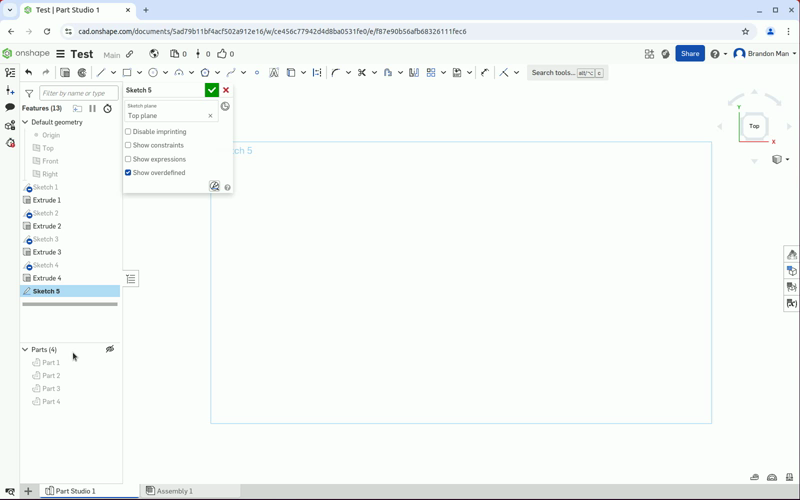
key(c)
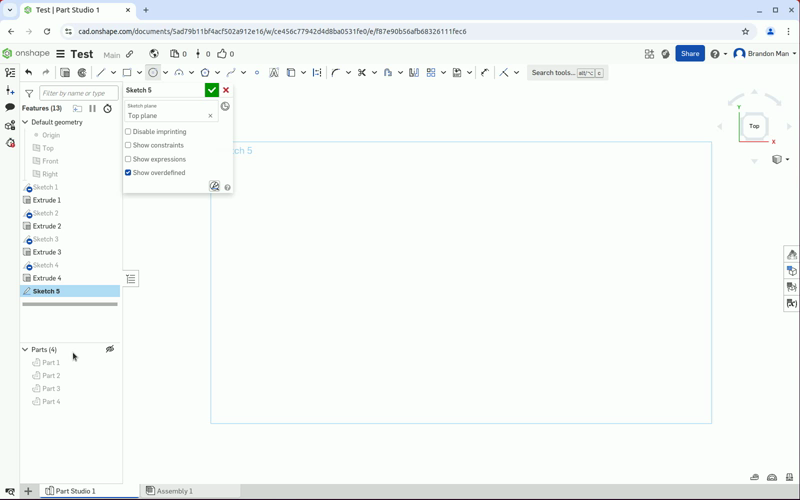
key_down(shift)
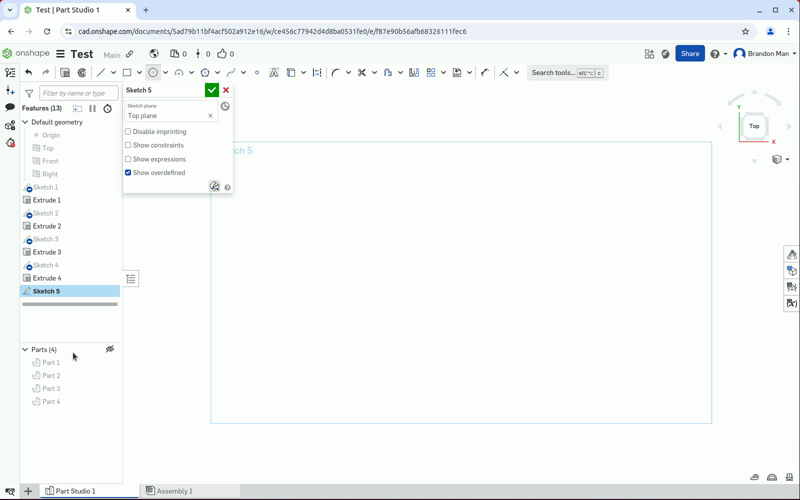
mouse_move(461, 282)
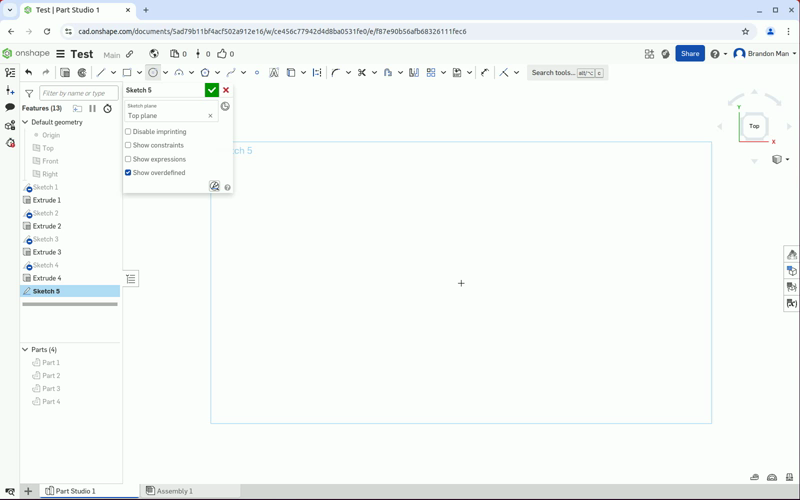
click(461, 282)
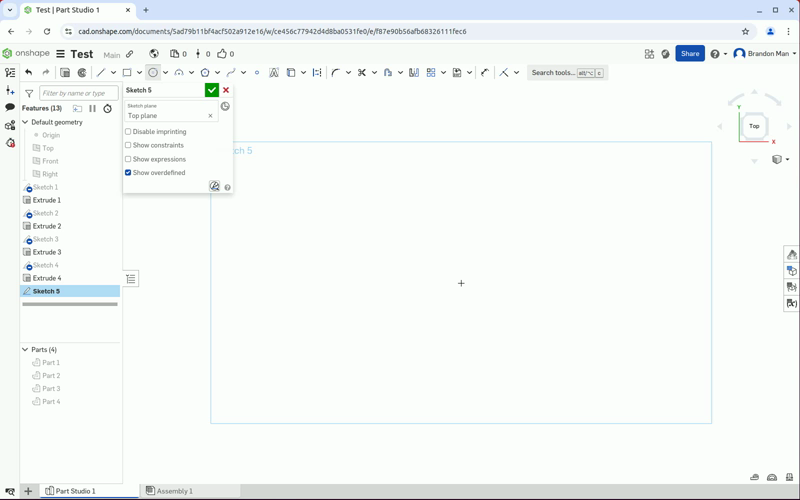
key_up(shift)
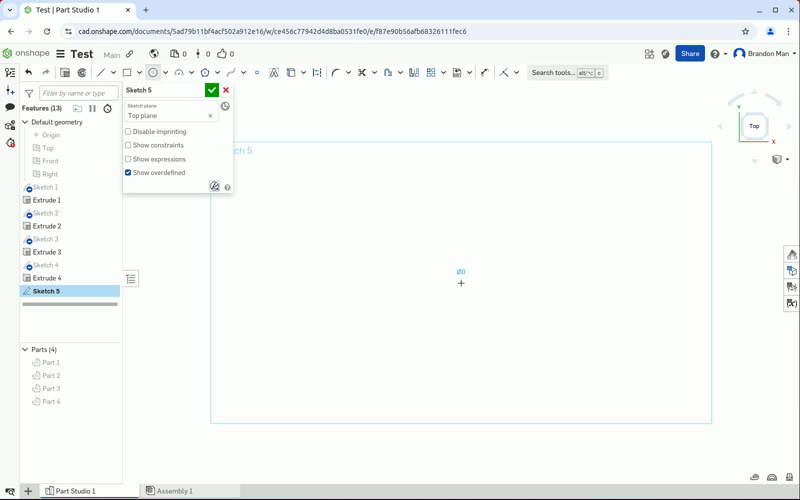
mouse_move(574, 282)
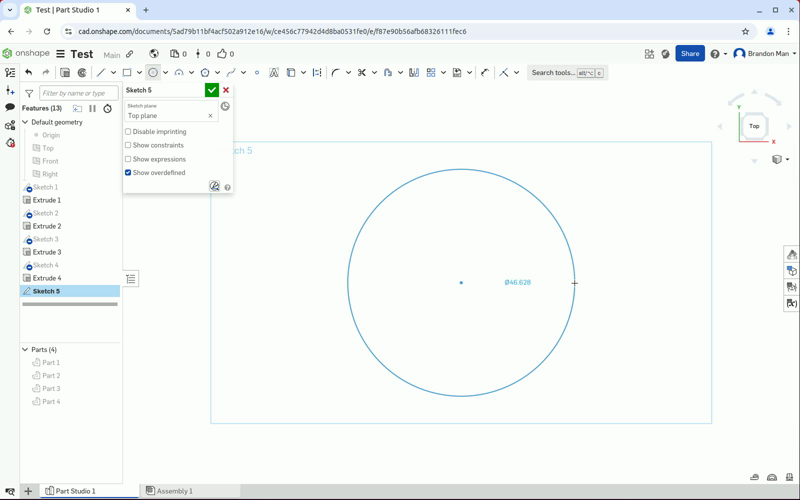
click(574, 282)
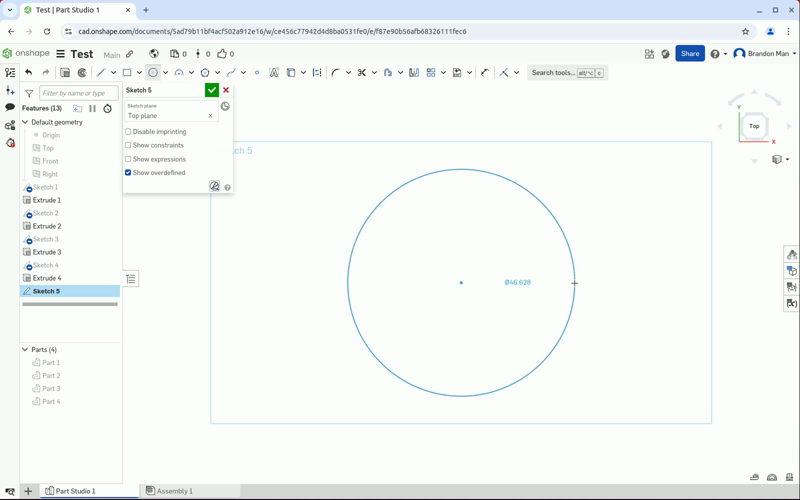
key(esc)
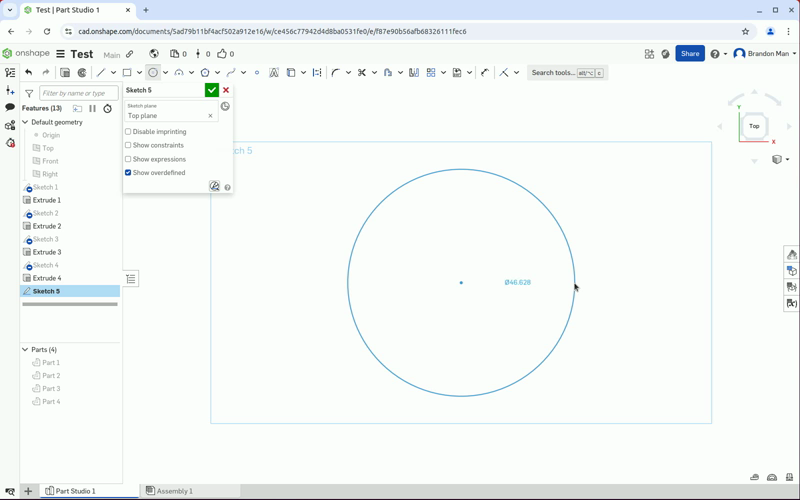
key(c)
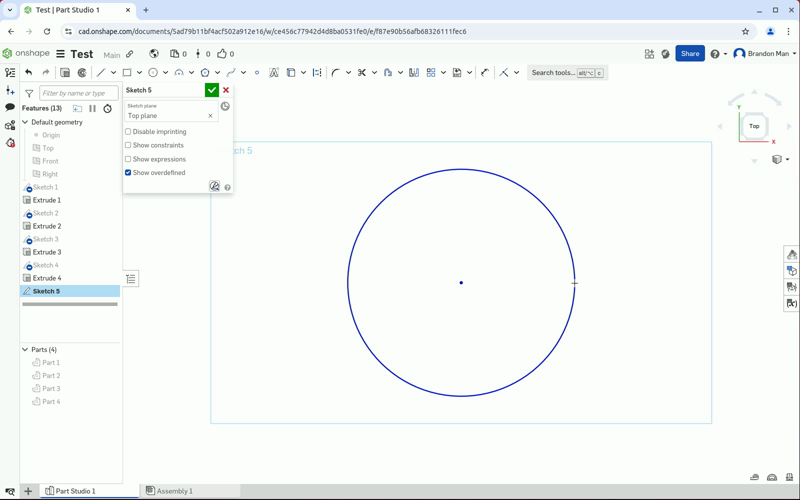
key_down(shift)
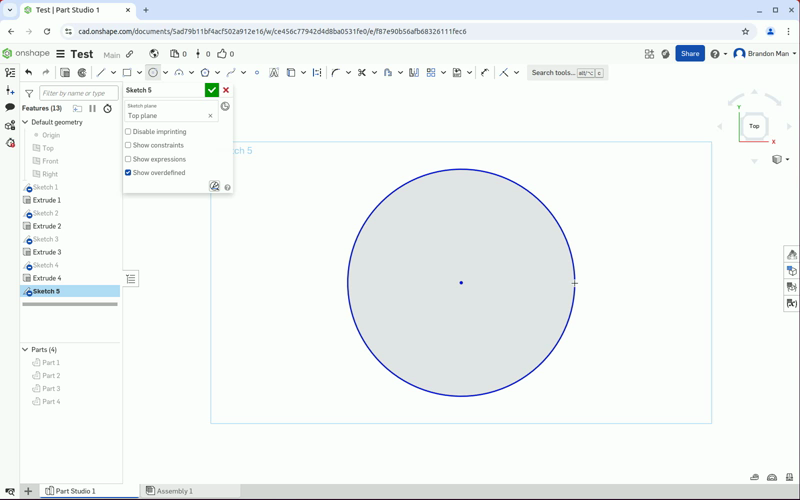
mouse_move(461, 282)
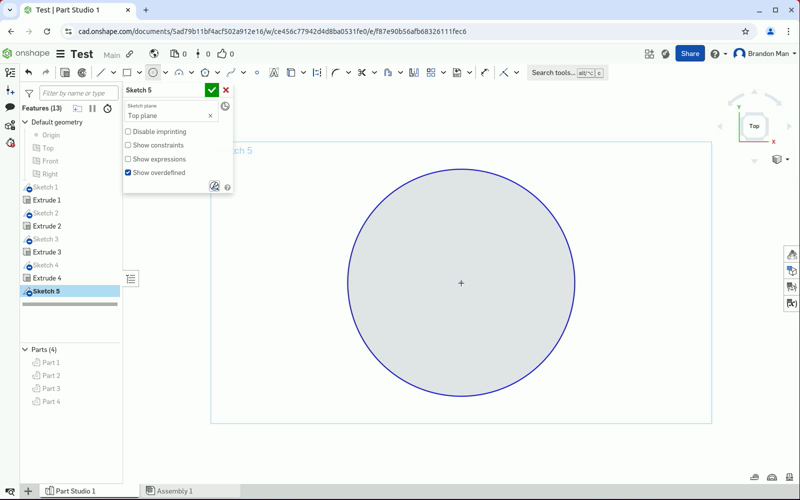
click(461, 282)
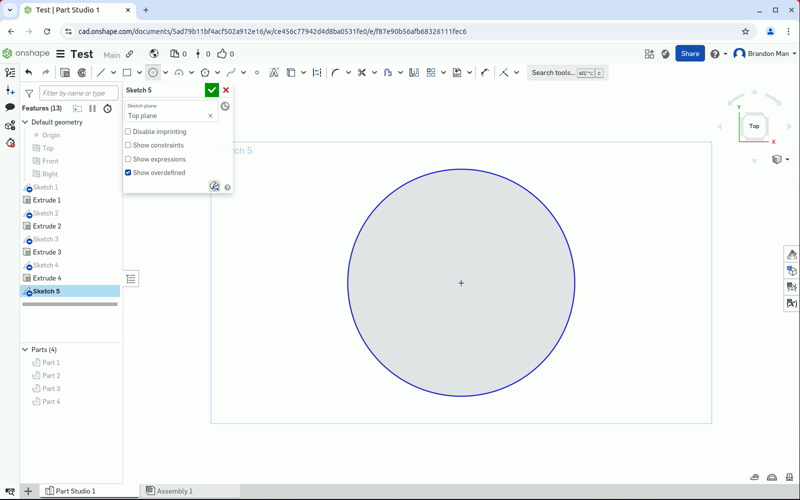
key_up(shift)
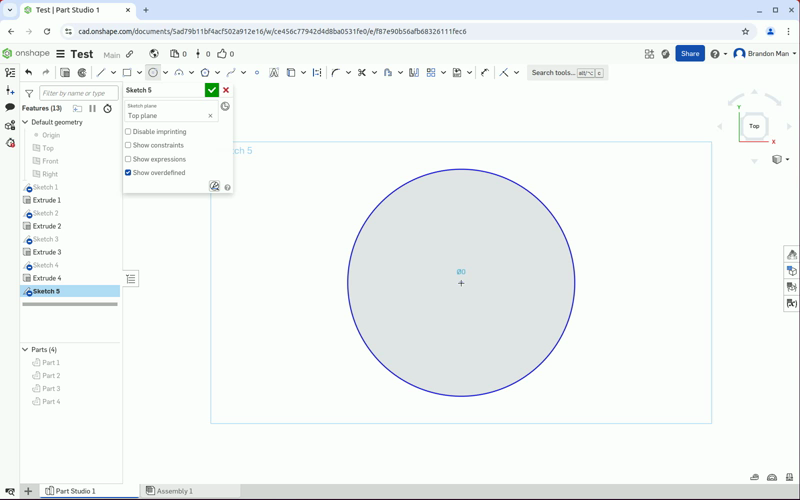
mouse_move(529, 282)
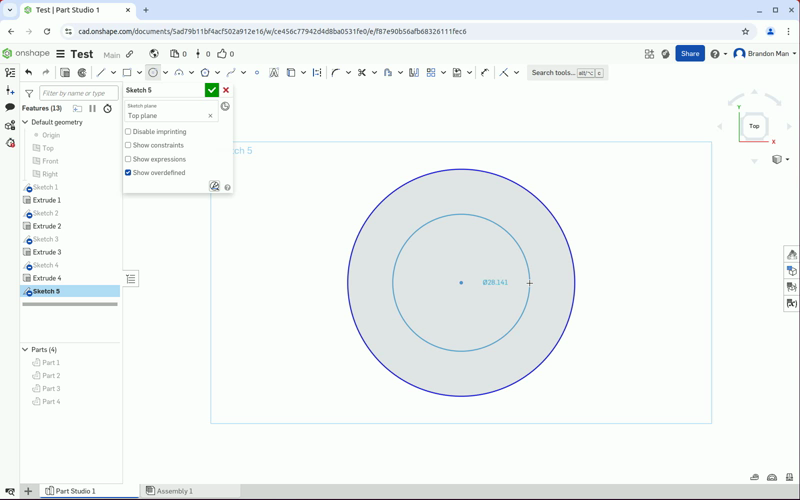
click(529, 282)
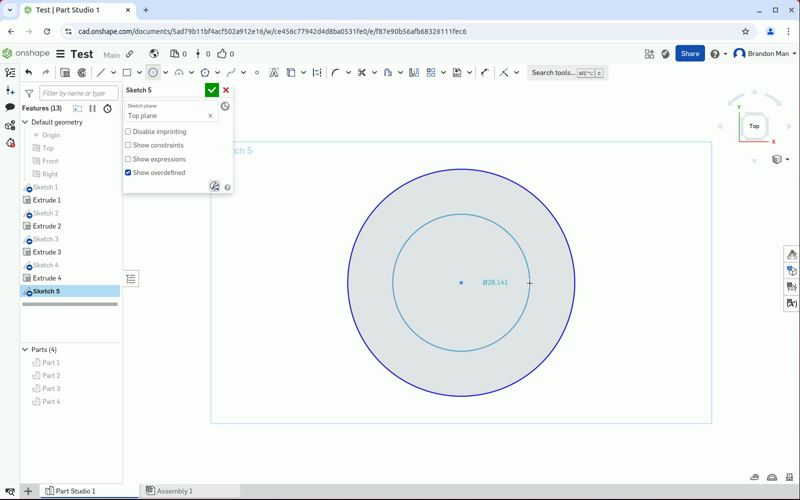
key(esc)
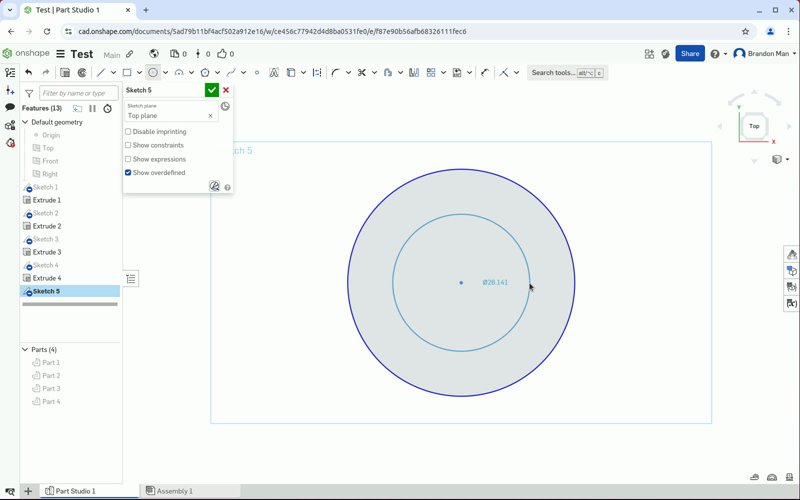
mouse_move(375, 308)
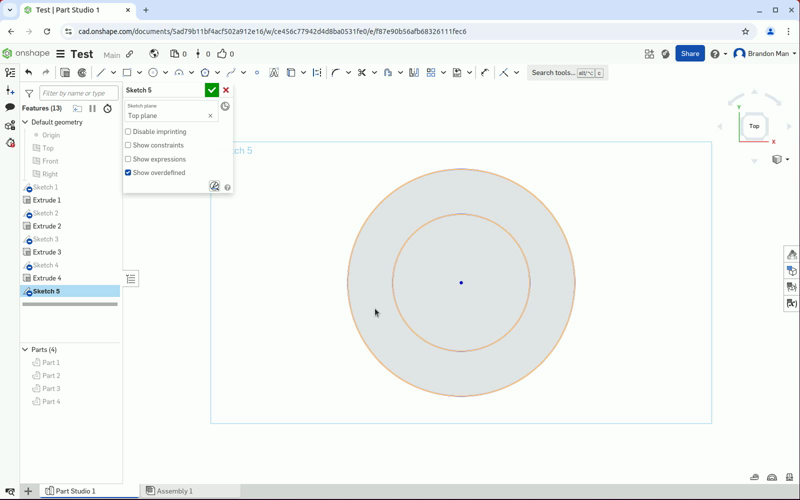
click(375, 308)
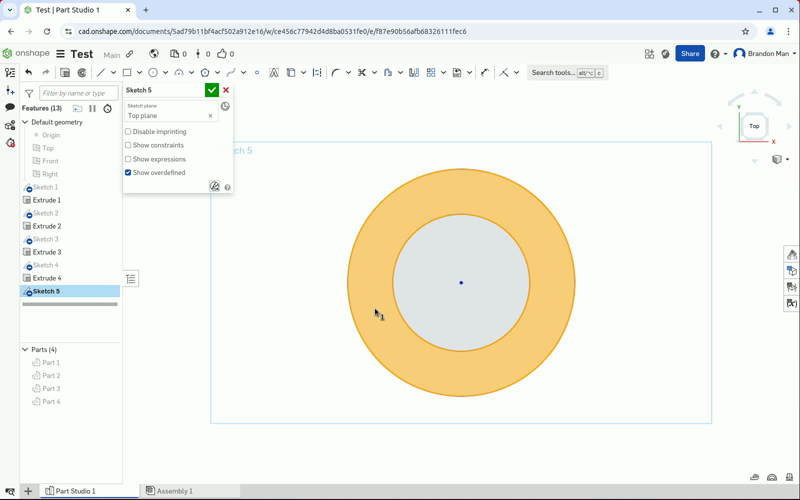
mouse_move(73, 352)
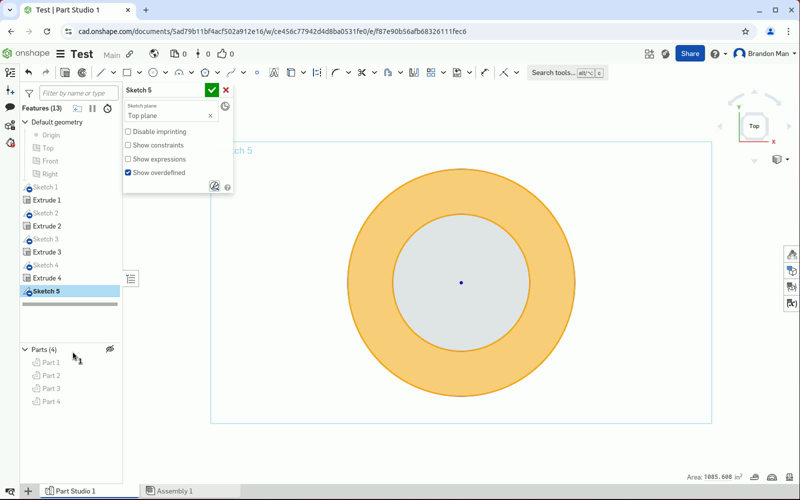
key(shift+y)
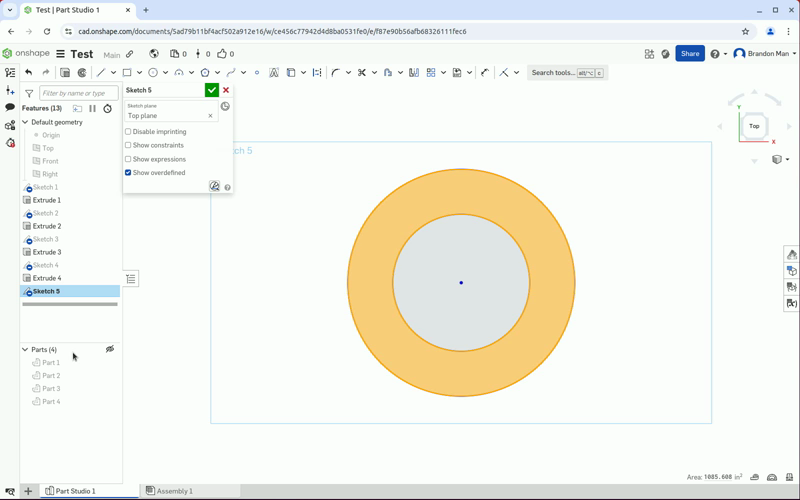
key(shift+e)
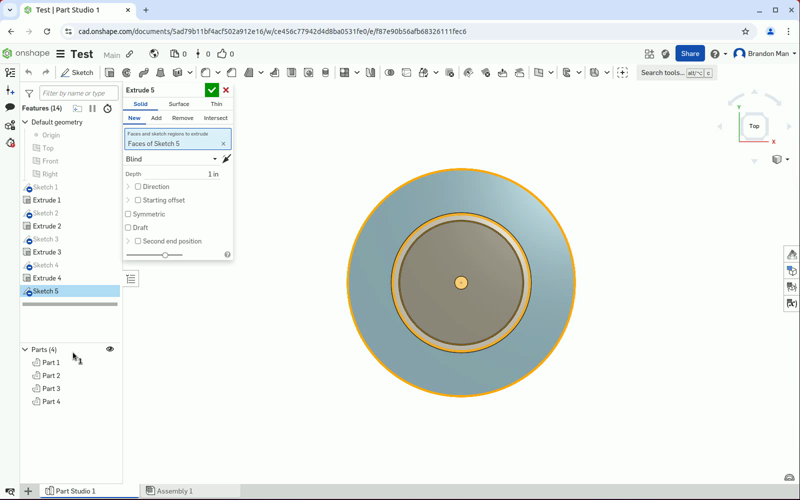
mouse_move(143, 106)
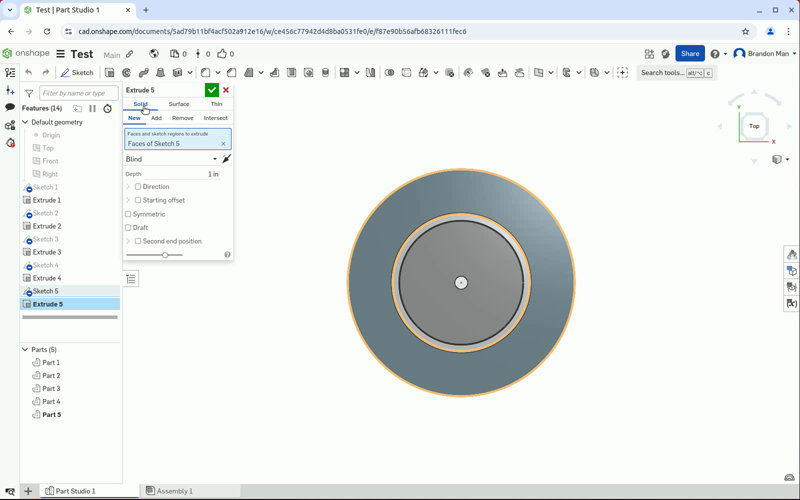
click(143, 106)
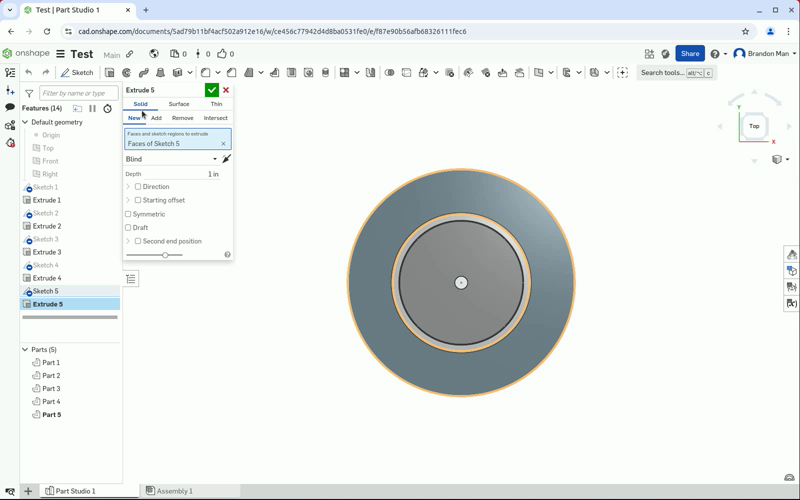
mouse_move(137, 120)
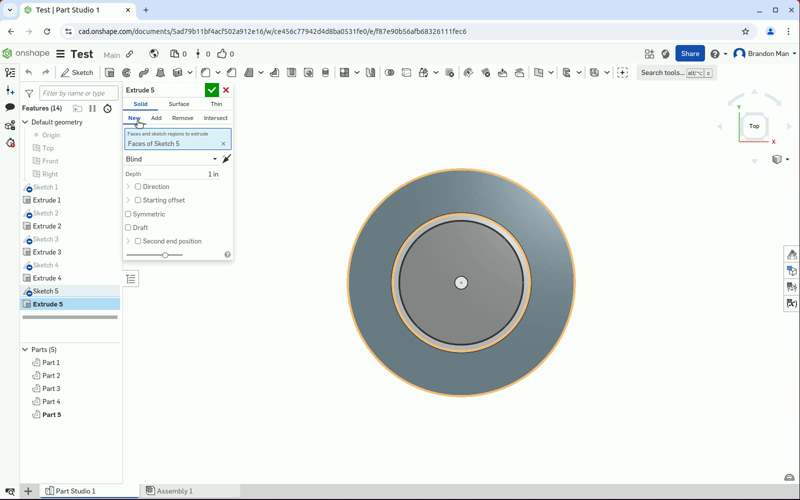
click(137, 120)
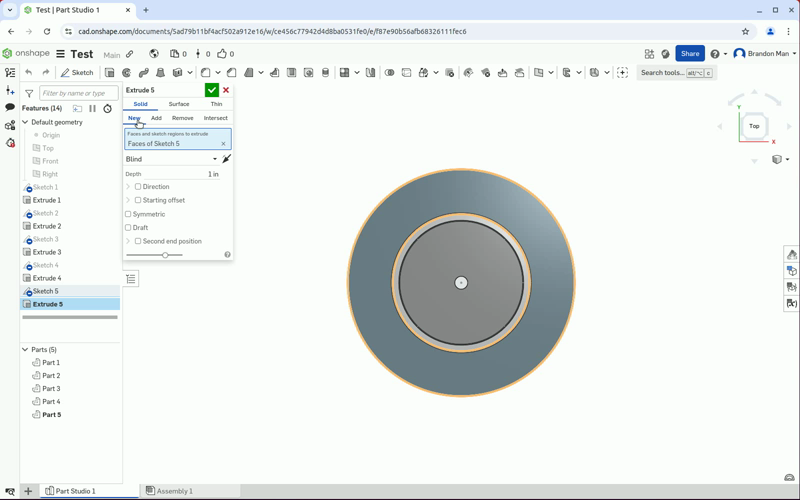
key(tab, 4)
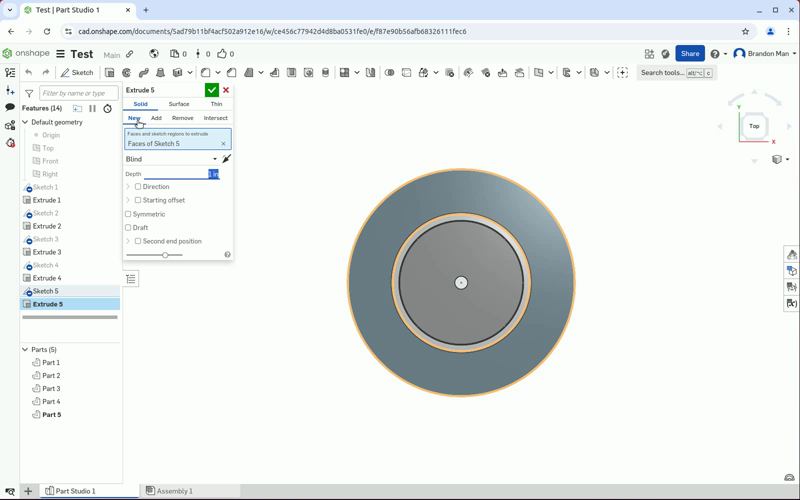
text(1.685)
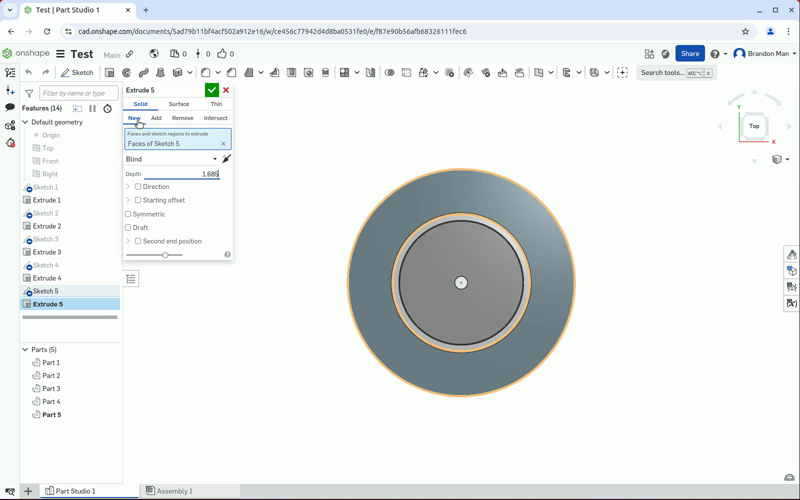
key(enter)
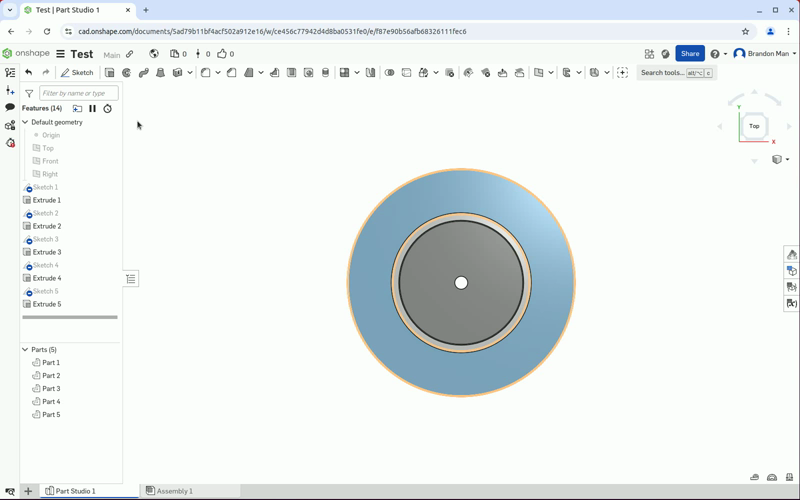
key(shift+h)
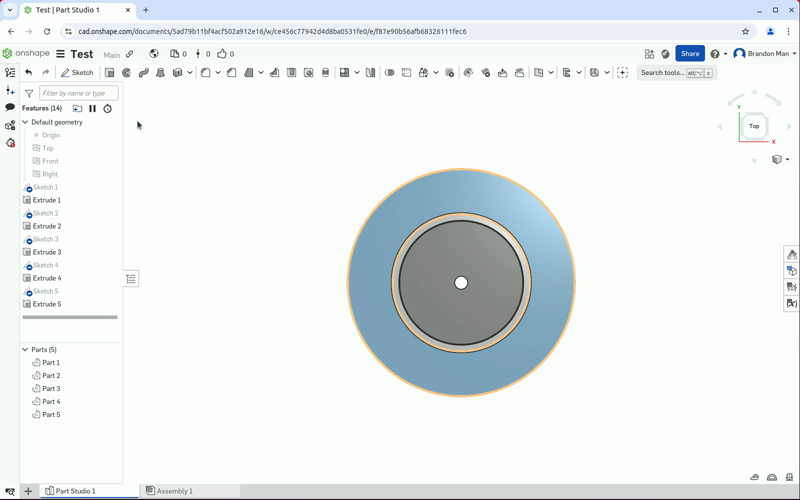
key(shift+h)
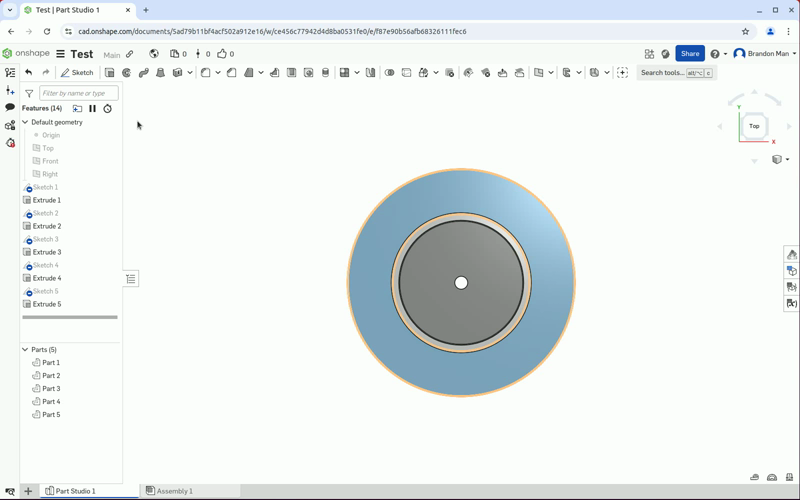
key(shift+7)
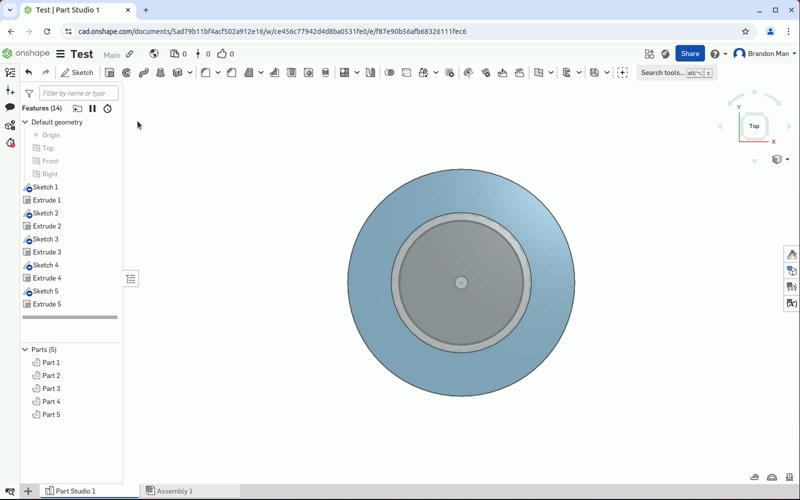
key(up, 3)
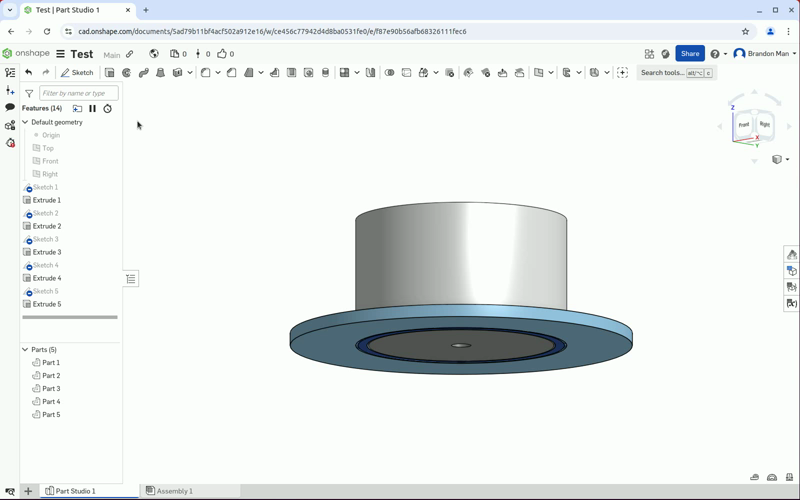
key(left, 3)
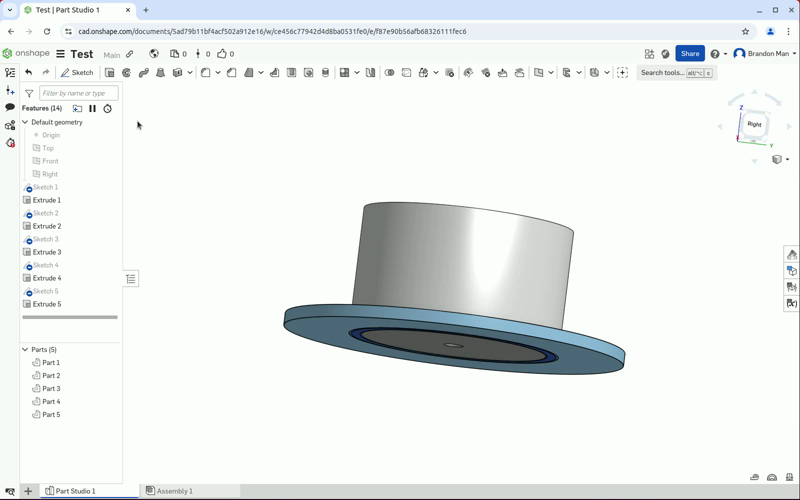
key(right, 3)
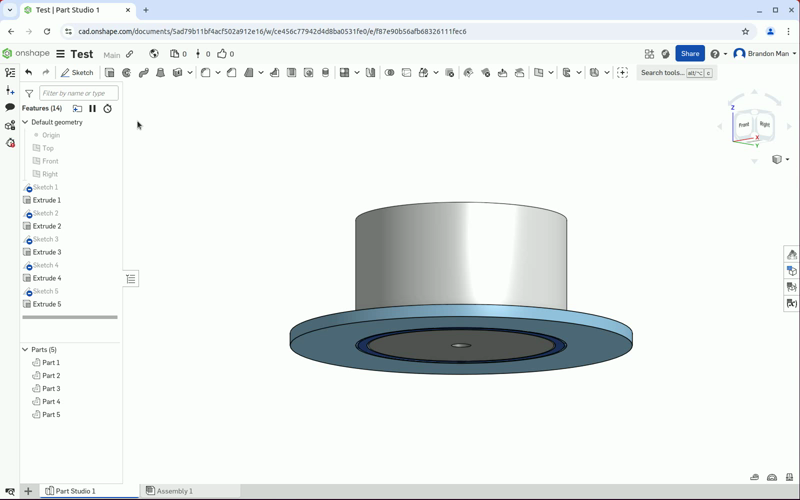
key(down, 3)
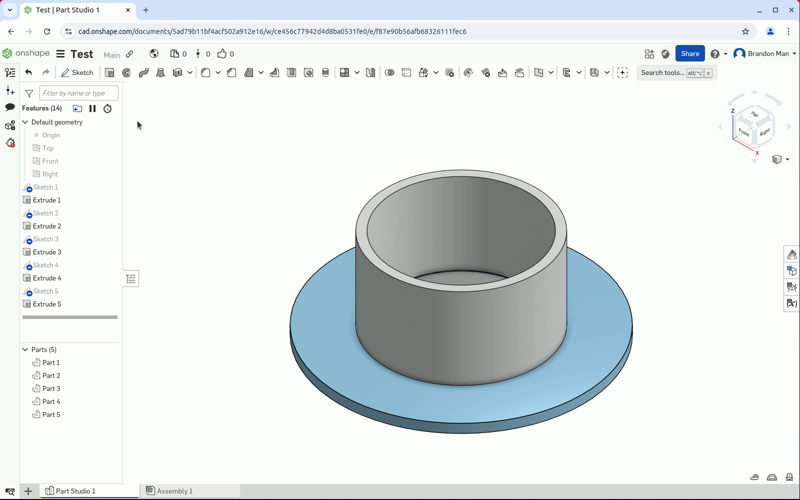
mouse_move(73, 189)
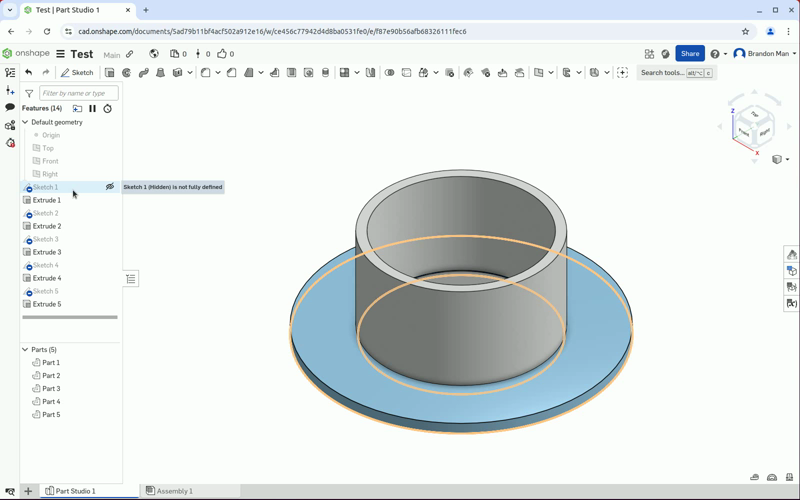
click(73, 189)